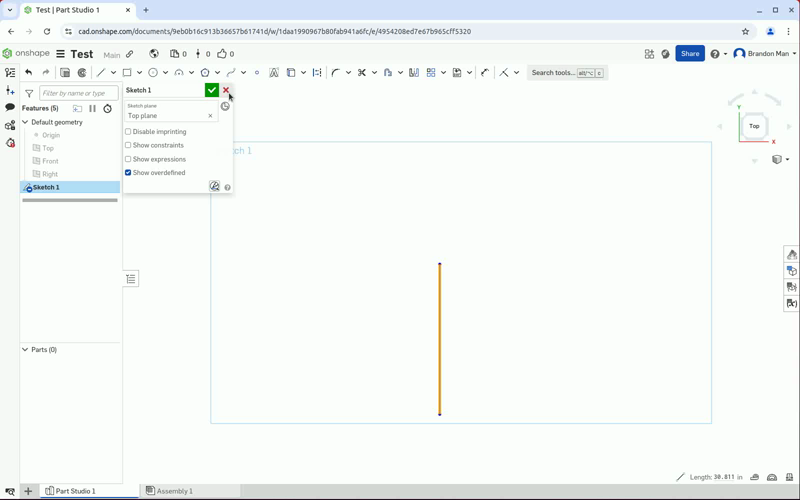
key(shift+h)
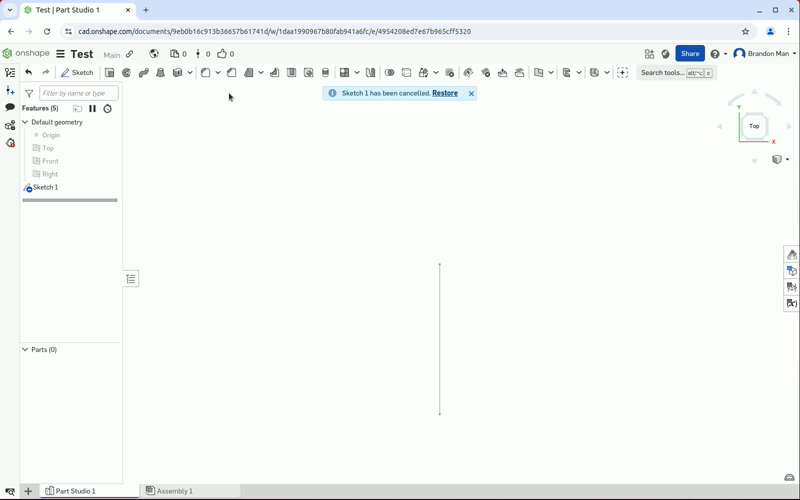
key(shift+s)
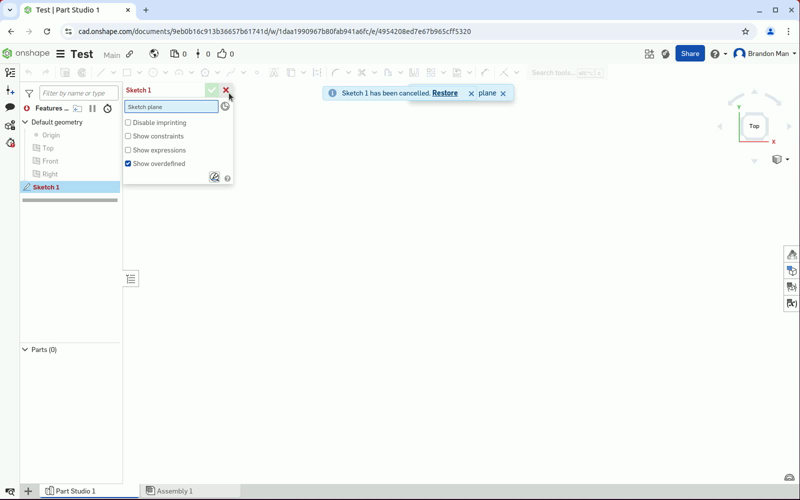
mouse_move(73, 150)
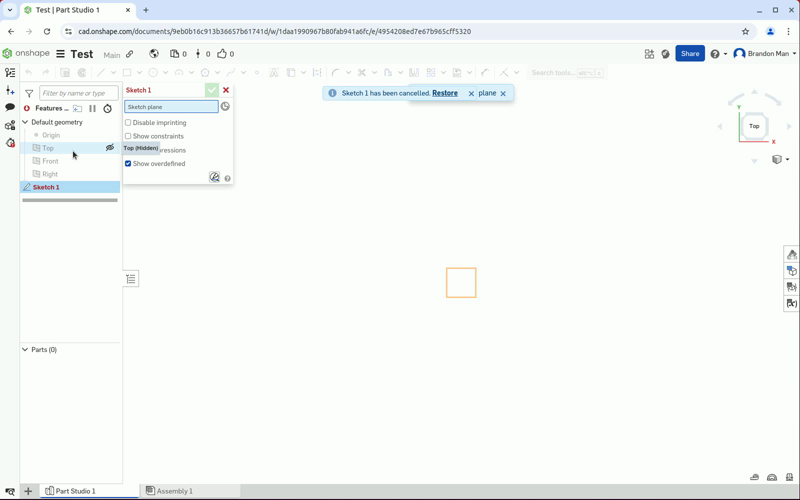
click(73, 150)
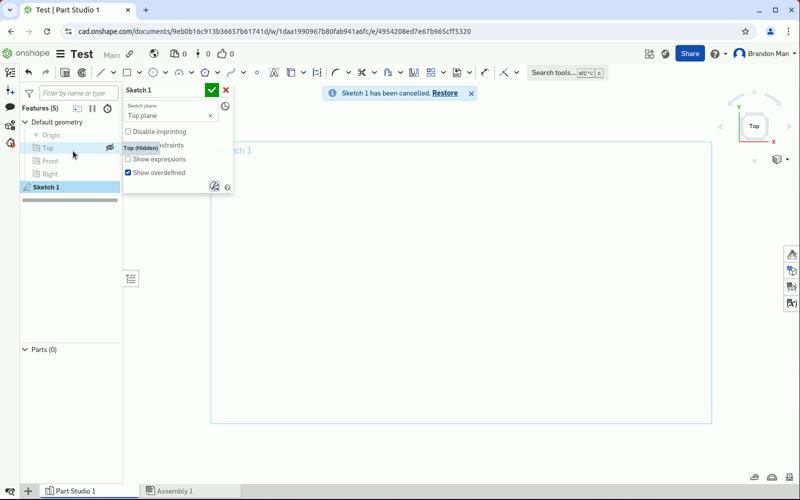
mouse_move(73, 352)
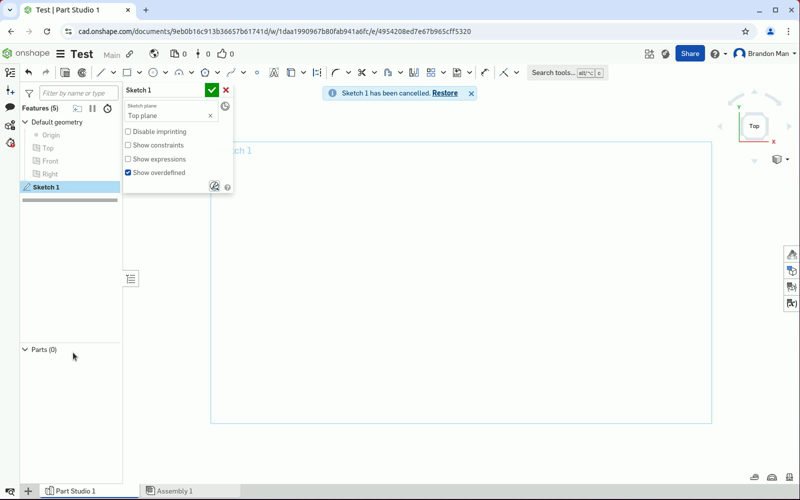
key(y)
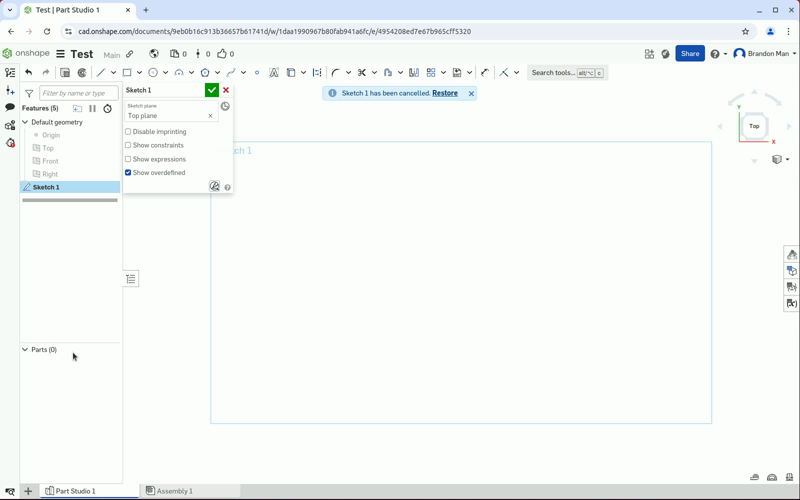
key(c)
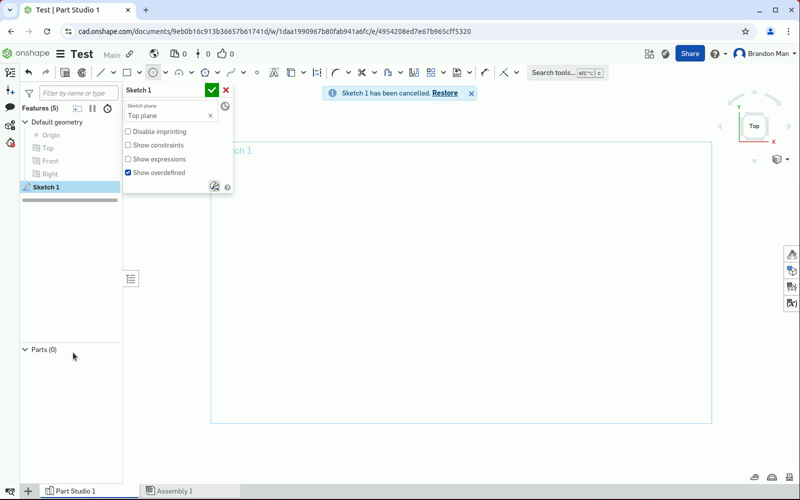
key_down(shift)
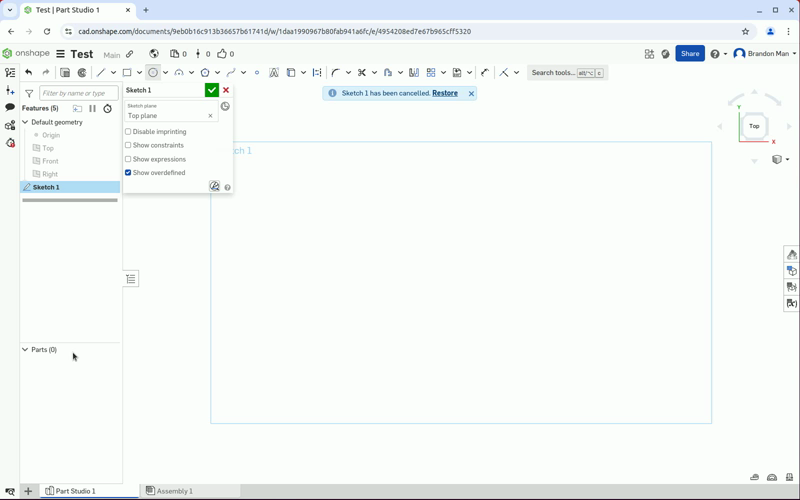
mouse_move(461, 282)
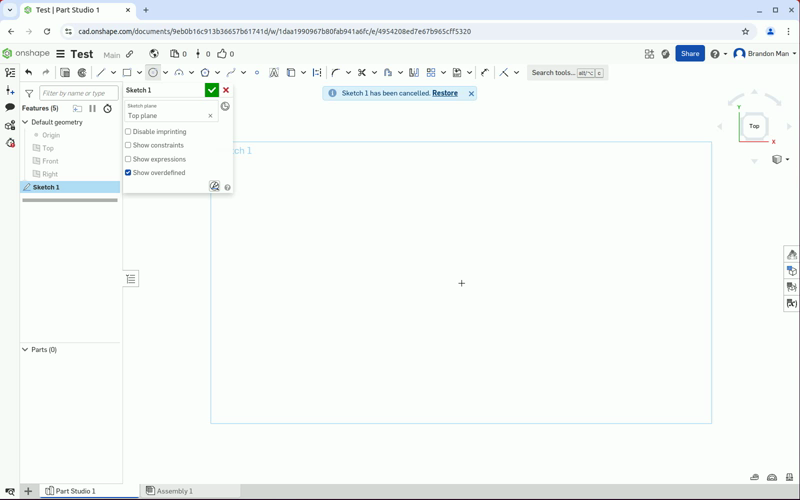
click(461, 282)
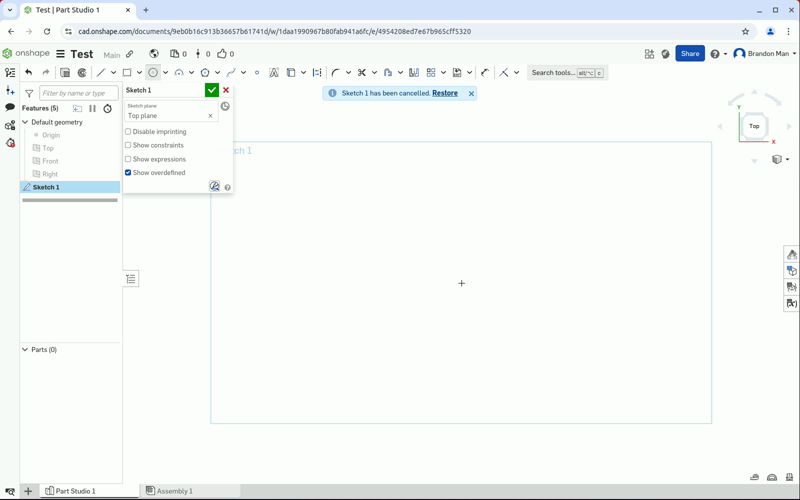
key_up(shift)
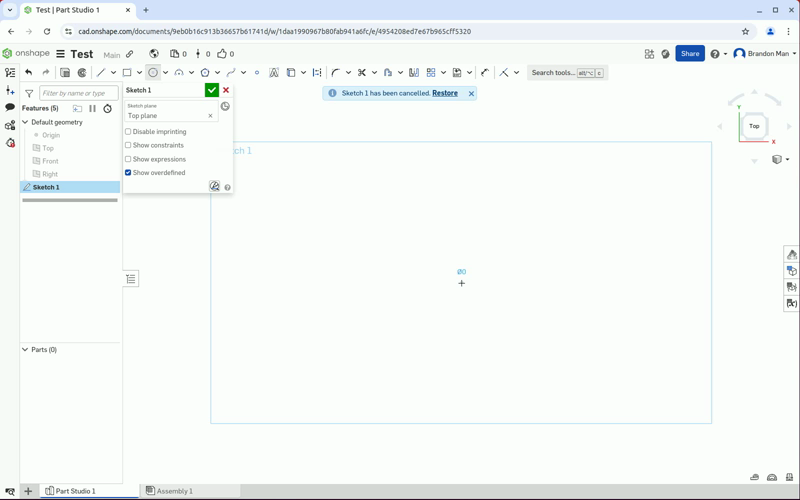
mouse_move(466, 282)
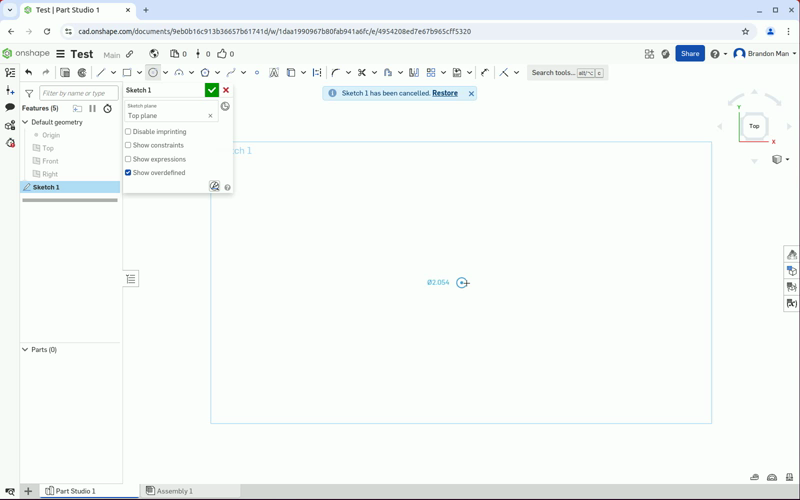
click(466, 282)
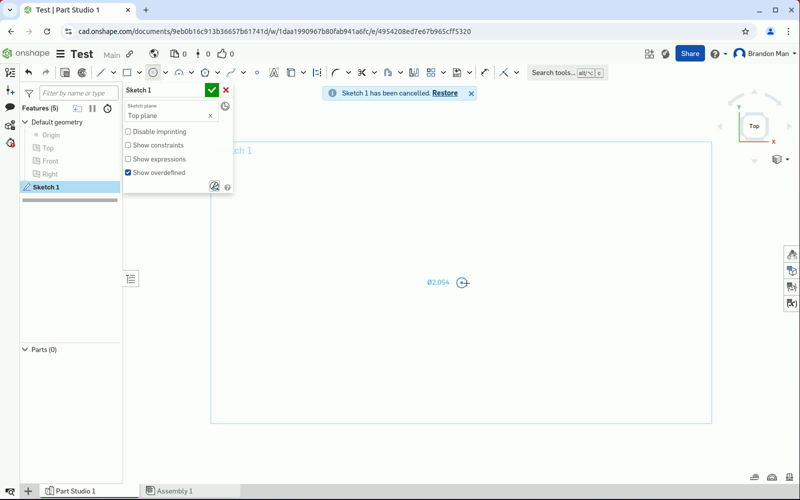
key(esc)
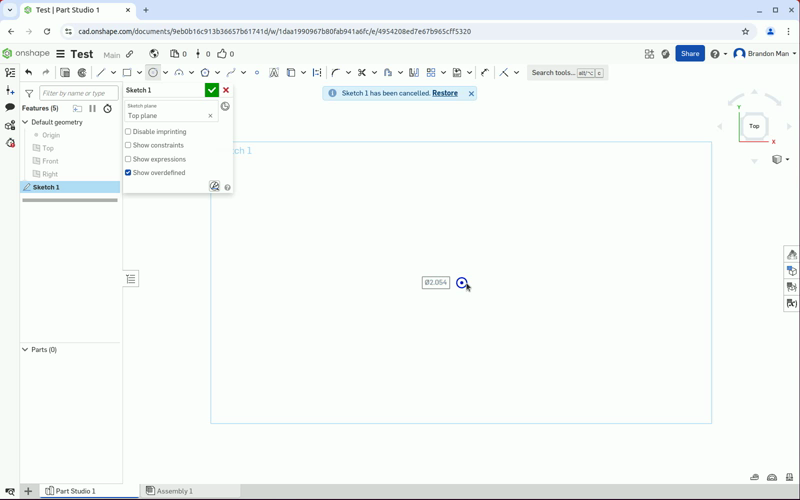
key(c)
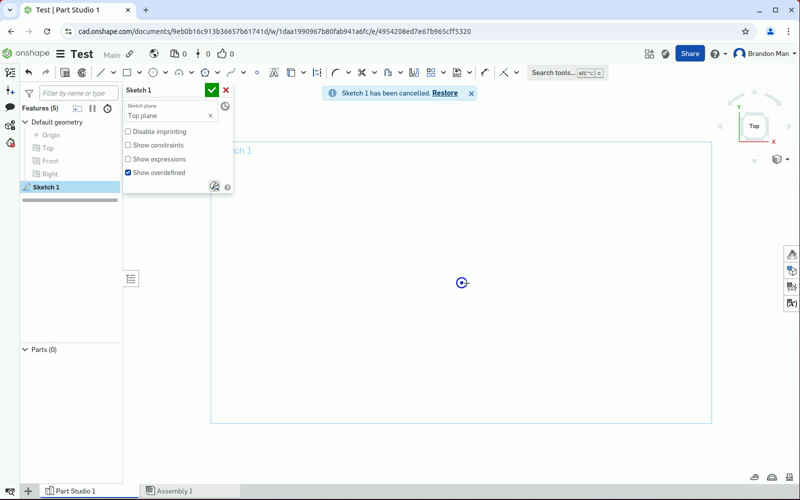
key_down(shift)
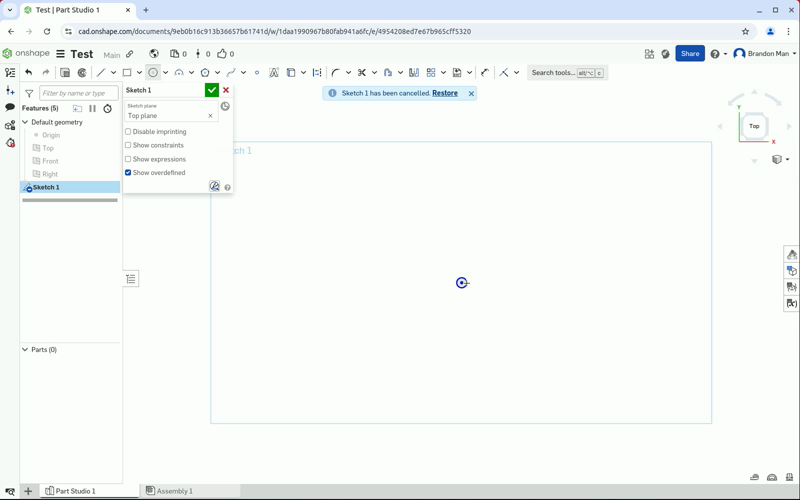
mouse_move(461, 282)
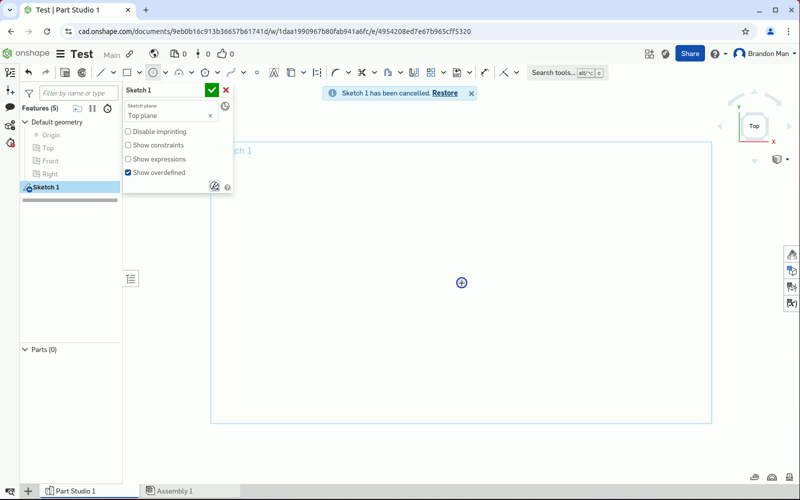
click(461, 282)
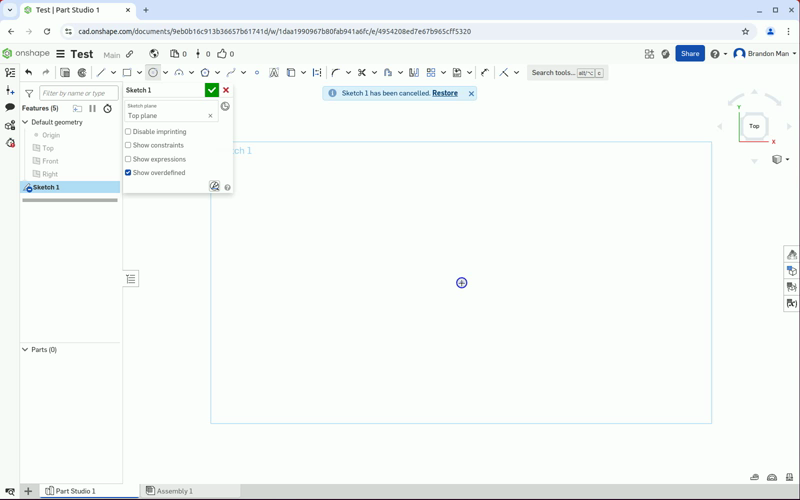
key_up(shift)
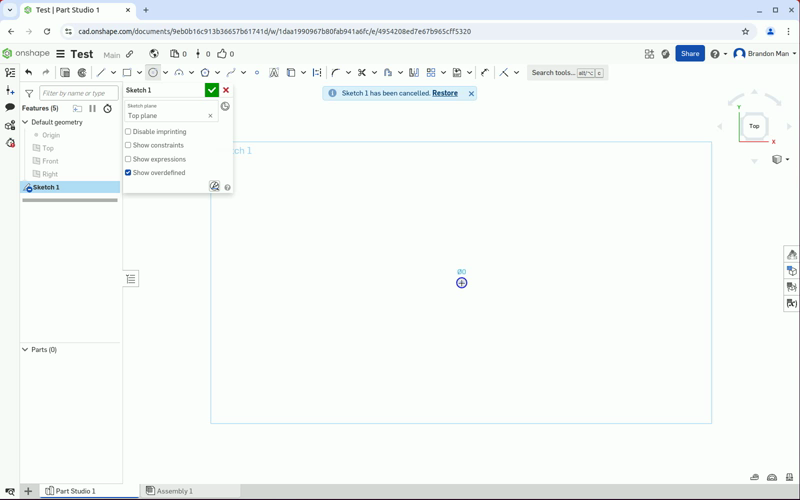
mouse_move(466, 282)
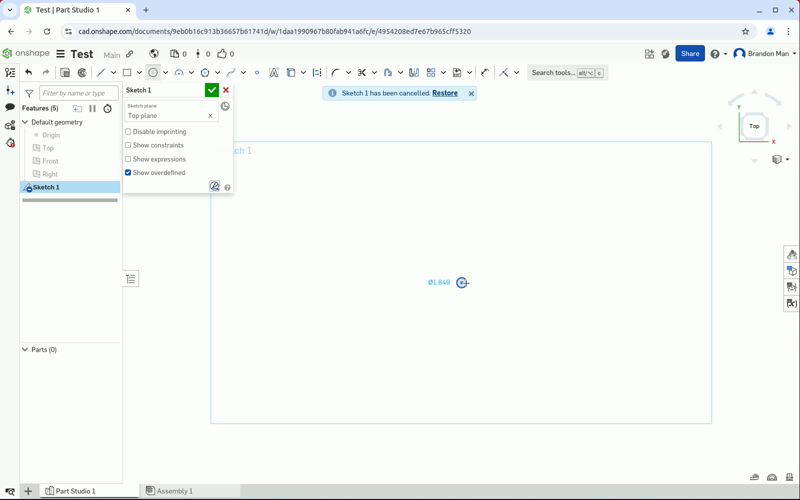
scroll(6)
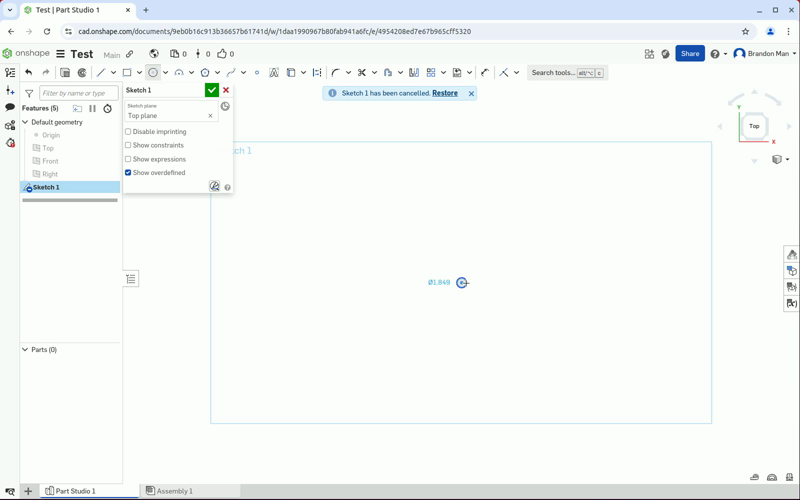
scroll(6)
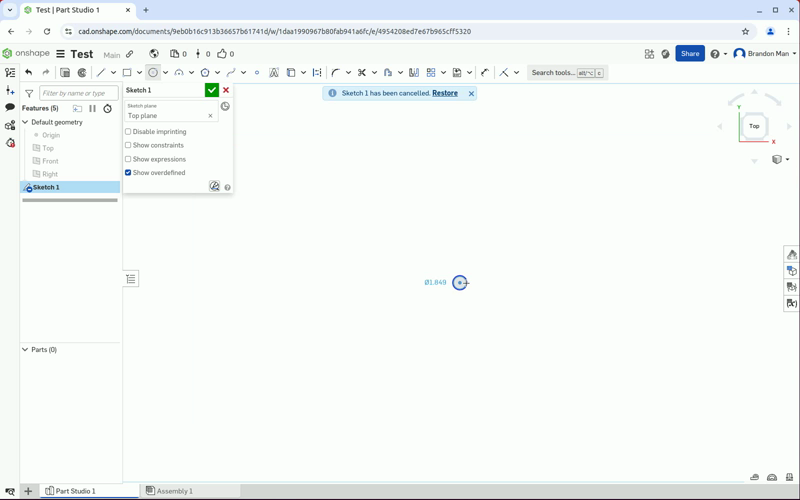
scroll(6)
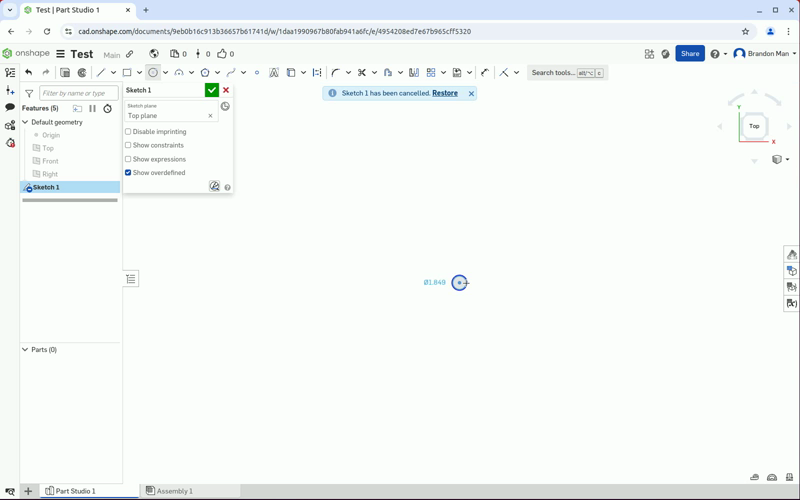
scroll(6)
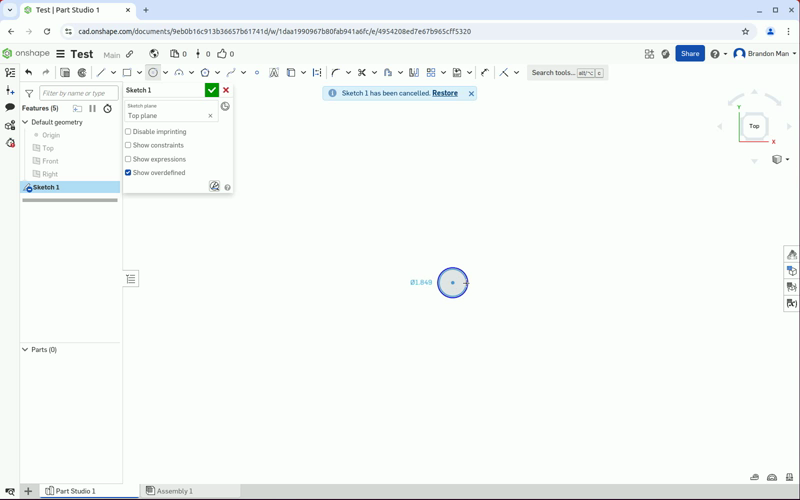
scroll(6)
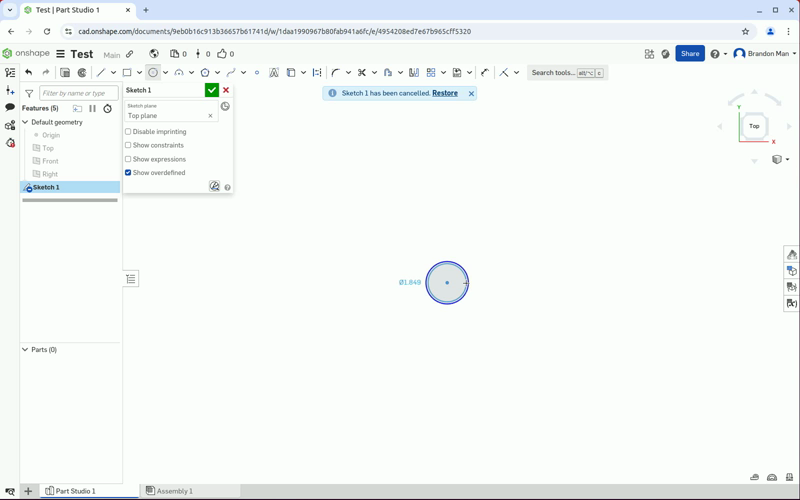
scroll(6)
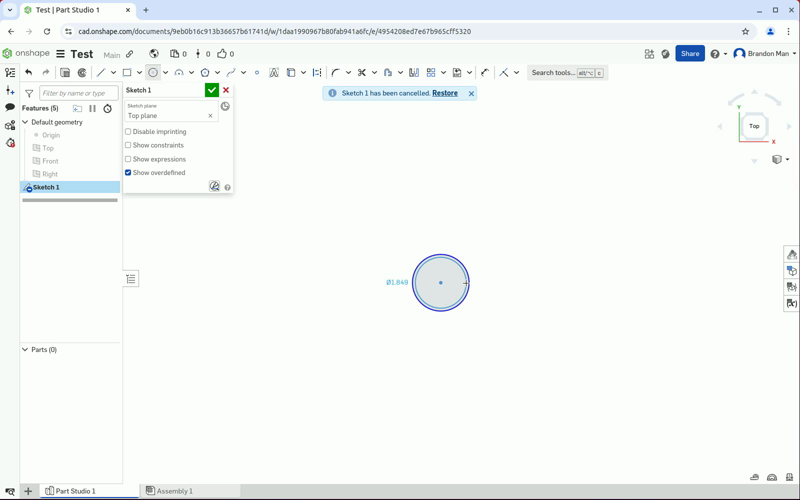
scroll(6)
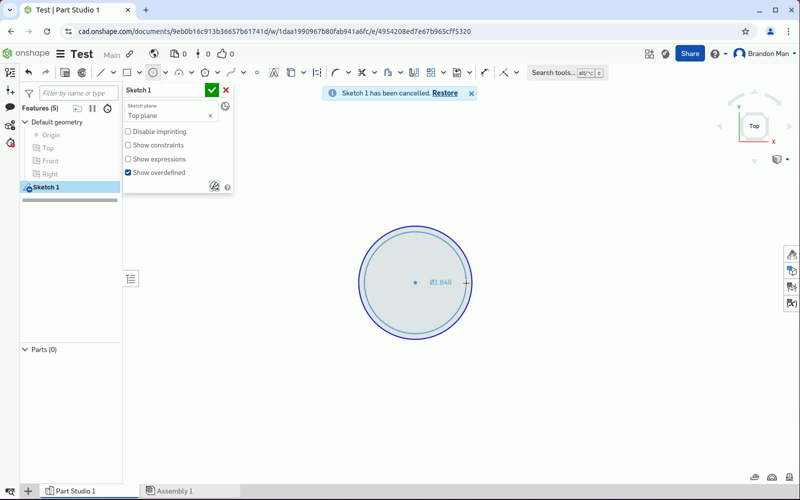
click(466, 282)
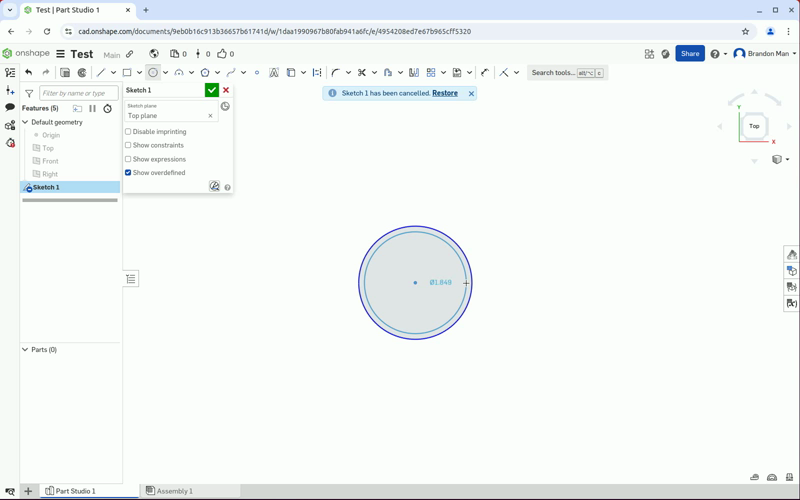
scroll(-6)
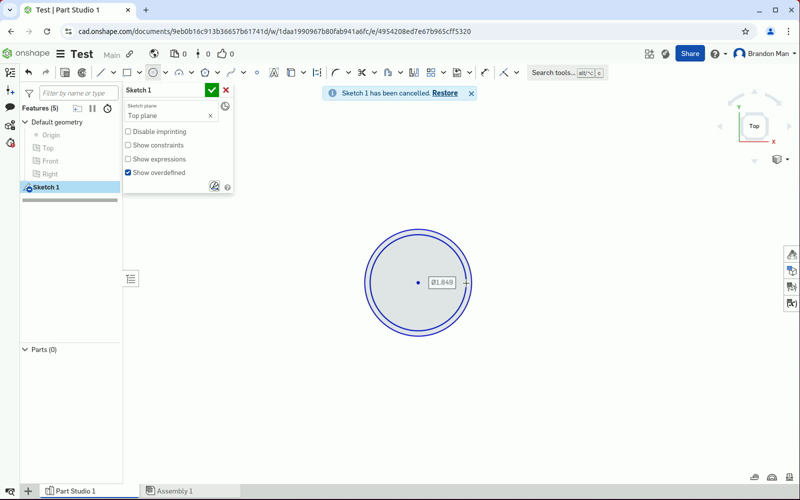
scroll(-6)
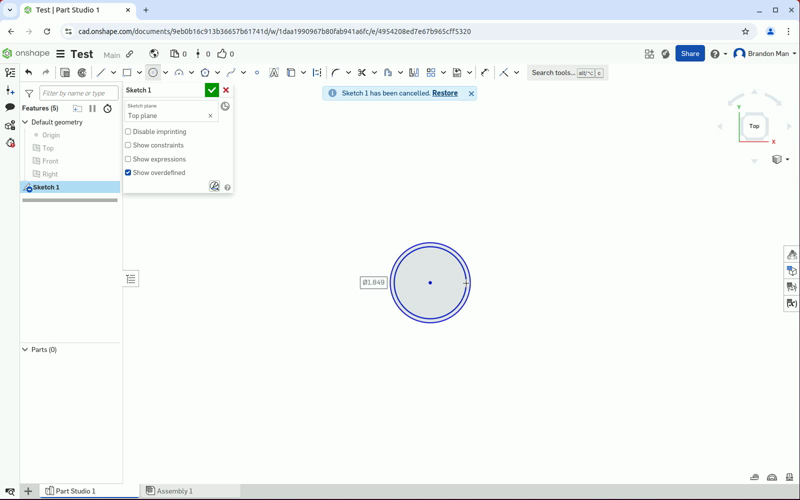
scroll(-6)
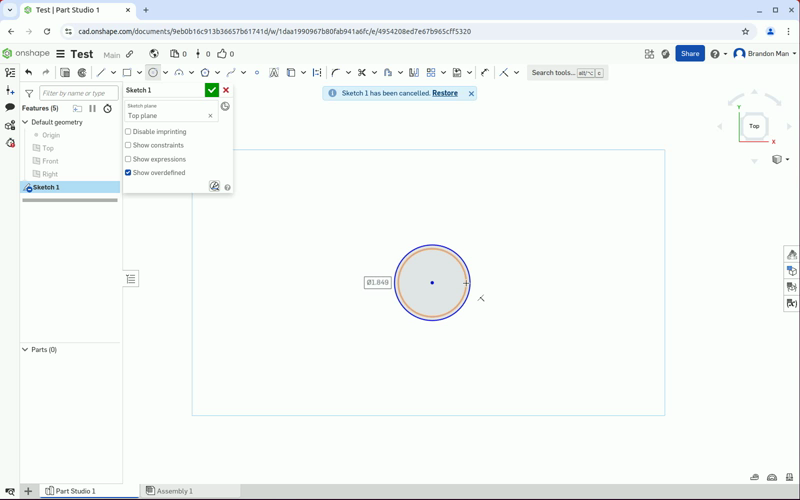
scroll(-6)
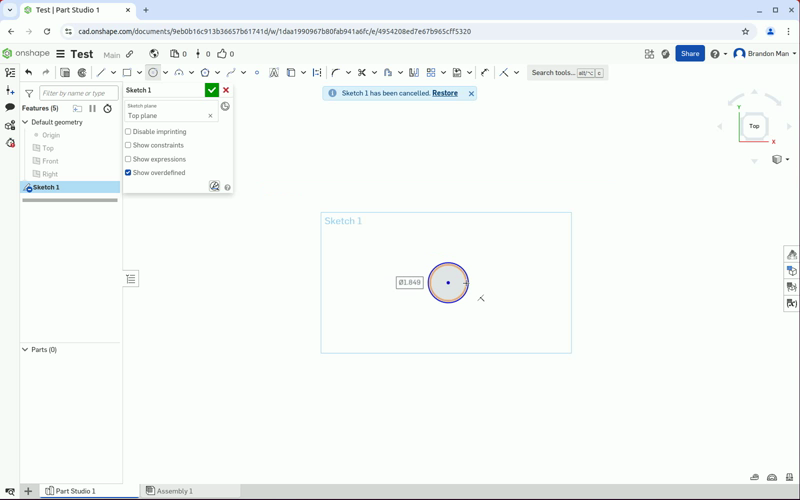
scroll(-6)
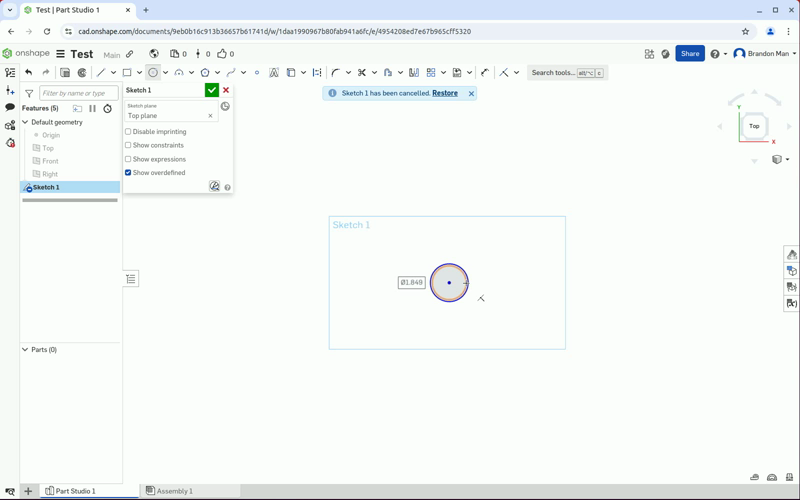
scroll(-6)
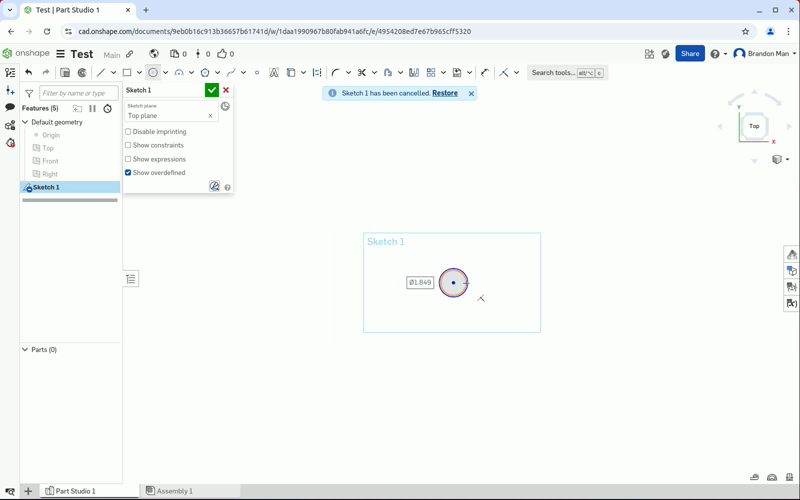
scroll(-6)
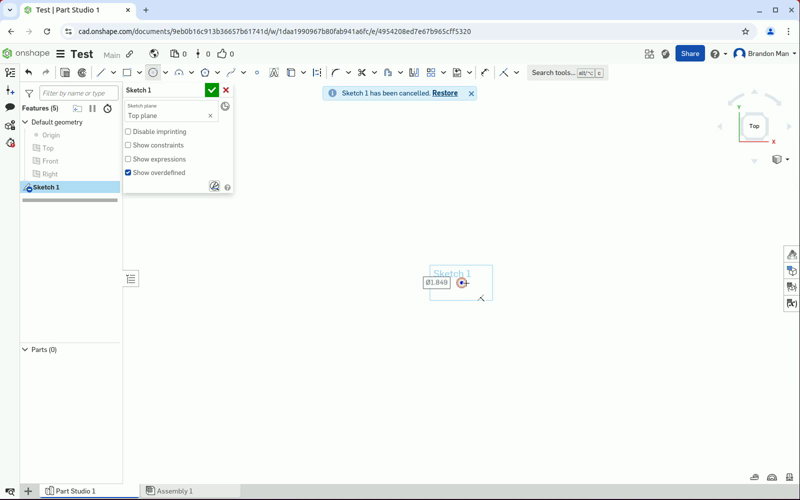
key(esc)
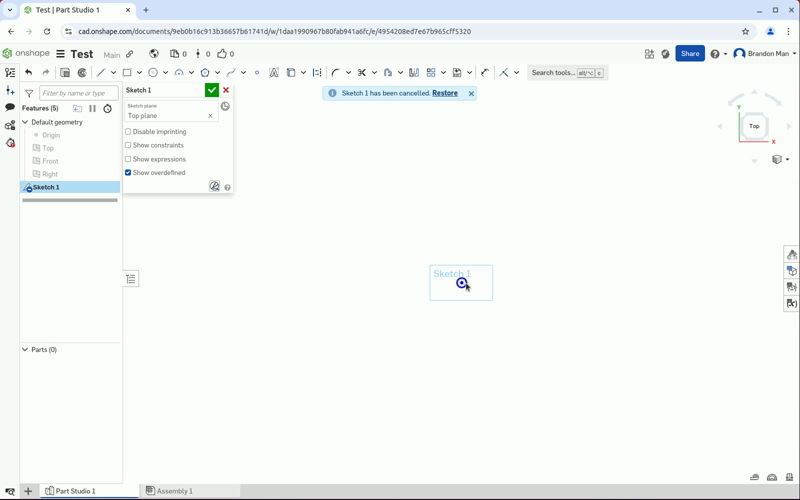
mouse_move(460, 278)
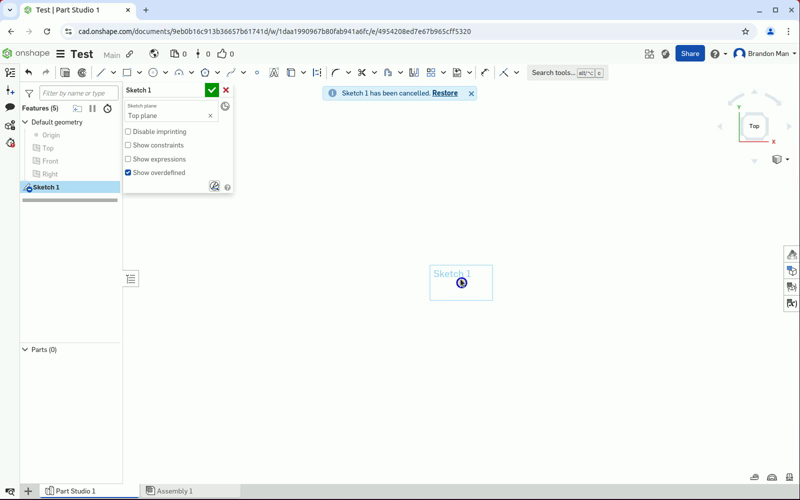
scroll(6)
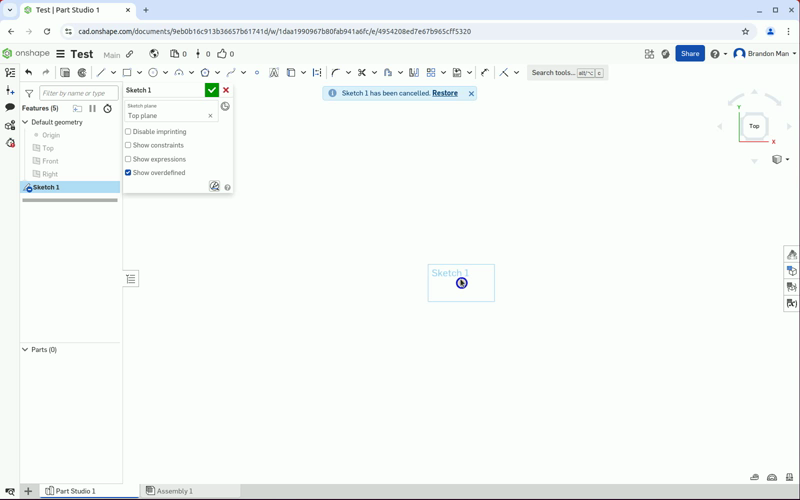
scroll(6)
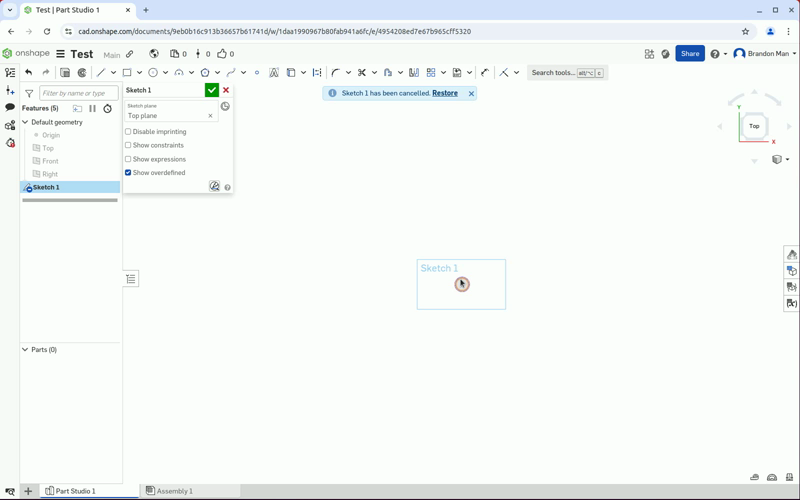
scroll(6)
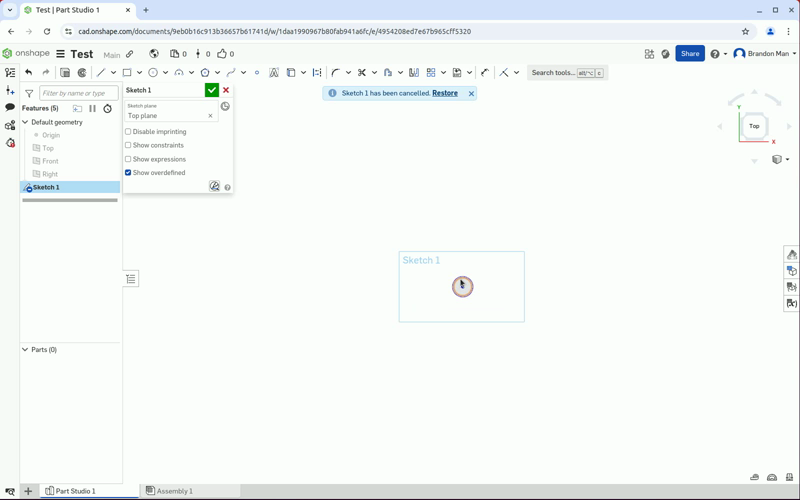
scroll(6)
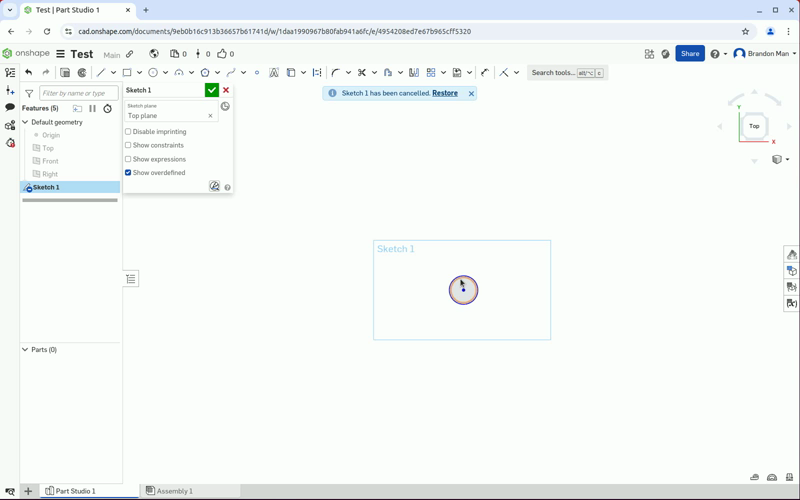
scroll(6)
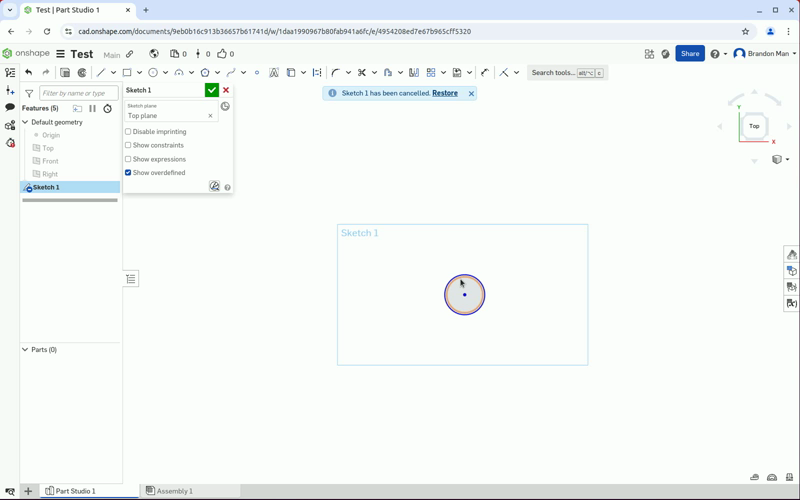
scroll(6)
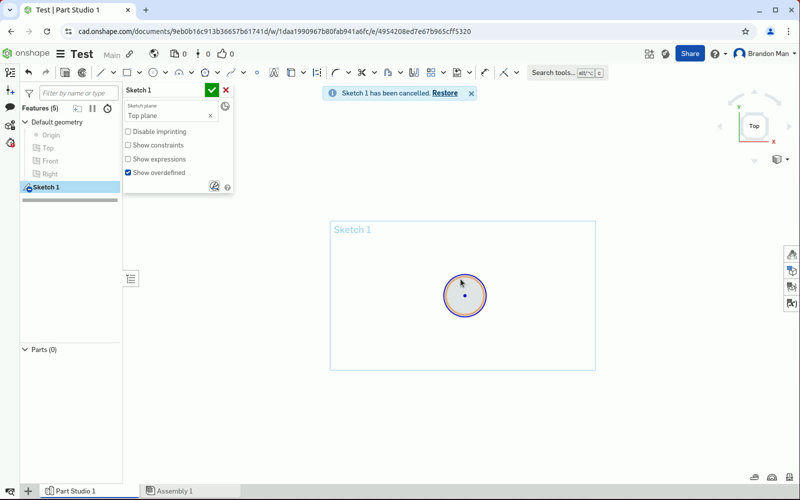
scroll(6)
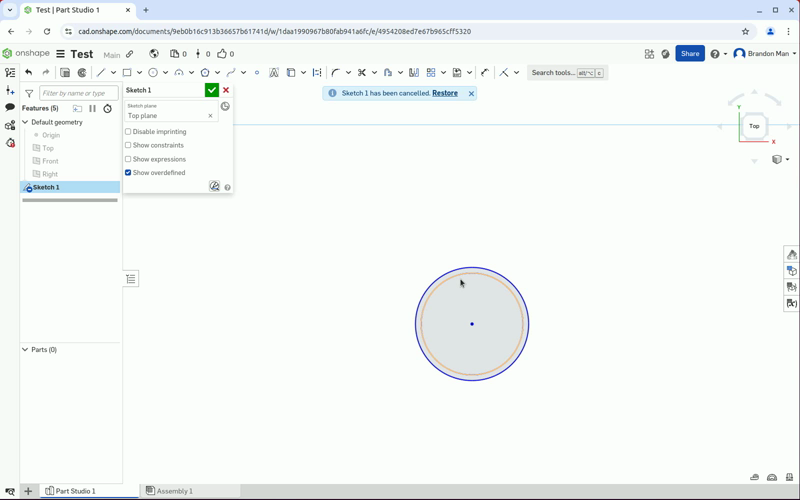
click(460, 278)
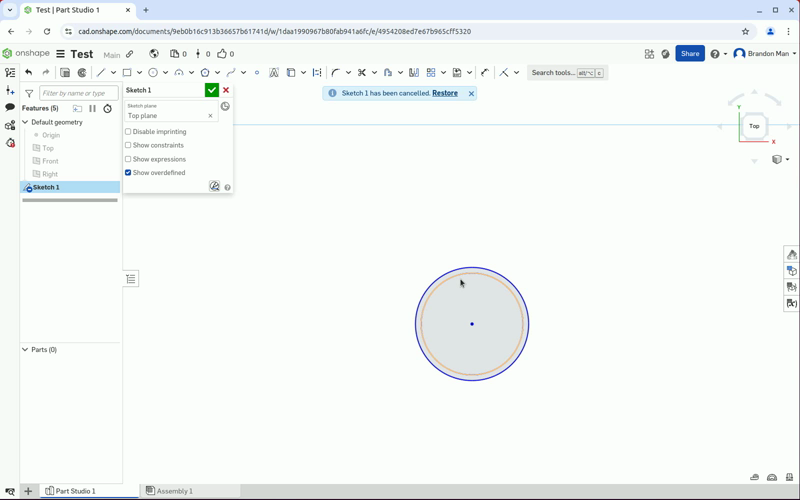
scroll(-6)
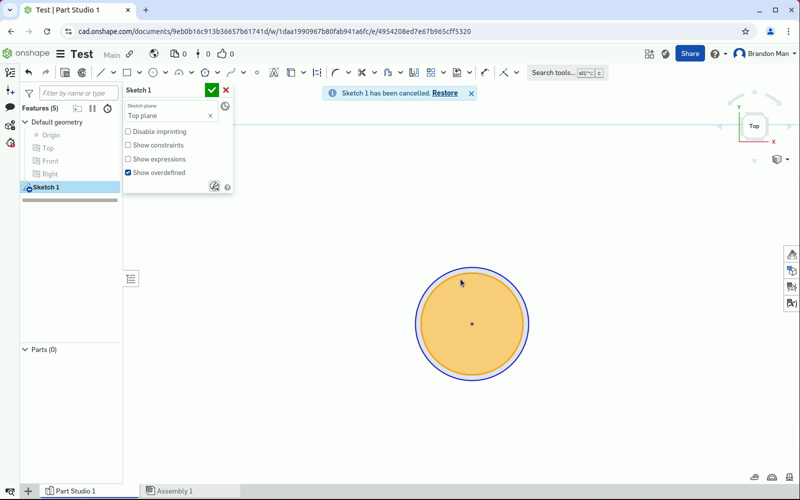
scroll(-6)
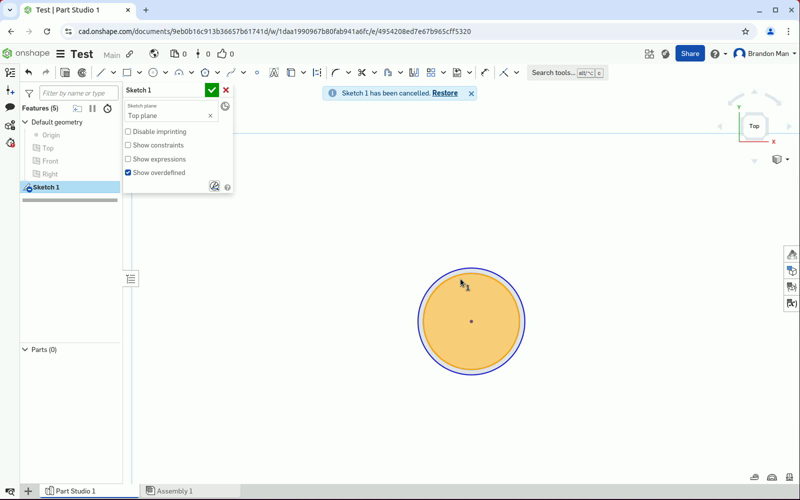
scroll(-6)
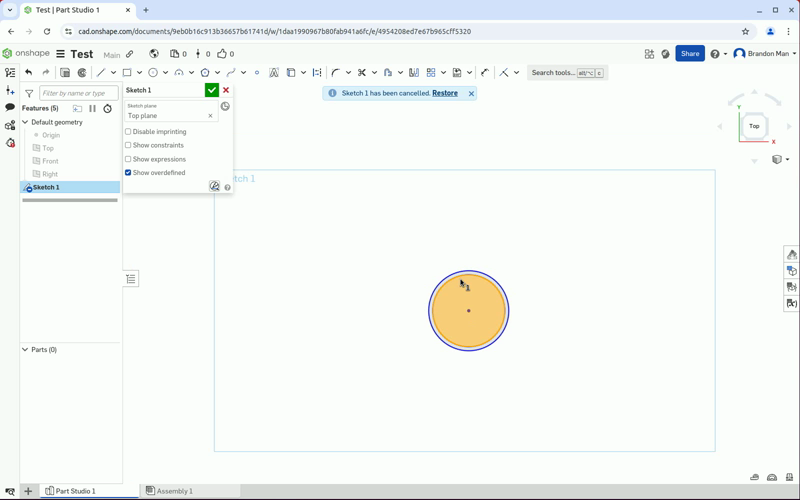
scroll(-6)
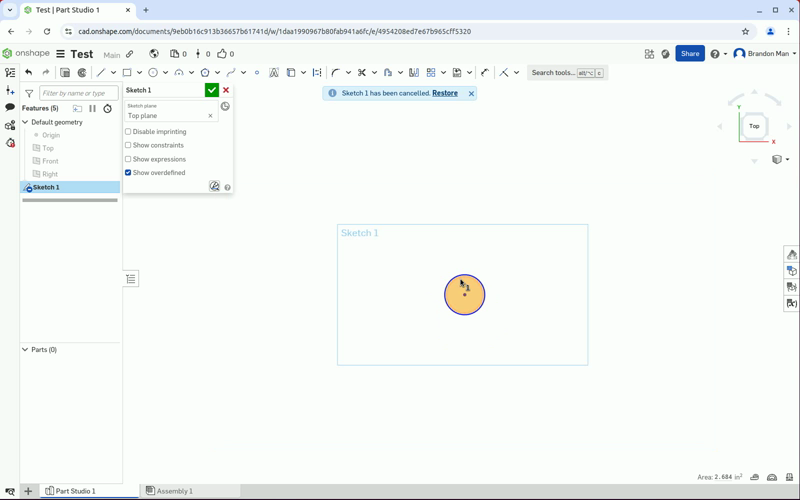
scroll(-6)
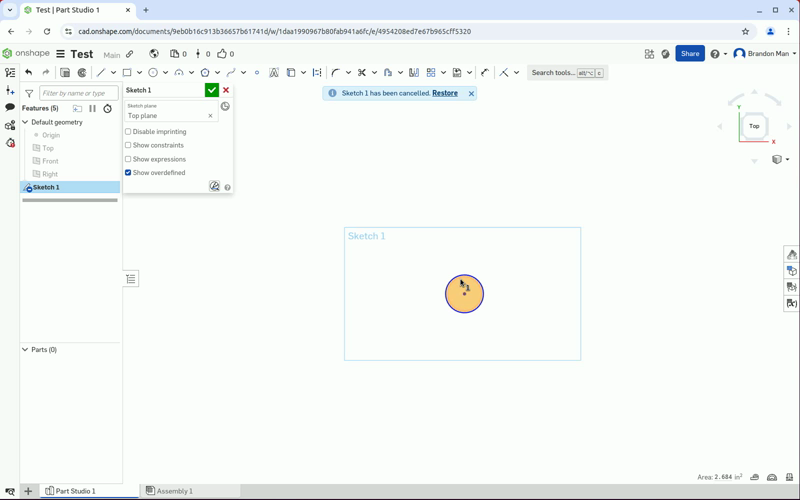
scroll(-6)
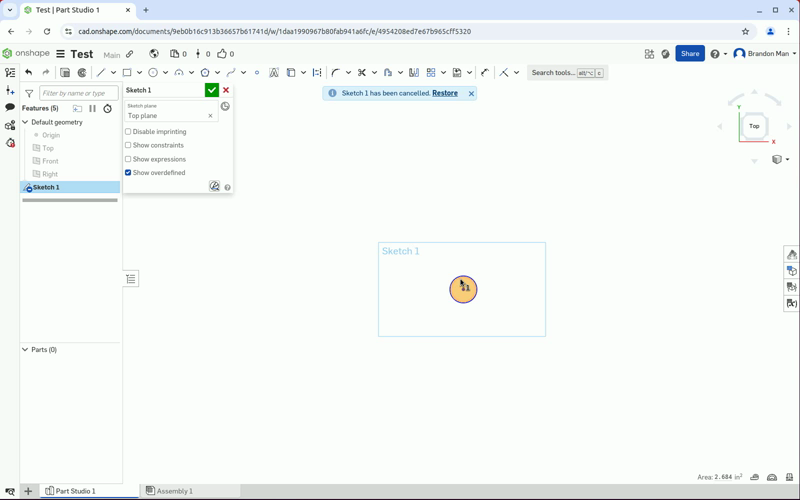
scroll(-6)
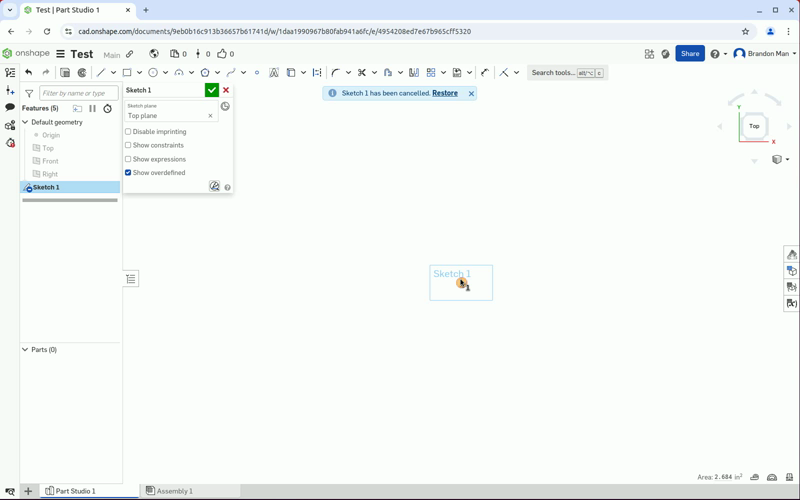
mouse_move(73, 352)
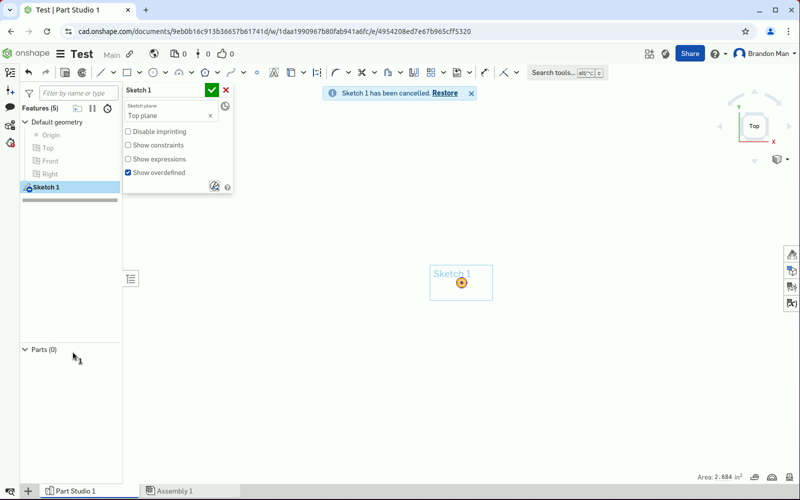
key(shift+y)
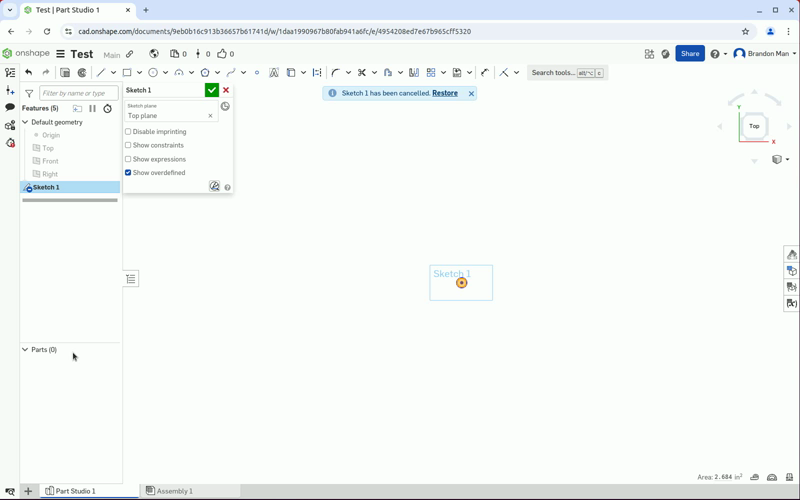
key(shift+e)
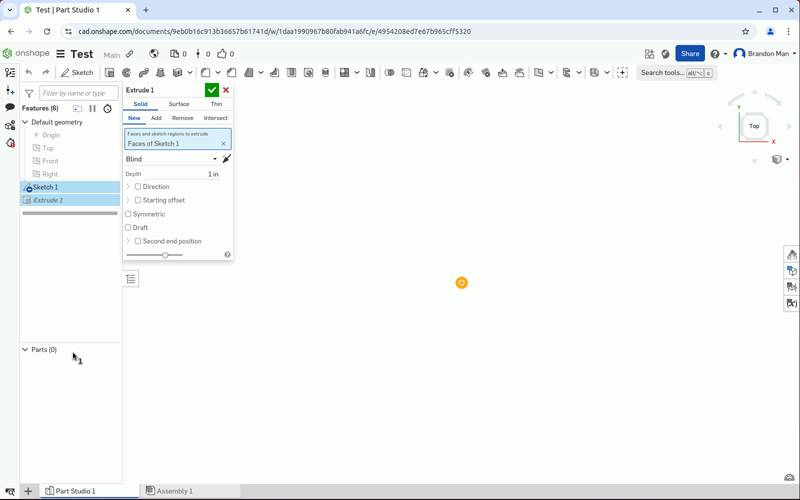
mouse_move(143, 106)
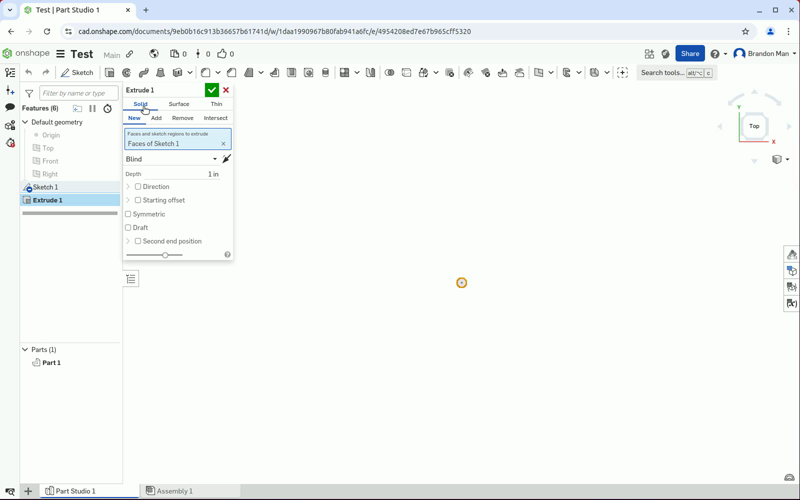
click(143, 106)
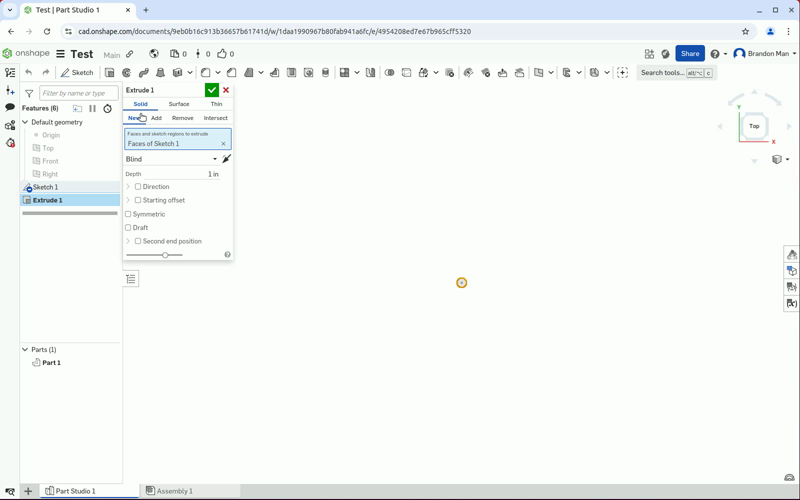
mouse_move(137, 120)
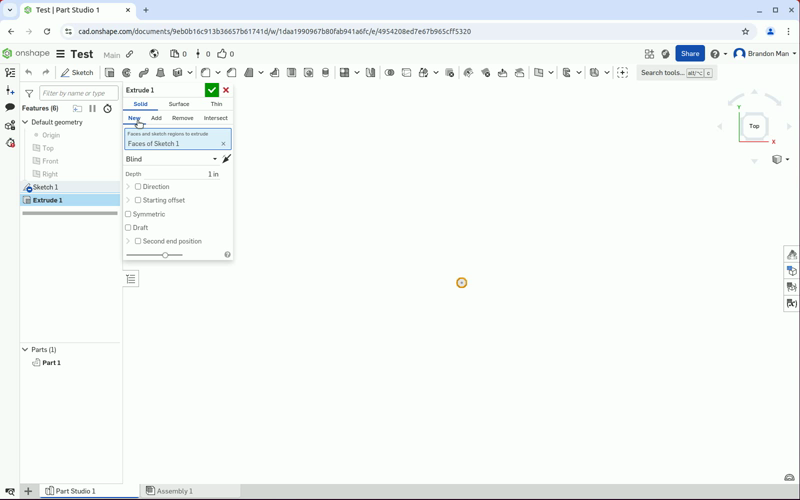
click(137, 120)
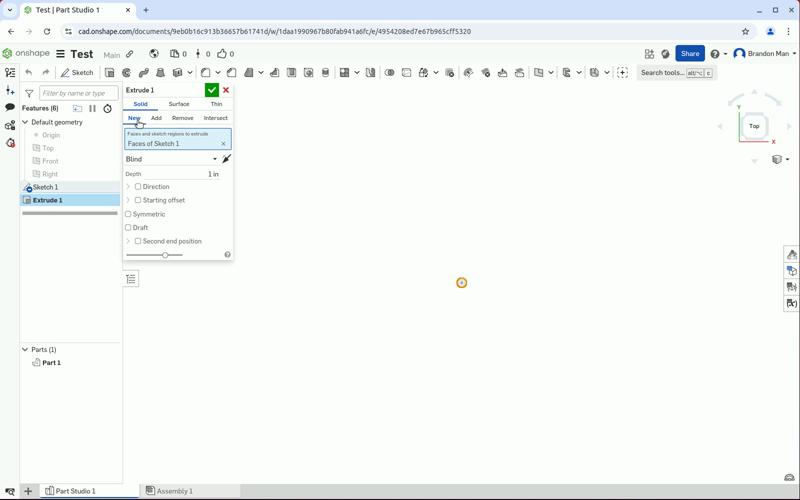
key(tab, 4)
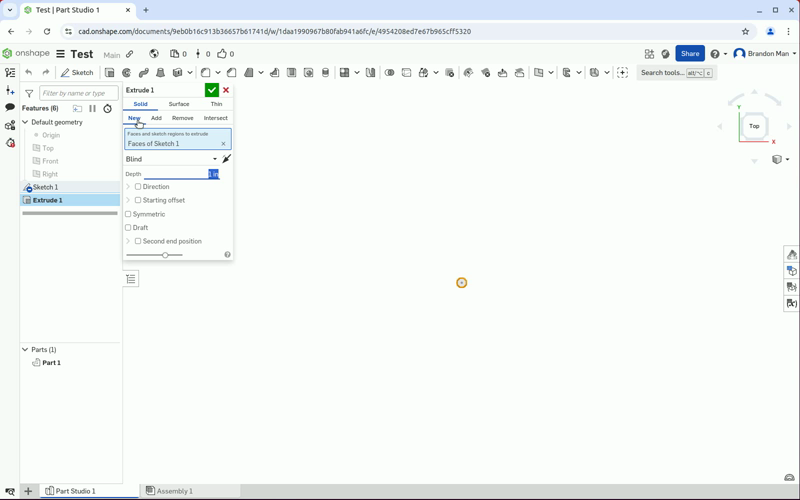
text(23.108)
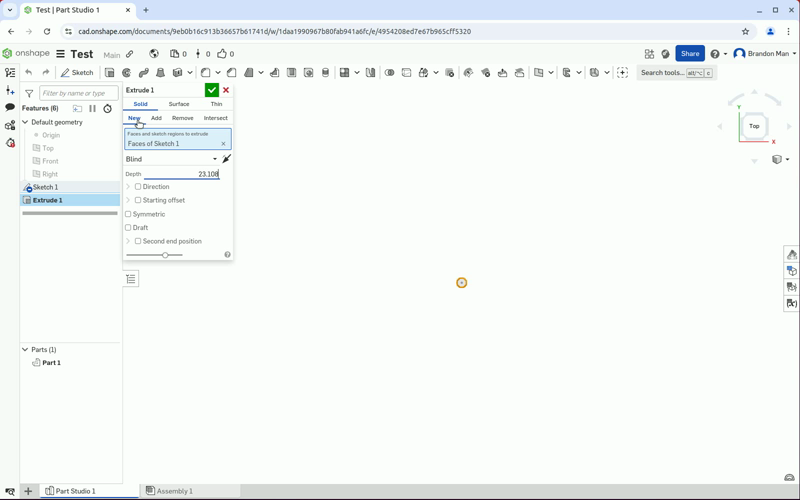
key(enter)
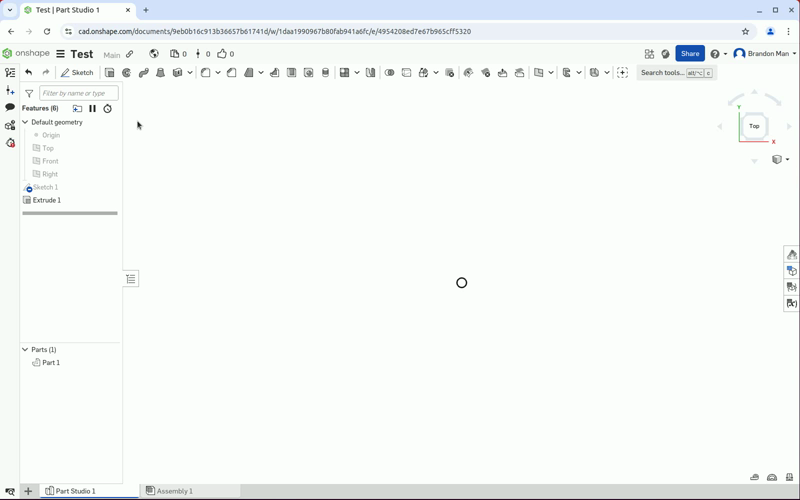
key(shift+h)
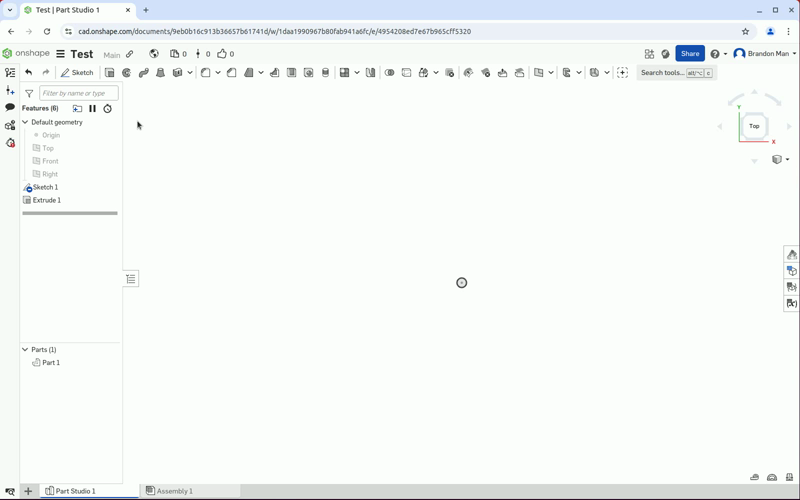
key(shift+h)
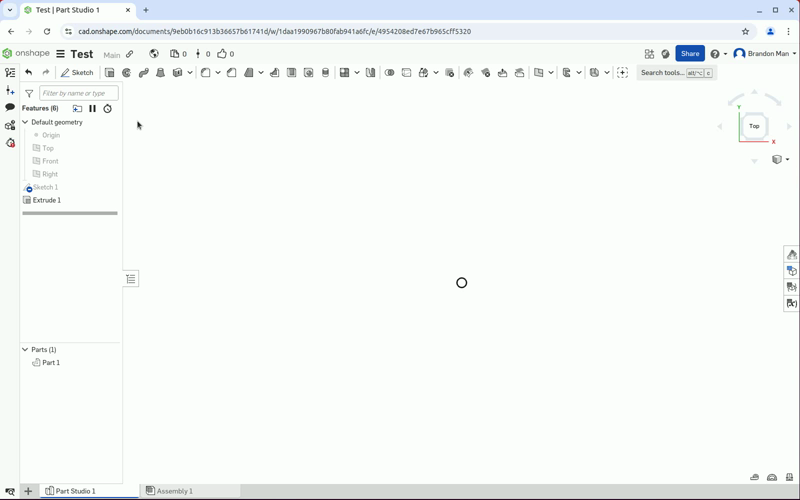
mouse_move(73, 189)
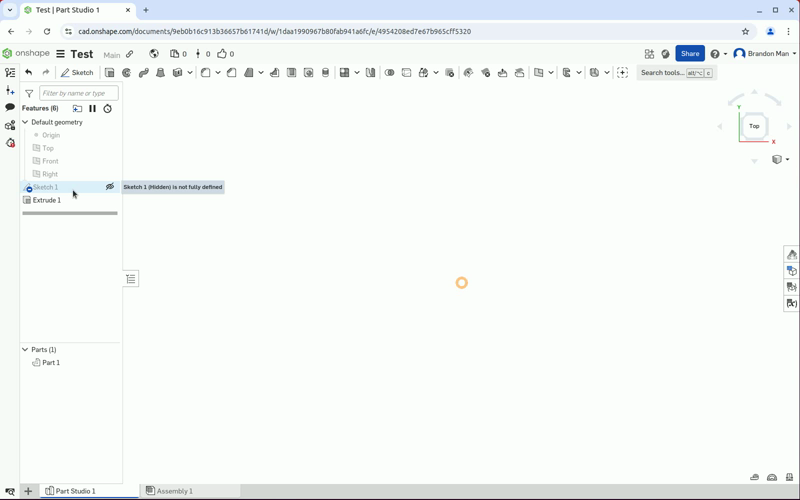
click(73, 189)
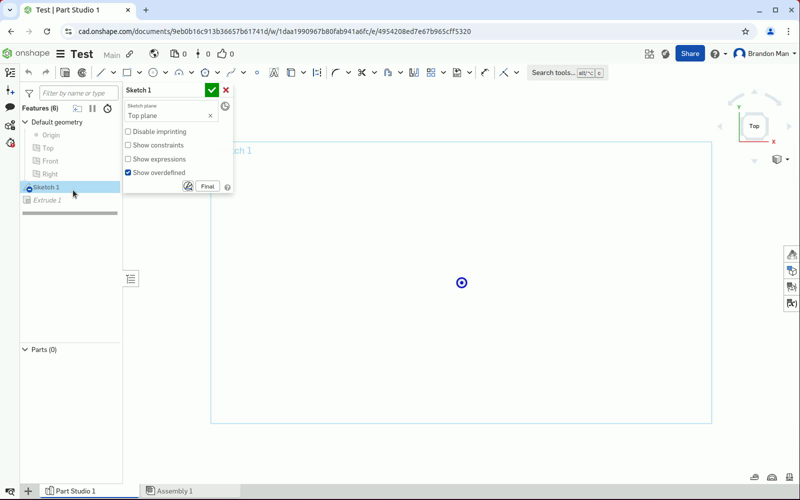
mouse_move(229, 92)
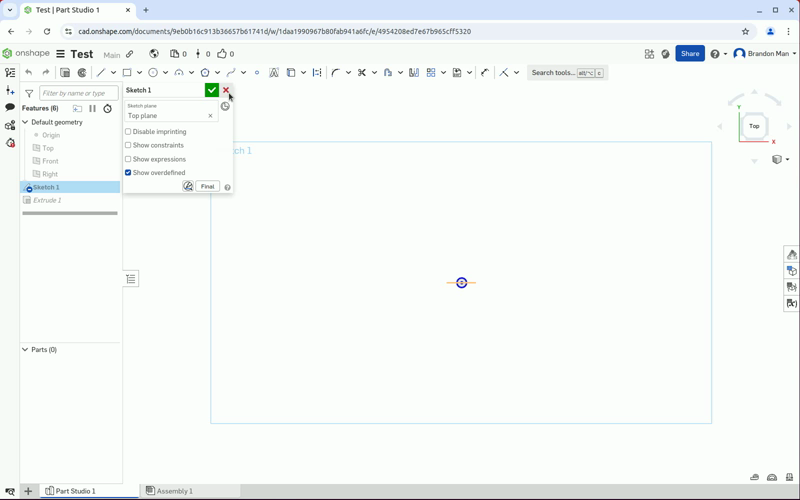
click(229, 92)
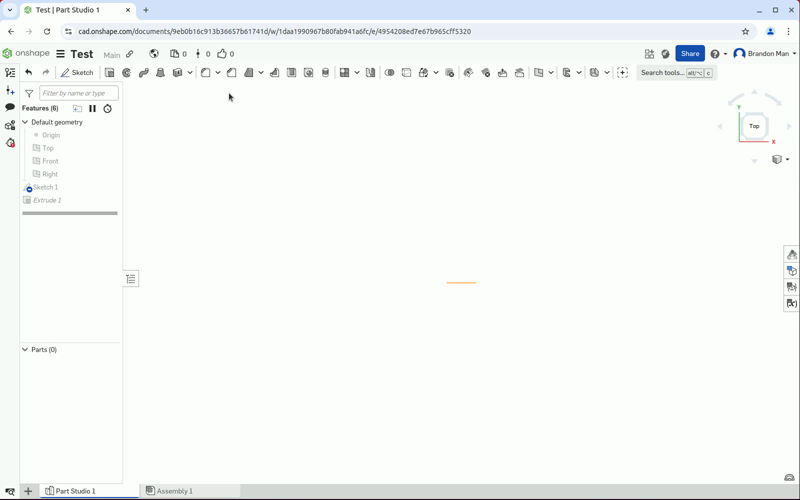
mouse_move(73, 352)
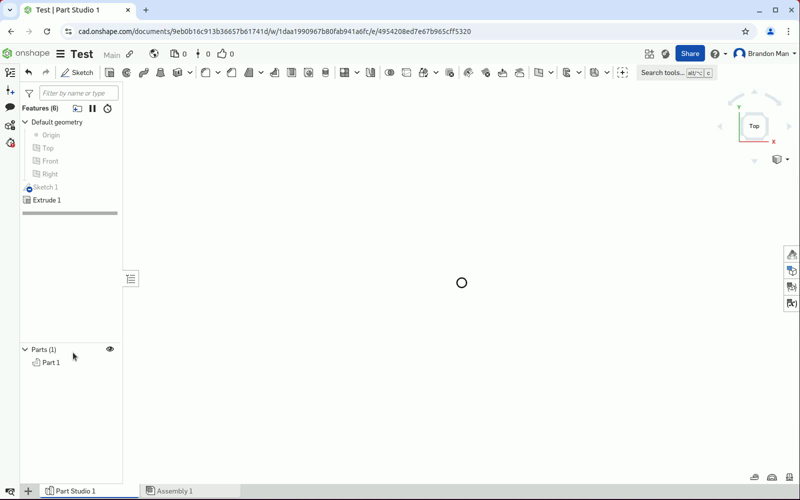
key(y)
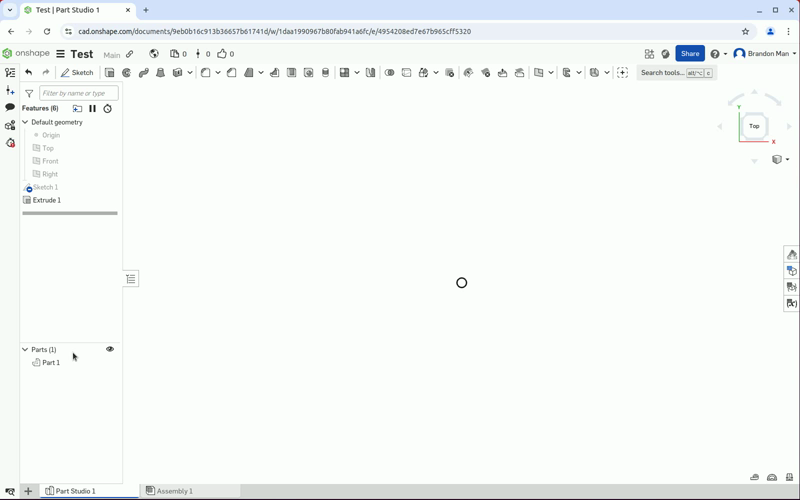
key(shift+p)
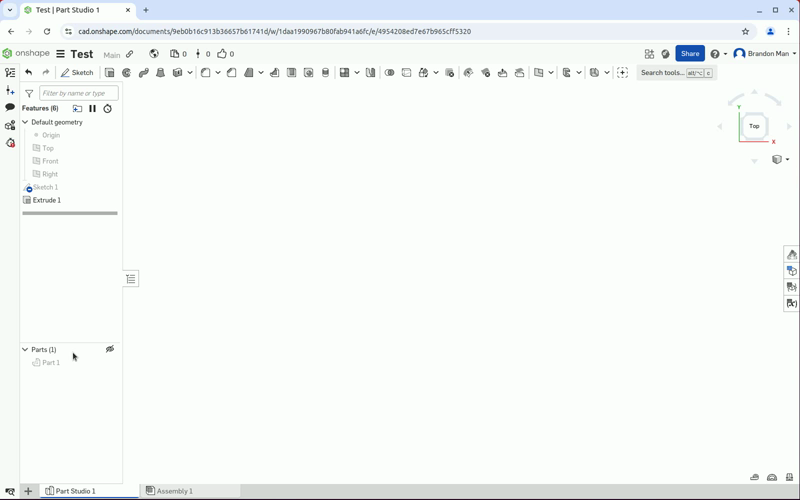
key(space)
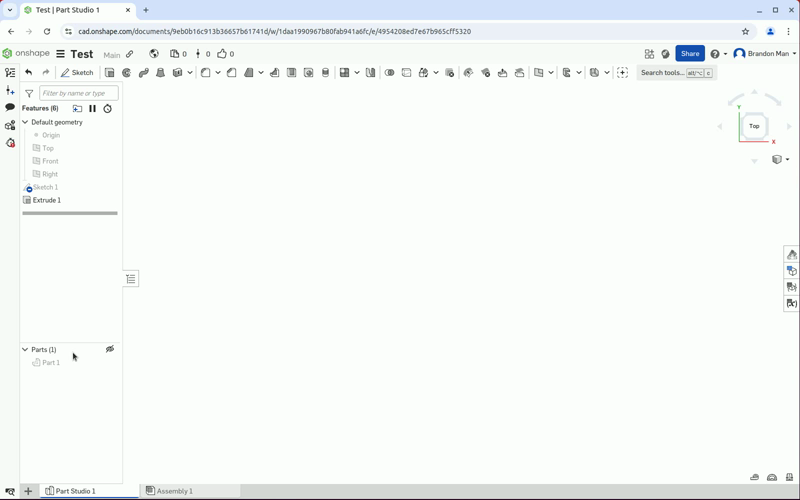
key_down(shift)
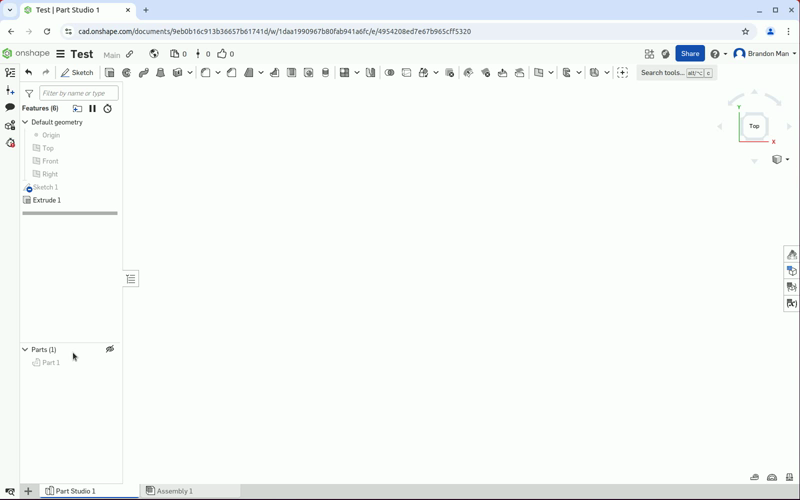
key(up)
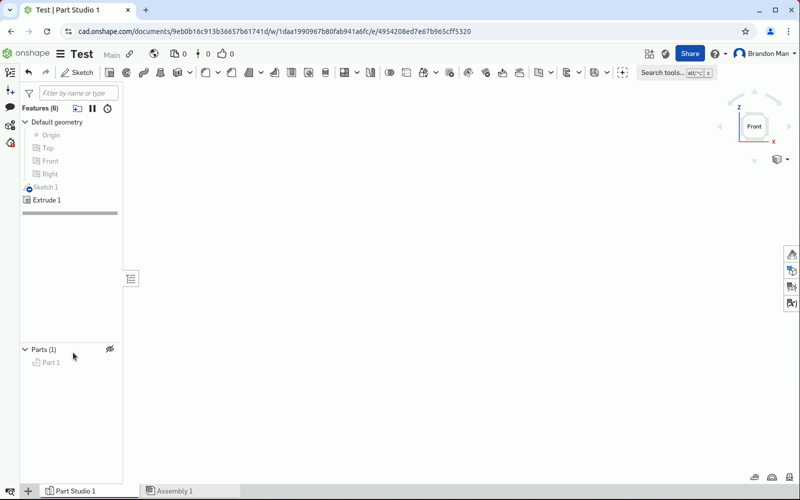
key_up(shift)
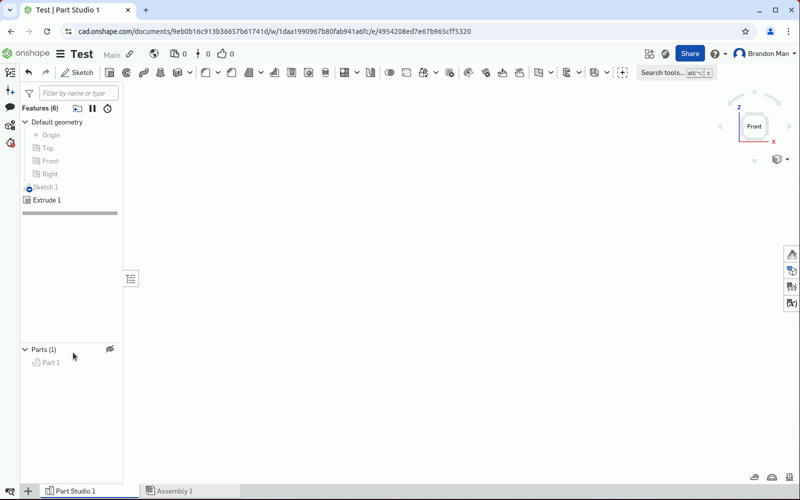
mouse_move(73, 352)
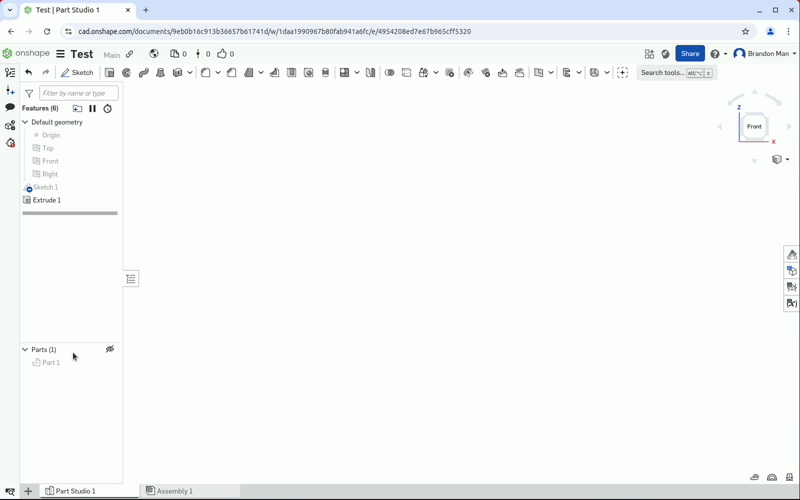
key(shift+y)
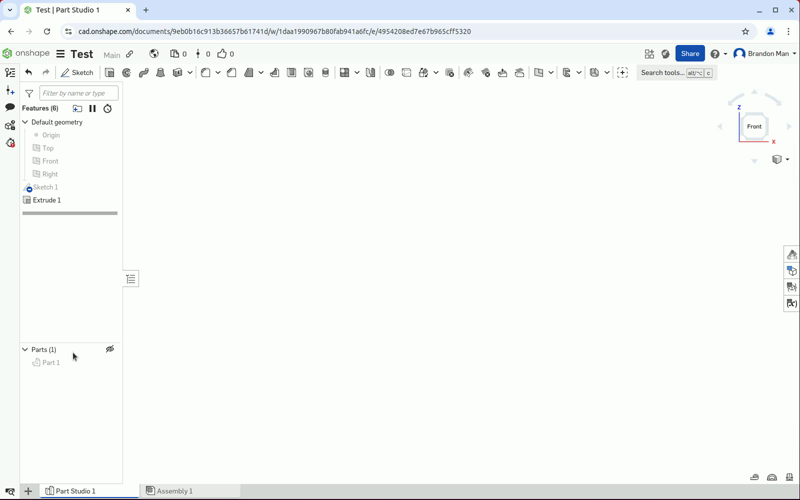
key(shift+s)
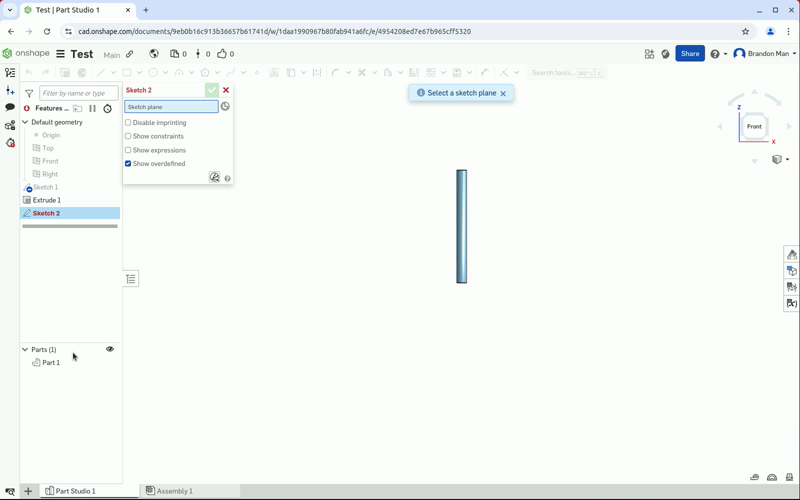
mouse_move(73, 163)
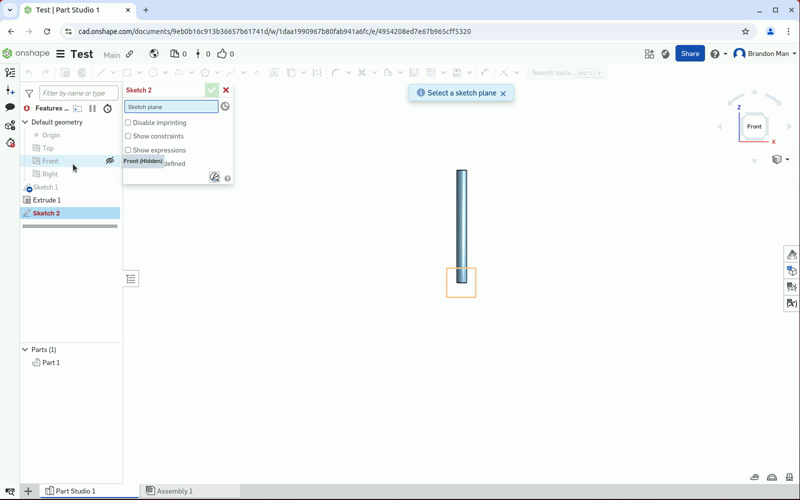
click(73, 163)
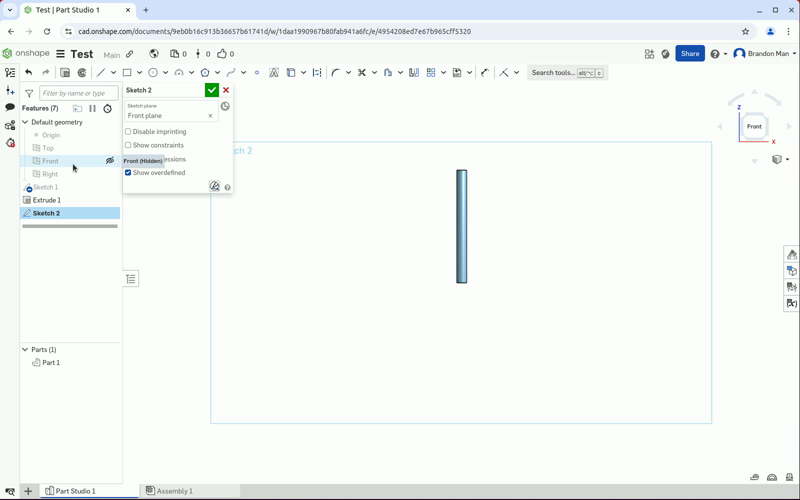
mouse_move(73, 352)
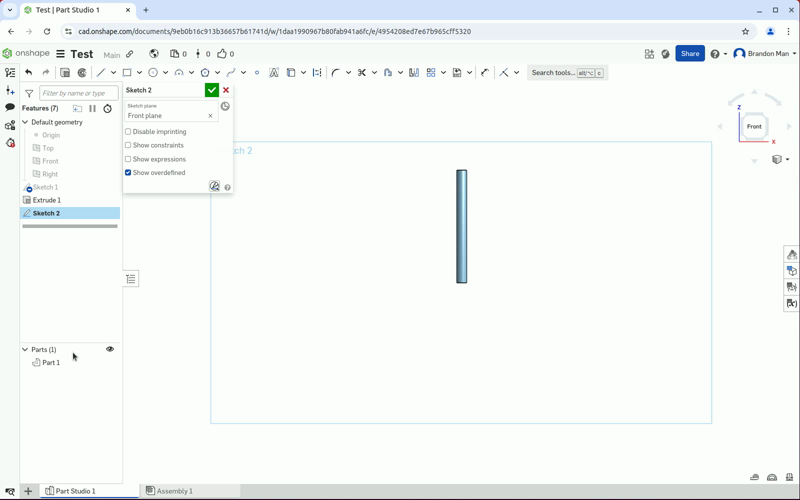
key(y)
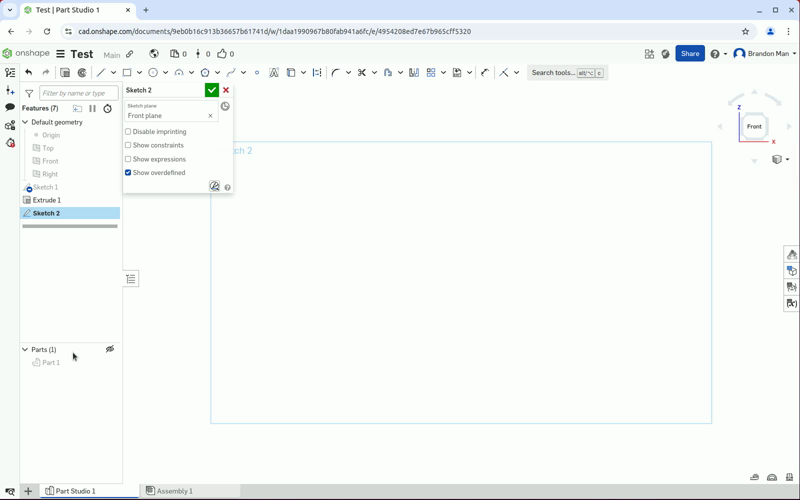
key(l)
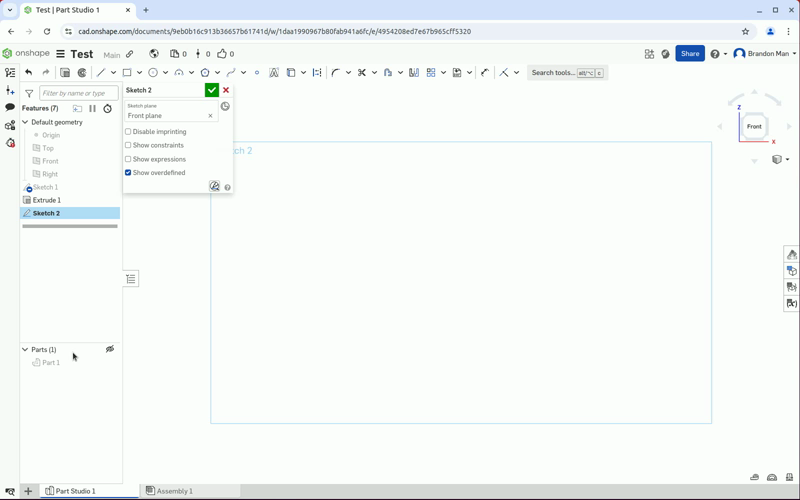
key_down(shift)
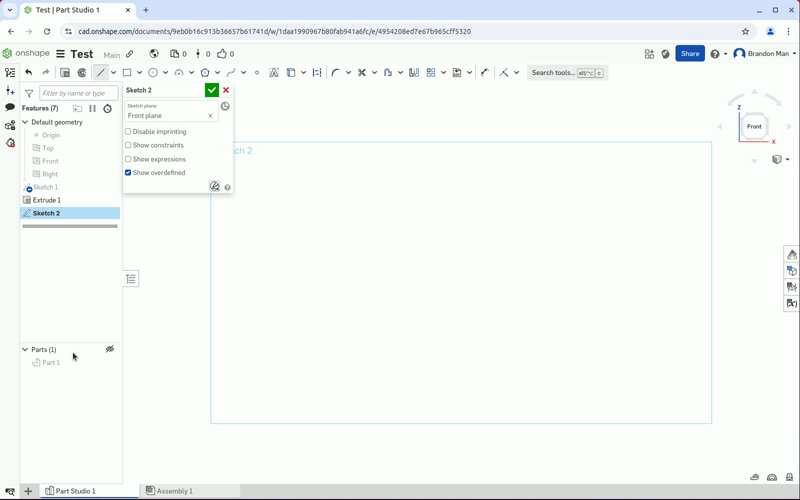
mouse_move(457, 282)
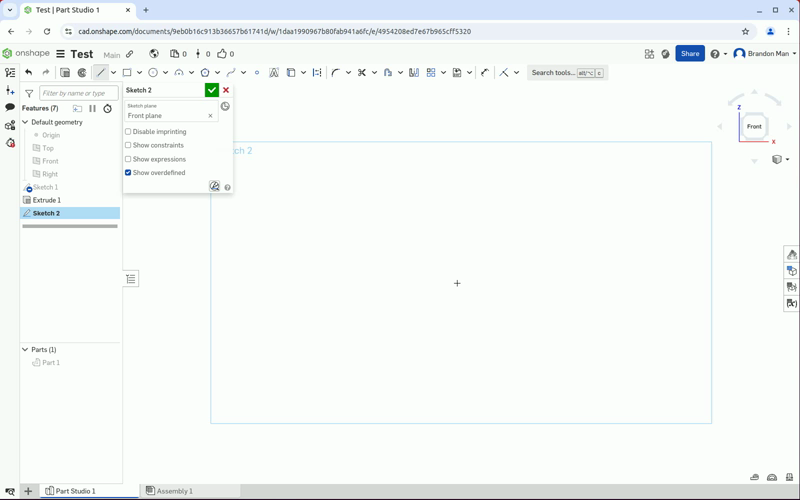
click(457, 282)
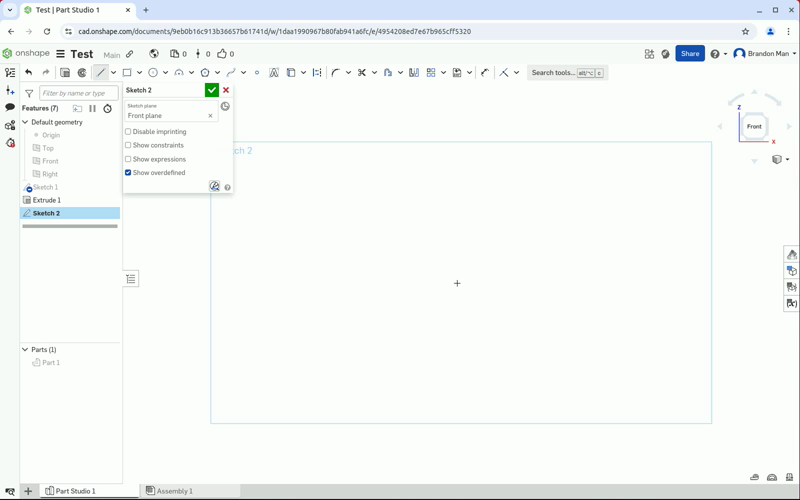
key_up(shift)
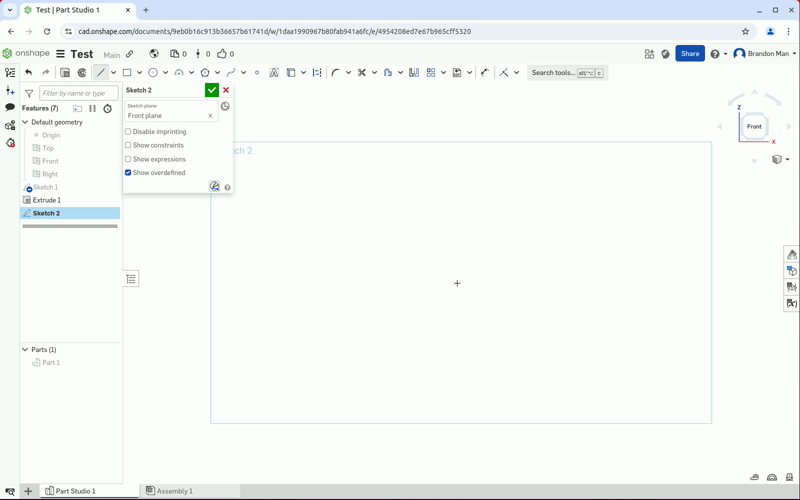
key_down(shift)
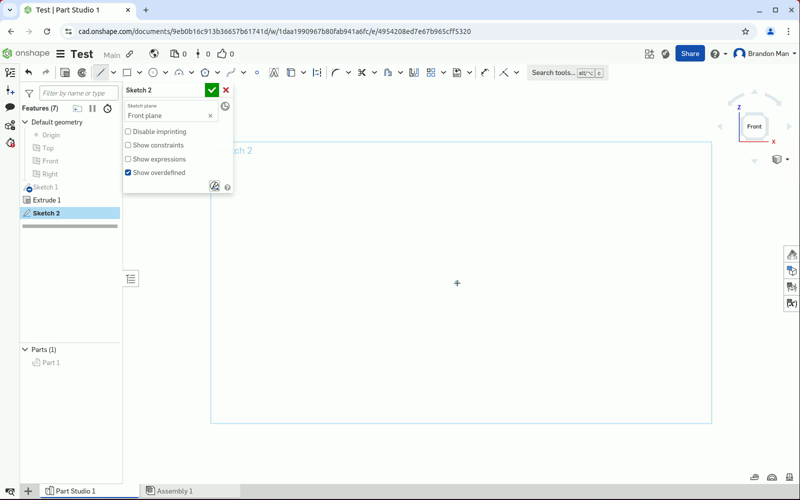
mouse_move(487, 282)
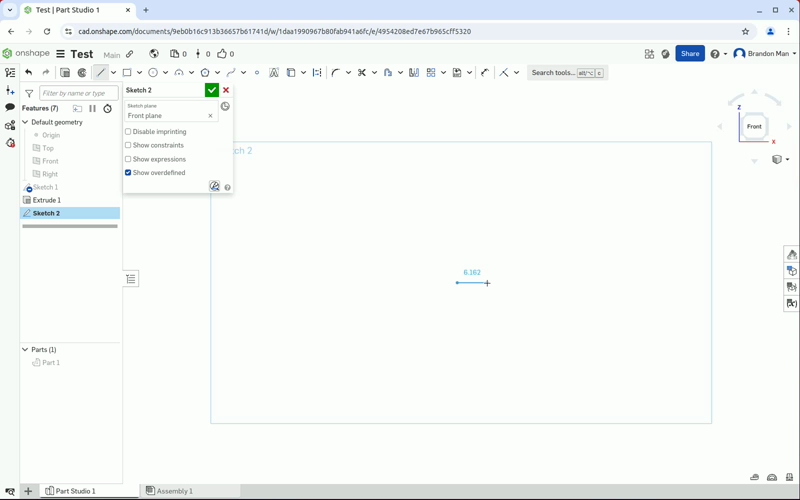
mouse_move(461, 282)
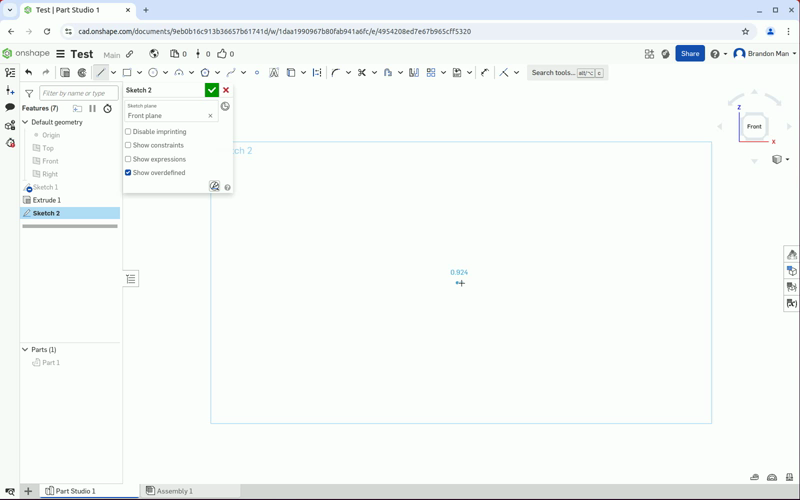
scroll(6)
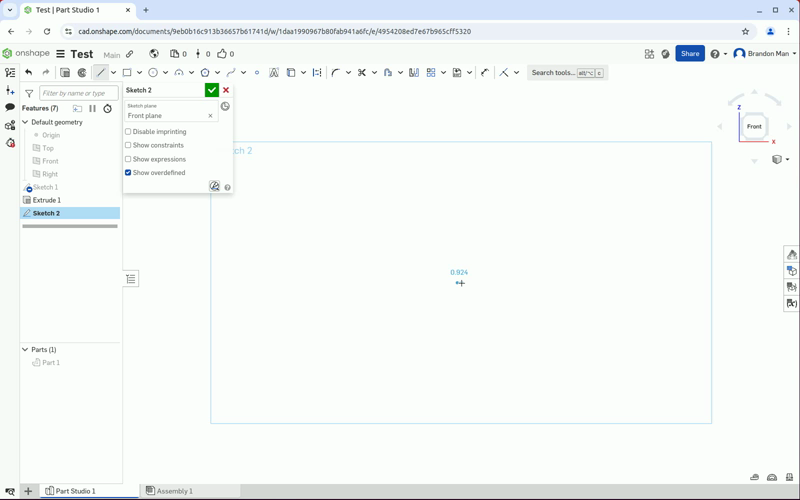
scroll(6)
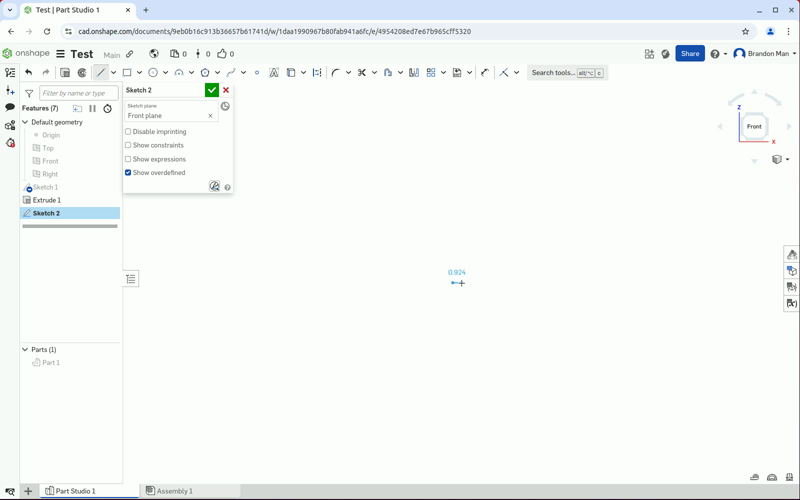
scroll(6)
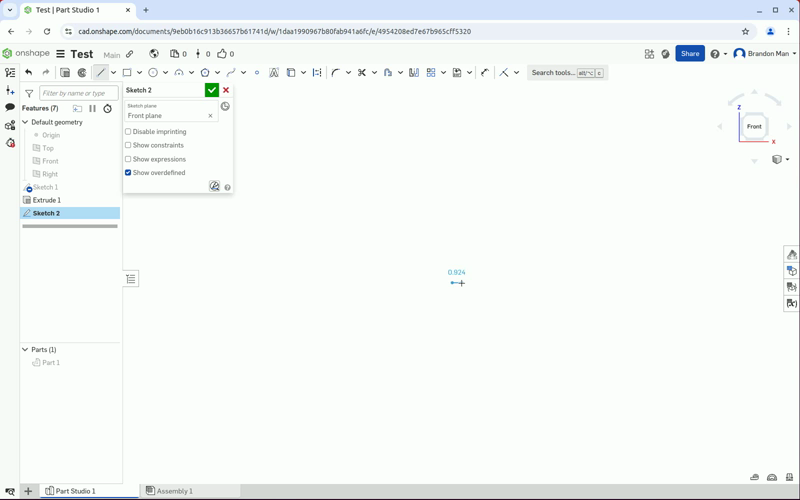
scroll(6)
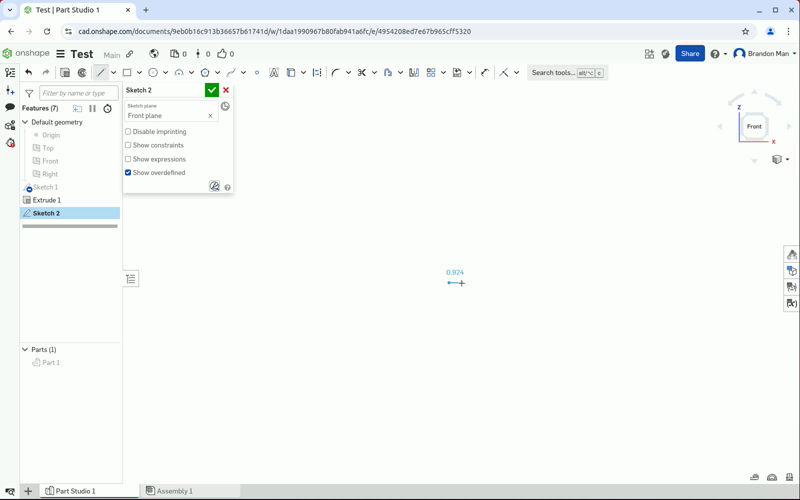
scroll(6)
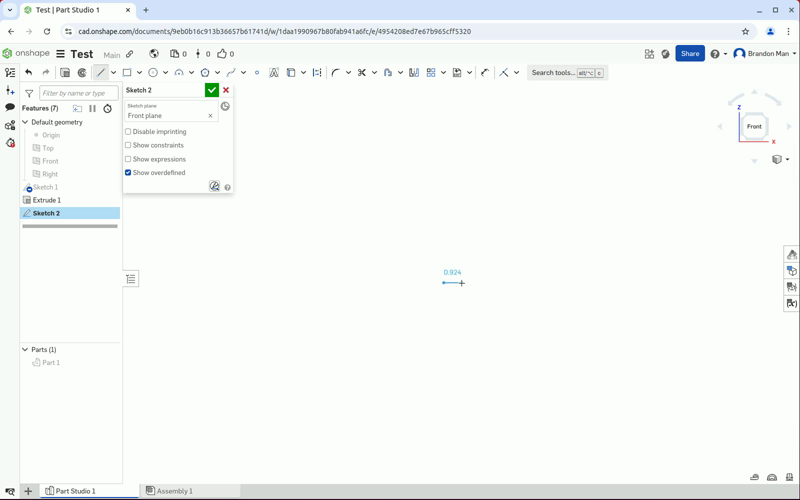
scroll(6)
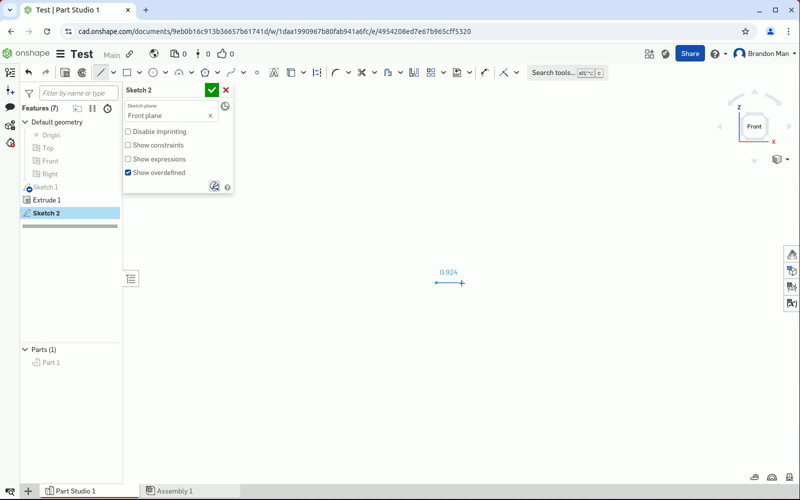
scroll(6)
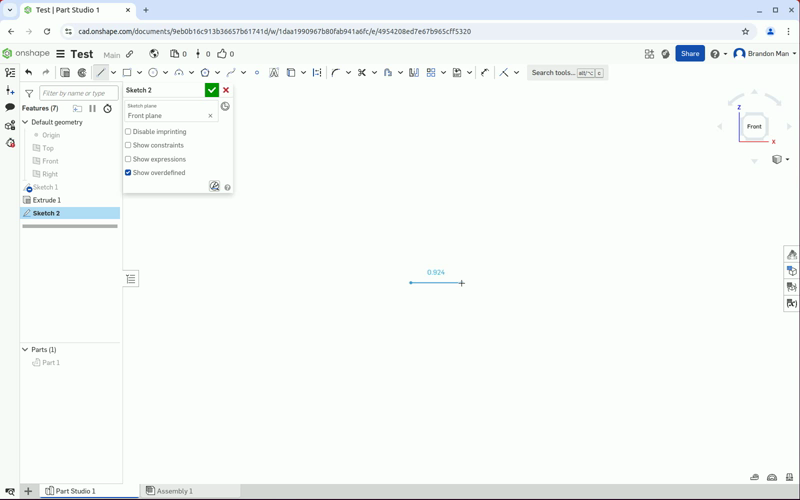
click(461, 282)
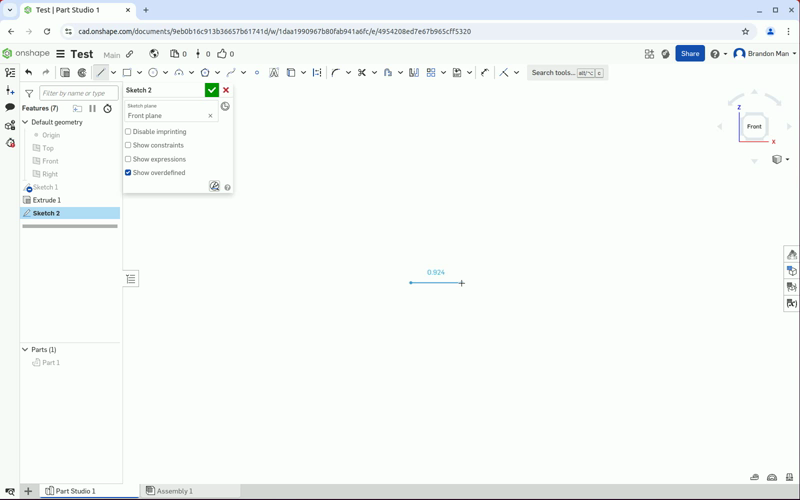
scroll(-6)
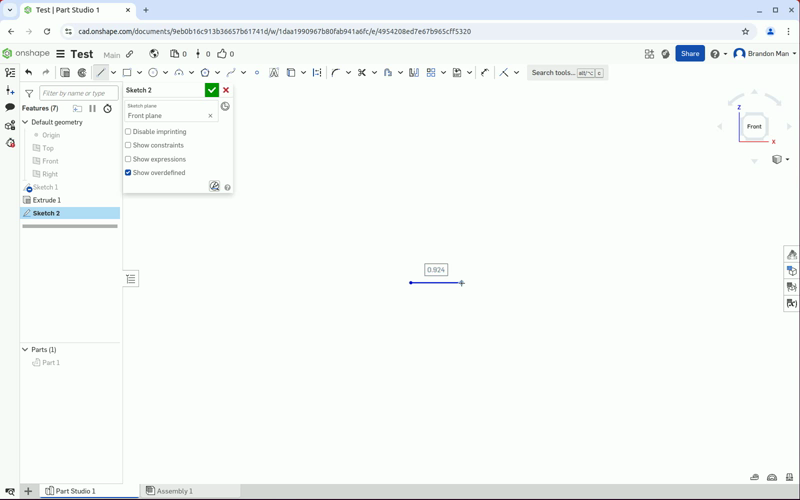
scroll(-6)
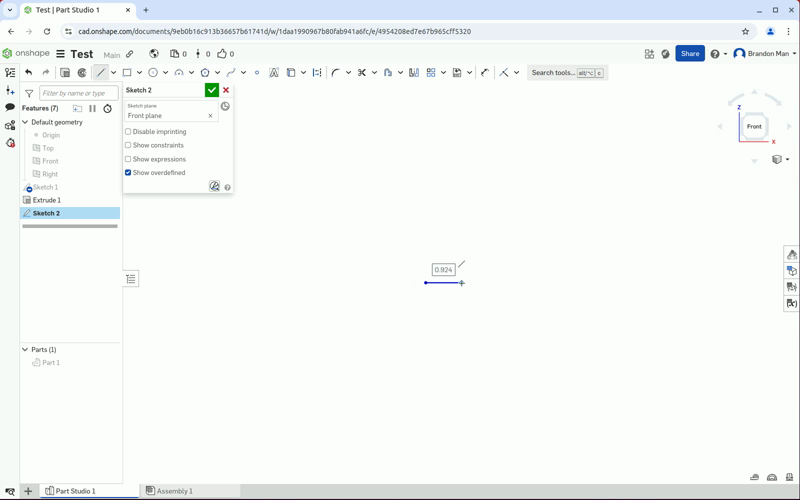
scroll(-6)
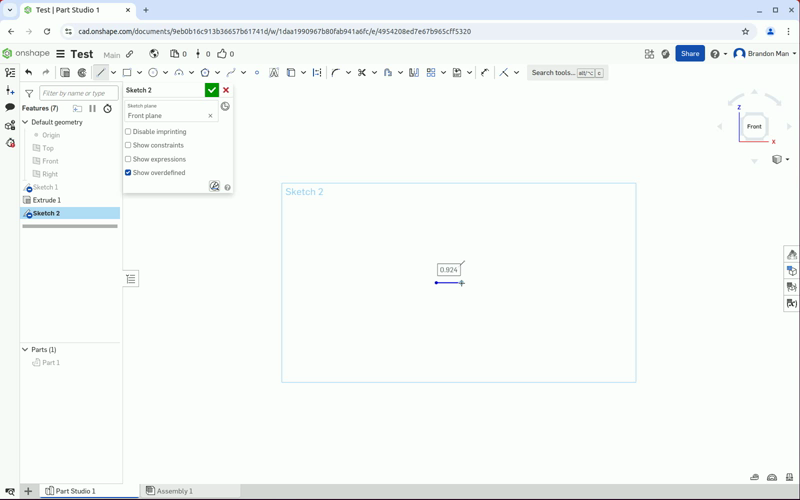
scroll(-6)
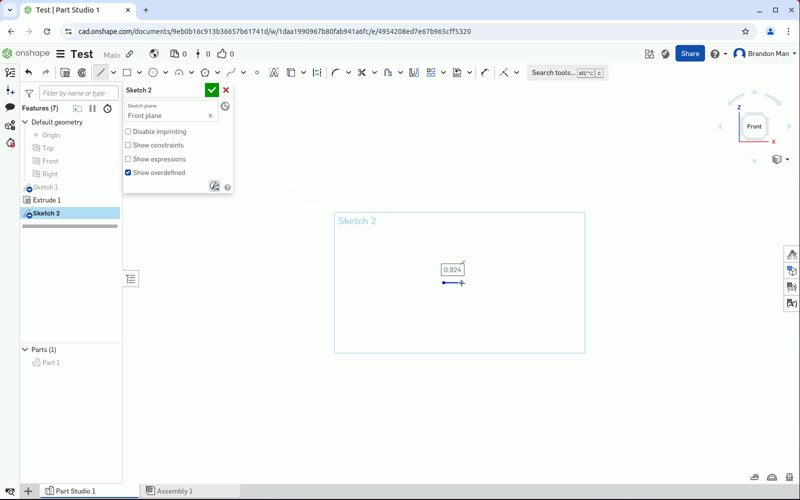
scroll(-6)
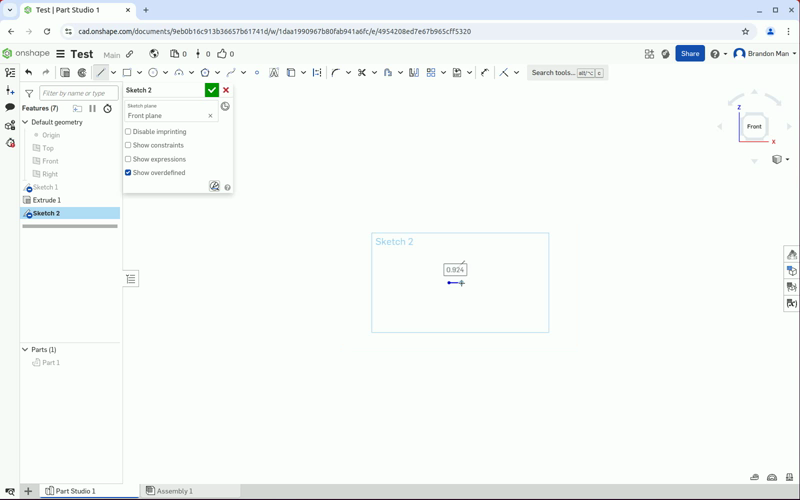
scroll(-6)
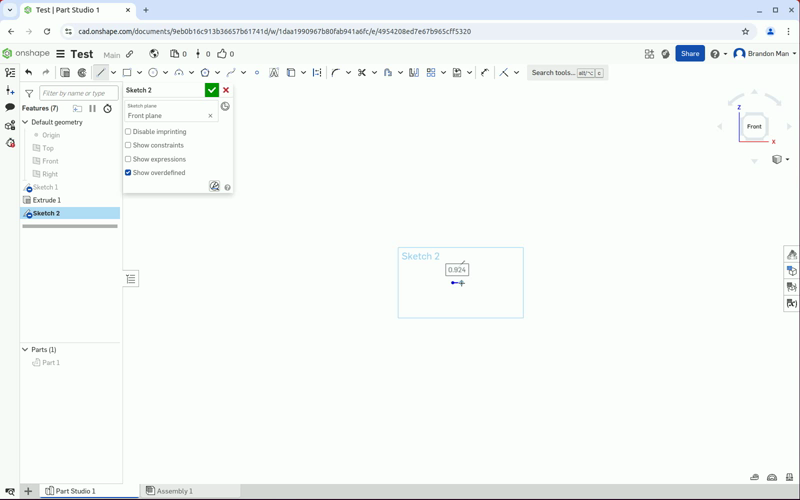
scroll(-6)
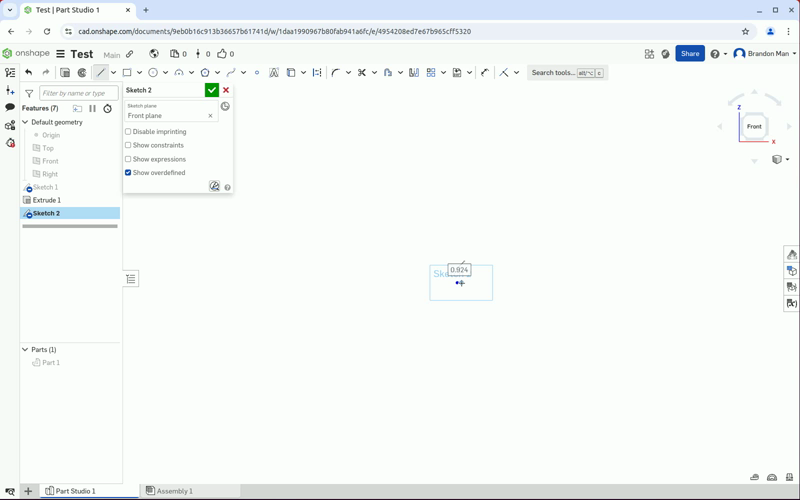
key_up(shift)
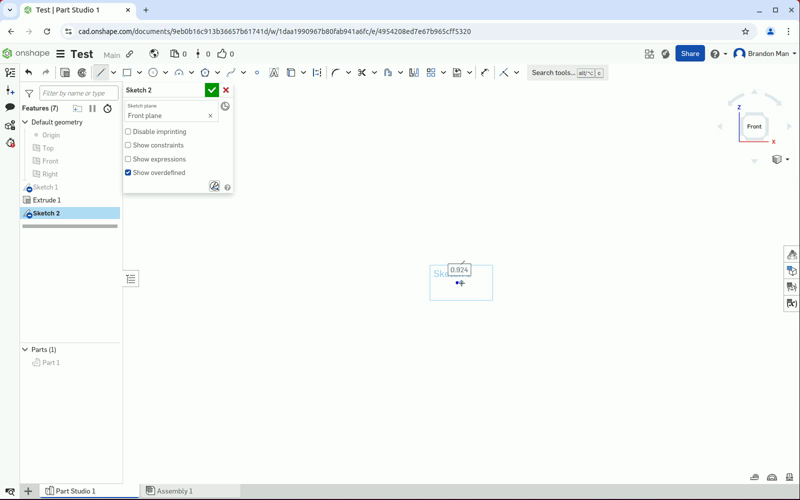
key_down(shift)
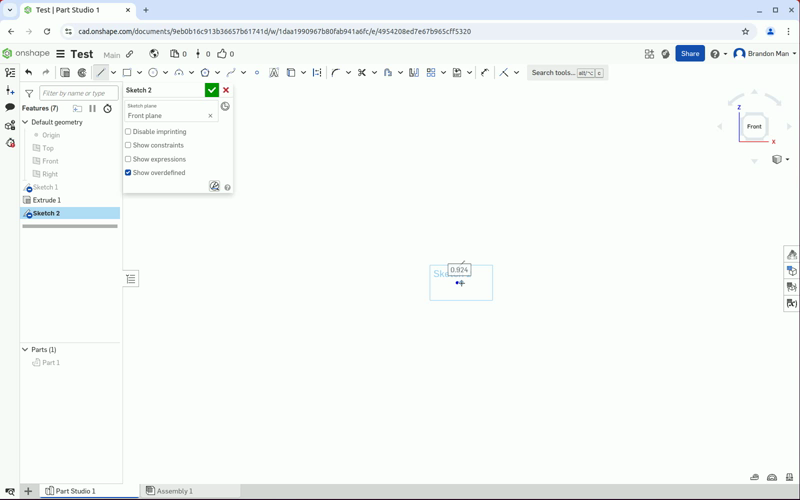
mouse_move(492, 282)
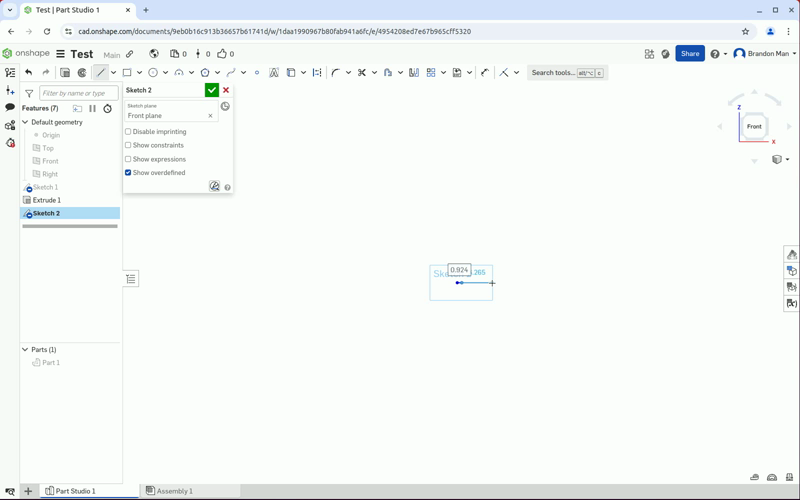
mouse_move(466, 282)
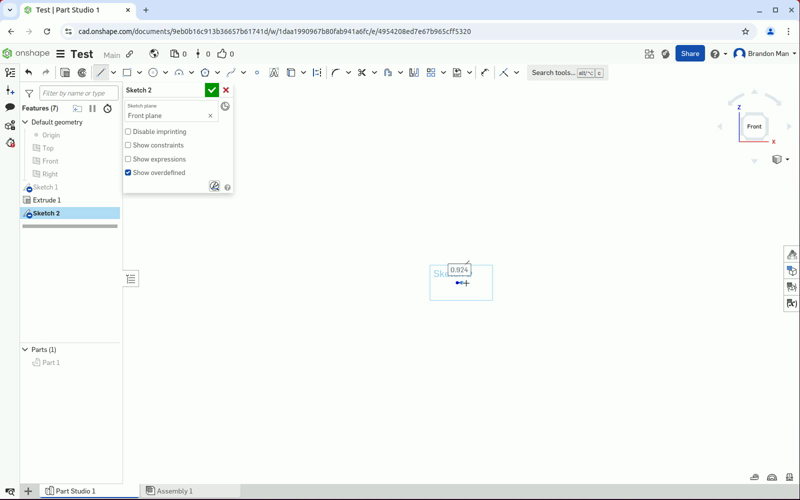
scroll(6)
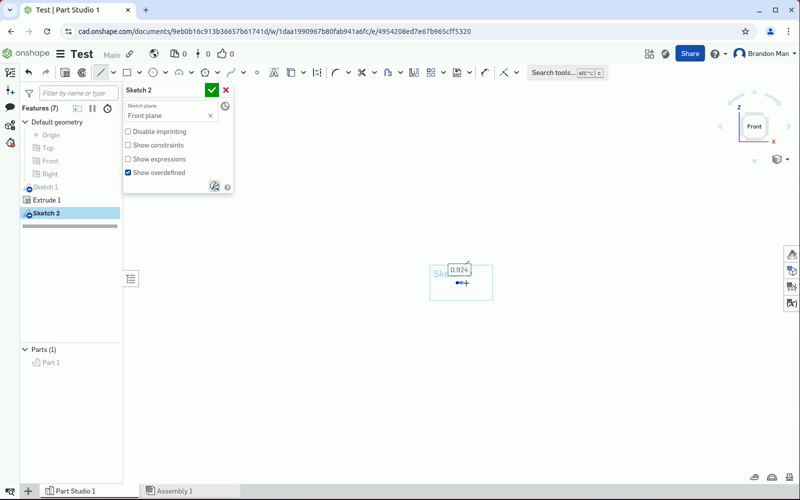
scroll(6)
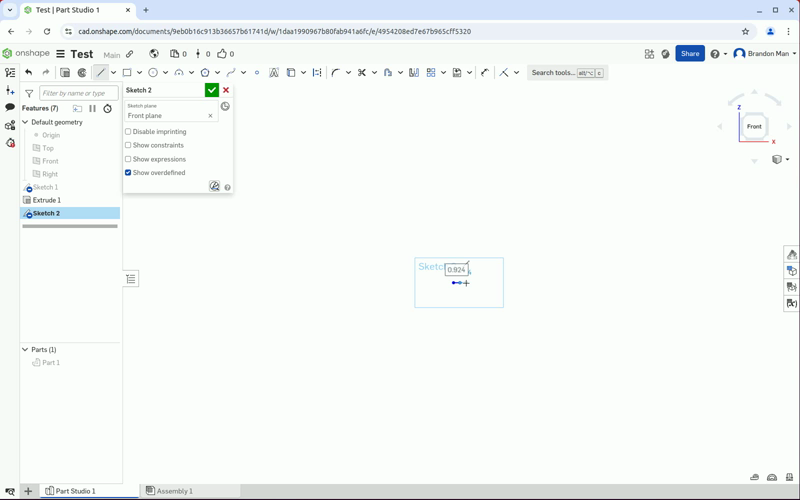
scroll(6)
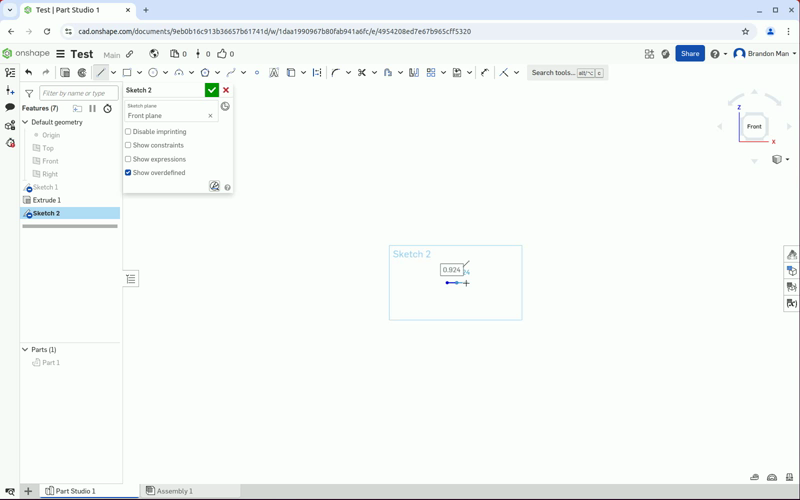
scroll(6)
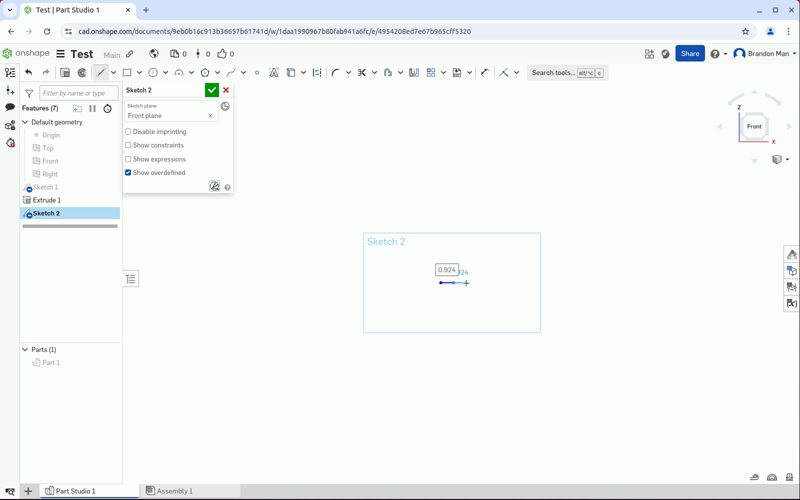
scroll(6)
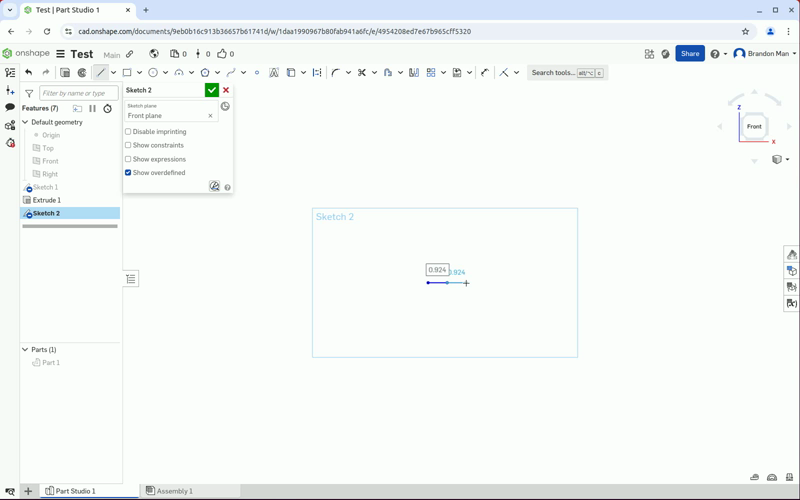
scroll(6)
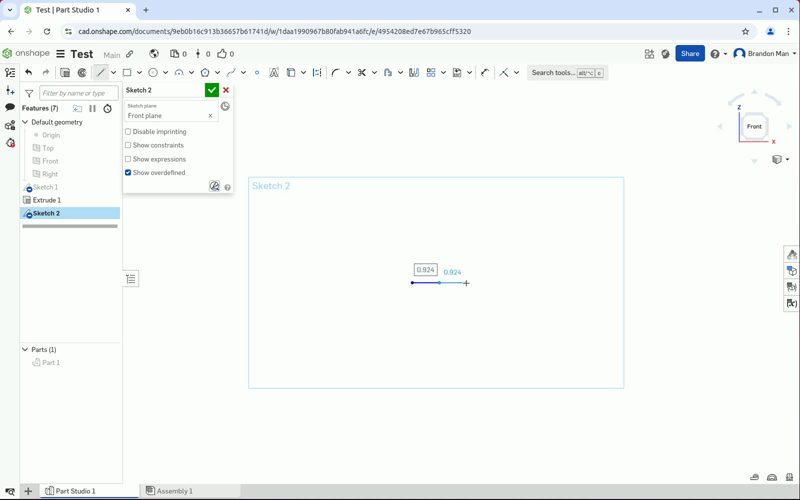
scroll(6)
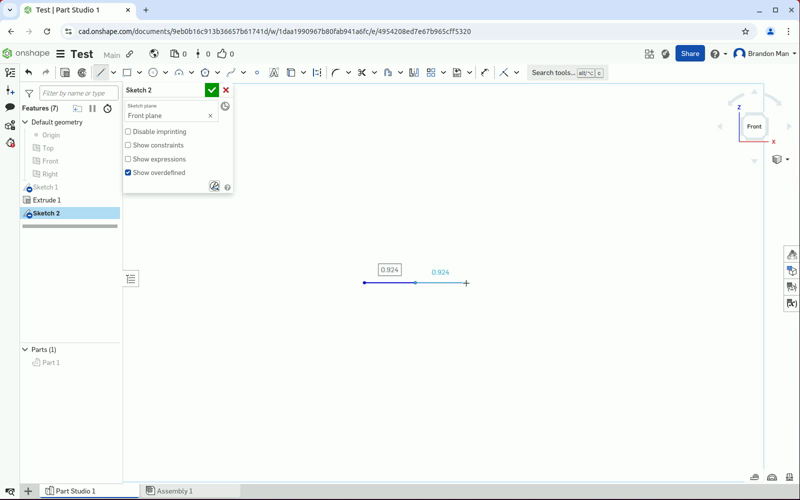
click(466, 282)
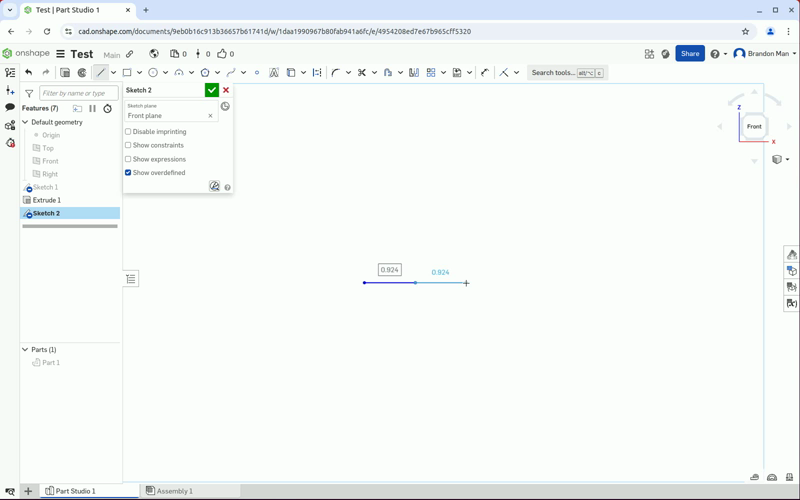
scroll(-6)
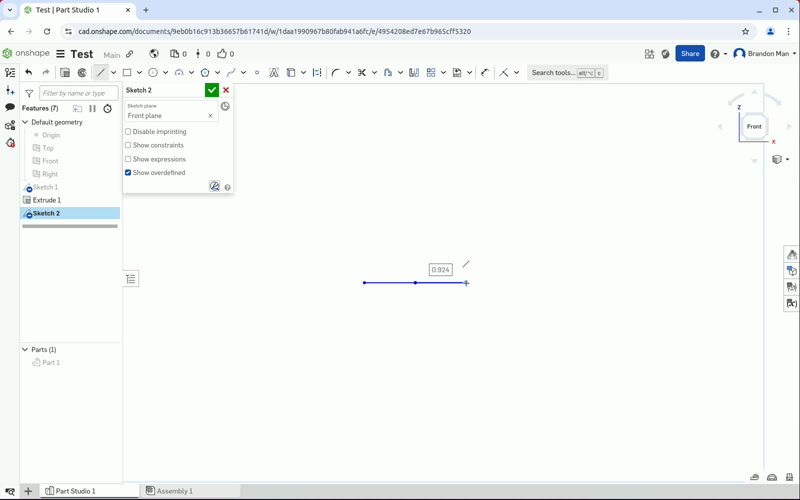
scroll(-6)
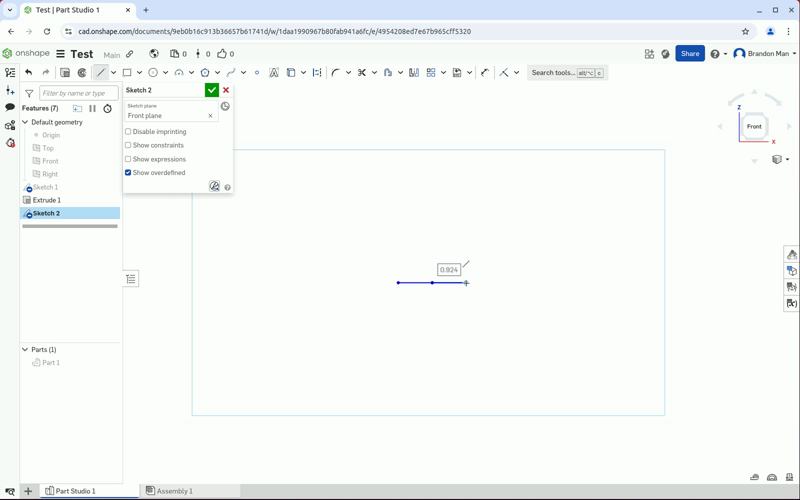
scroll(-6)
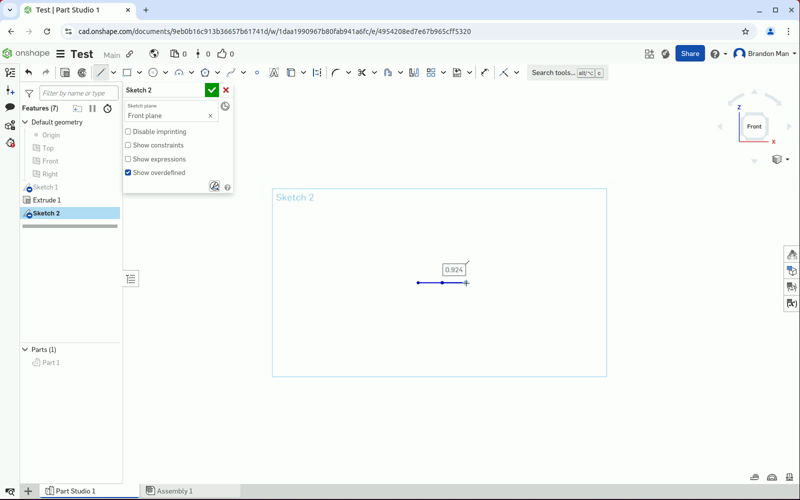
scroll(-6)
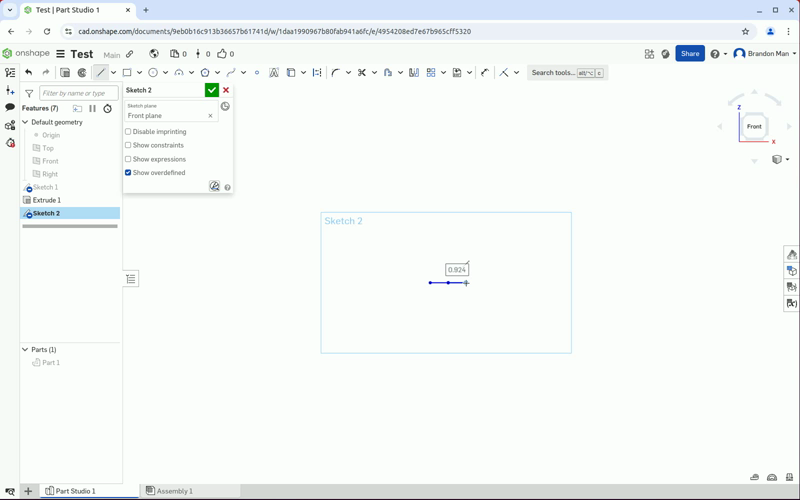
scroll(-6)
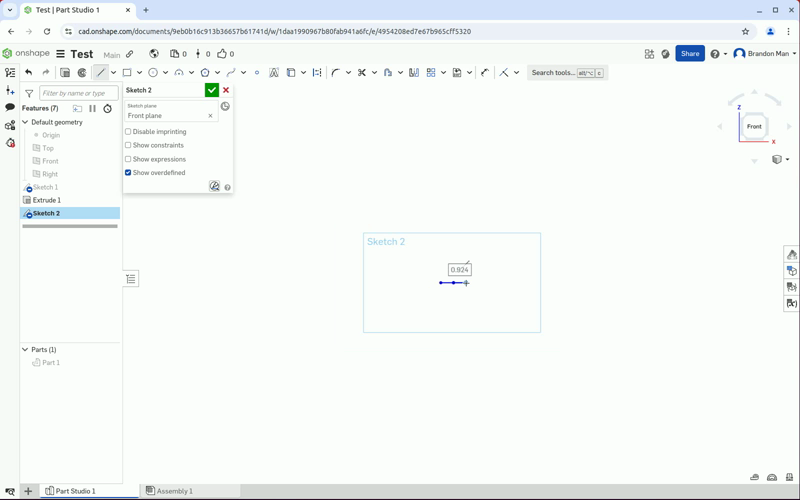
scroll(-6)
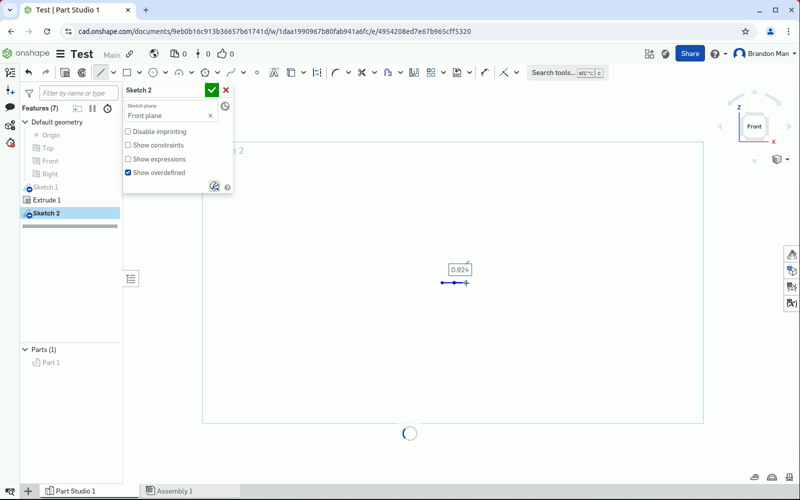
scroll(-6)
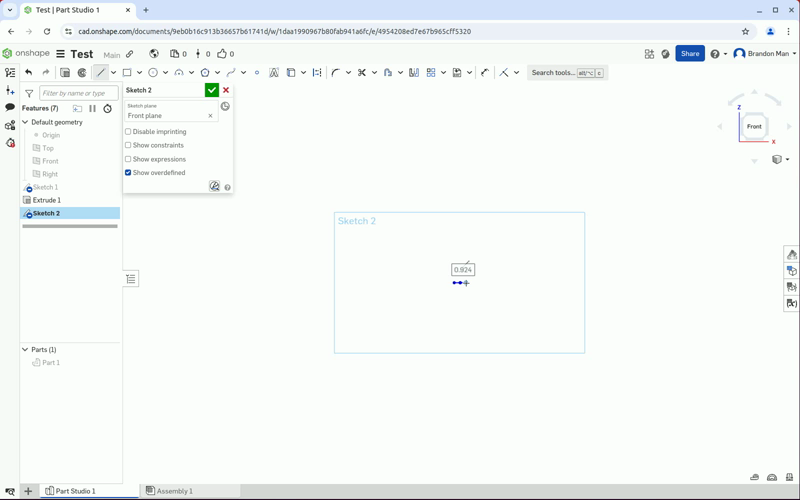
key_up(shift)
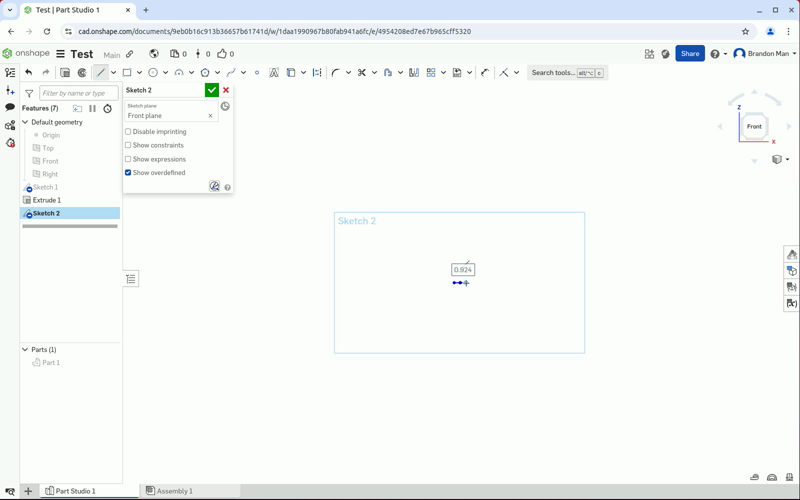
key_down(shift)
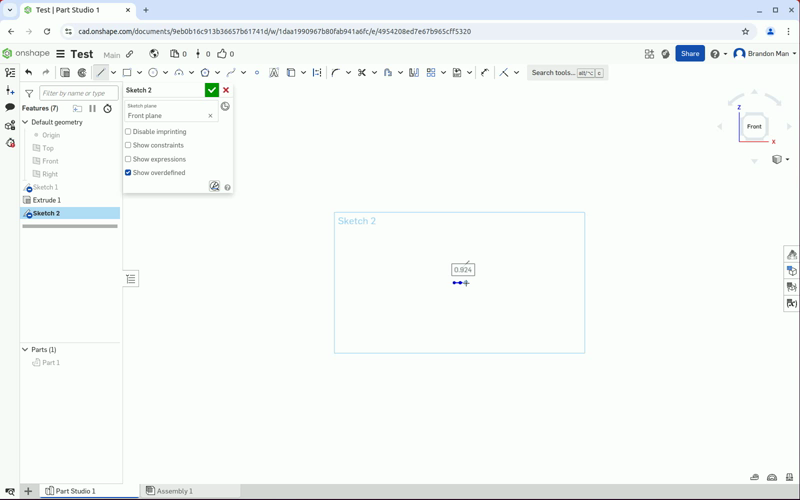
mouse_move(496, 282)
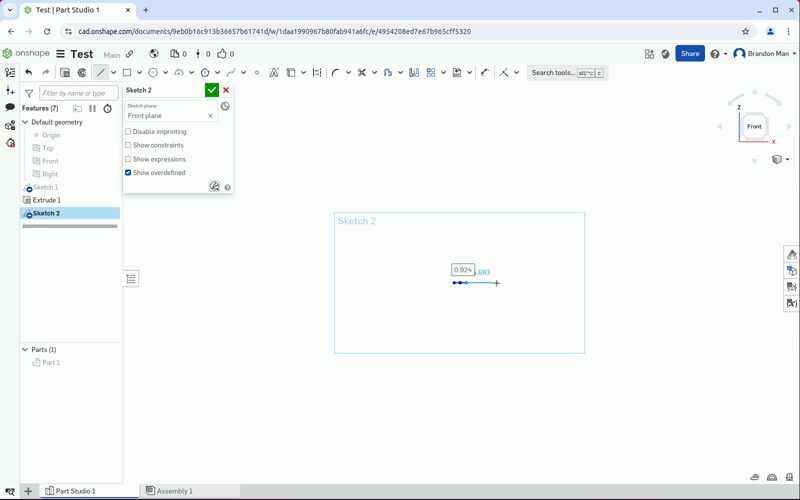
mouse_move(466, 281)
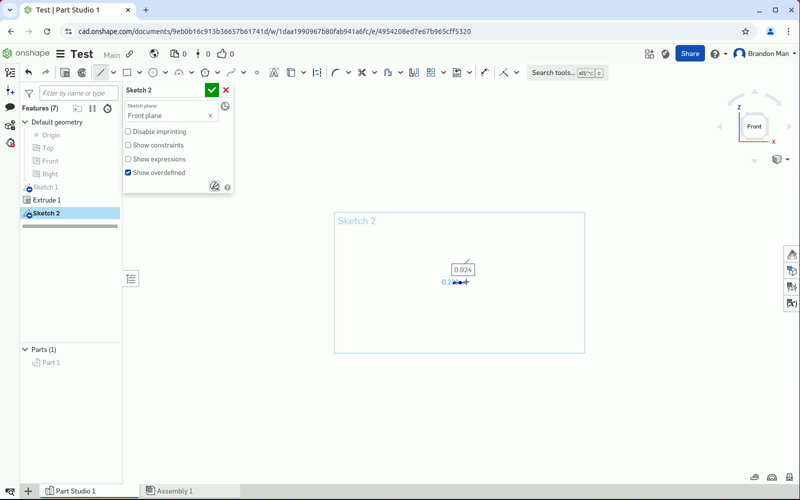
scroll(6)
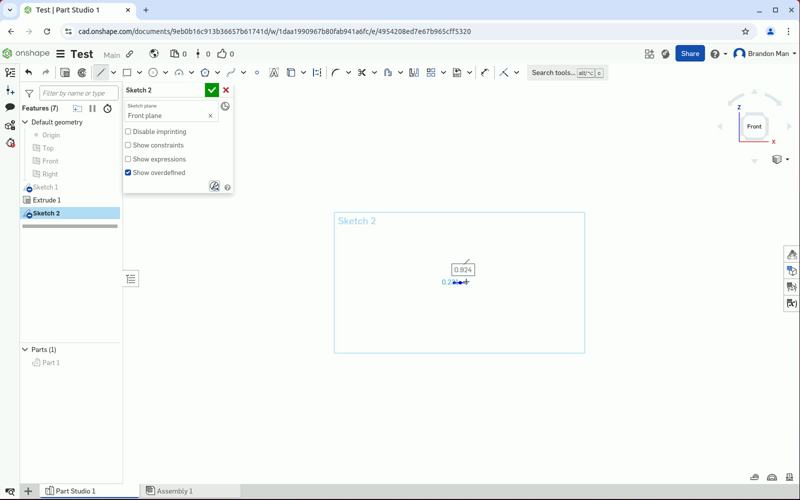
scroll(6)
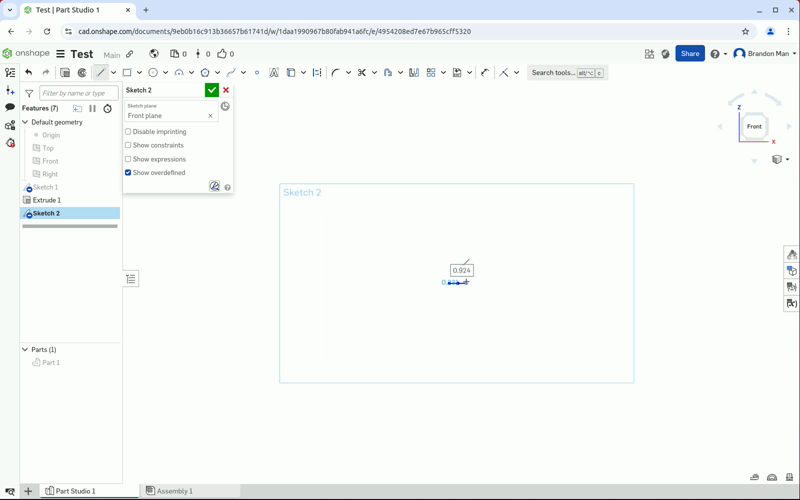
scroll(6)
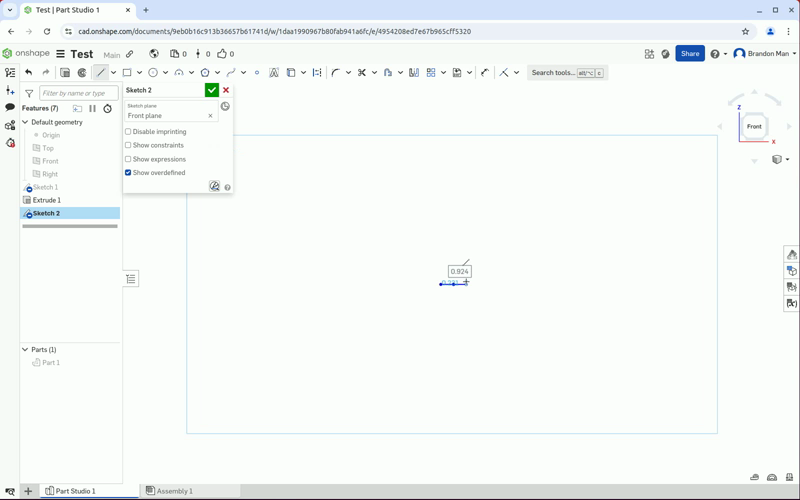
scroll(6)
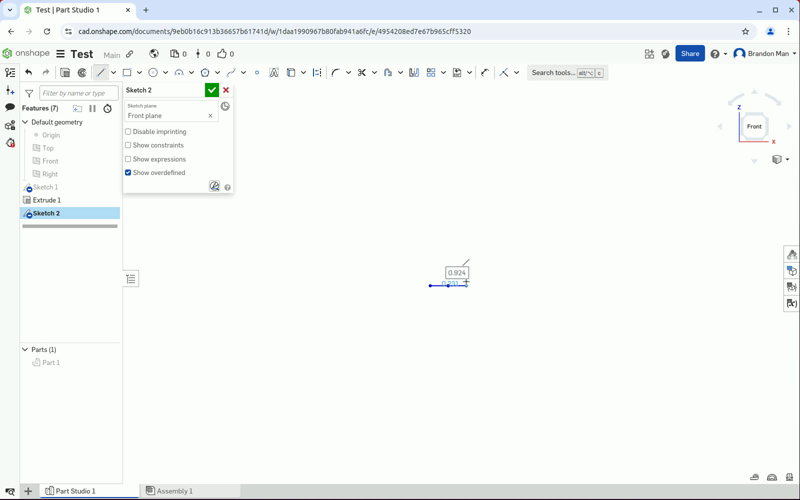
scroll(6)
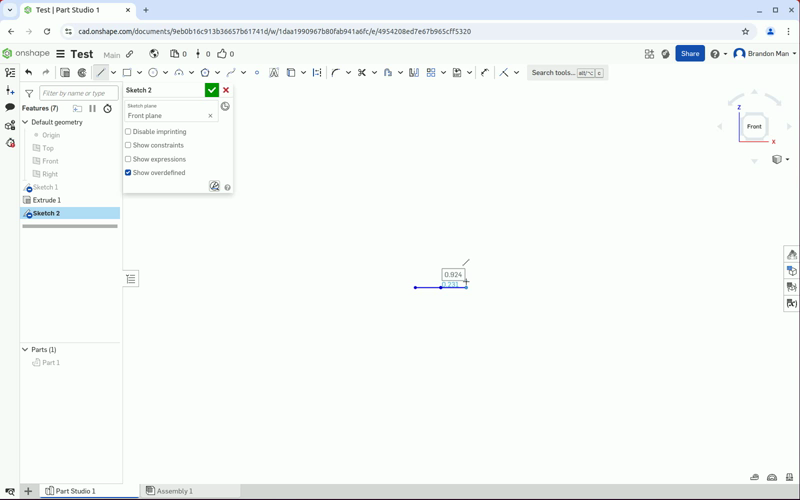
scroll(6)
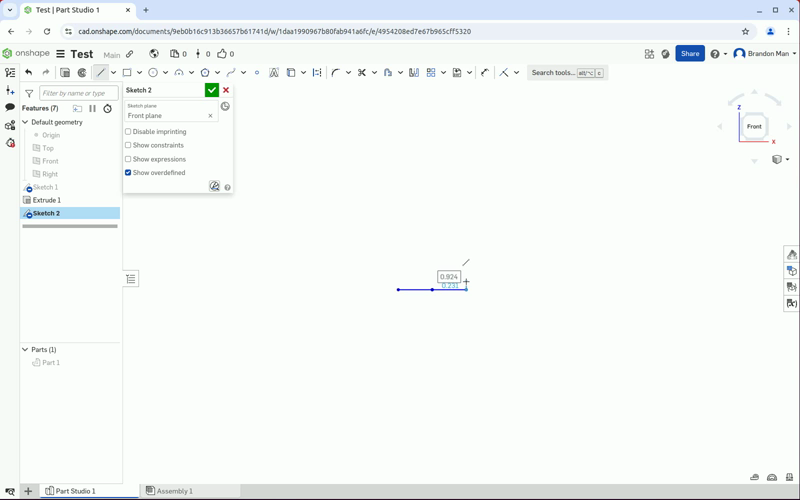
scroll(6)
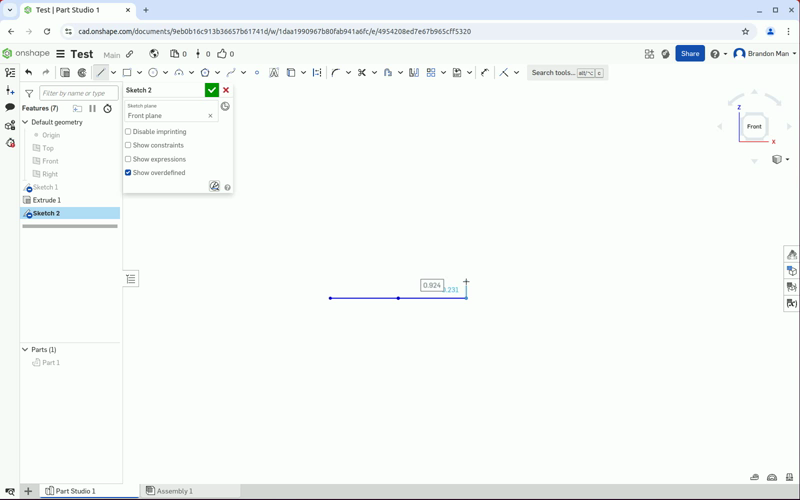
click(466, 281)
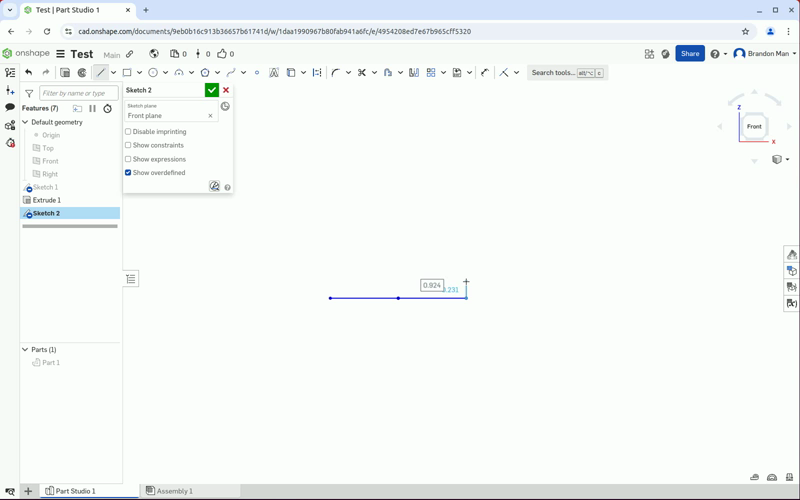
scroll(-6)
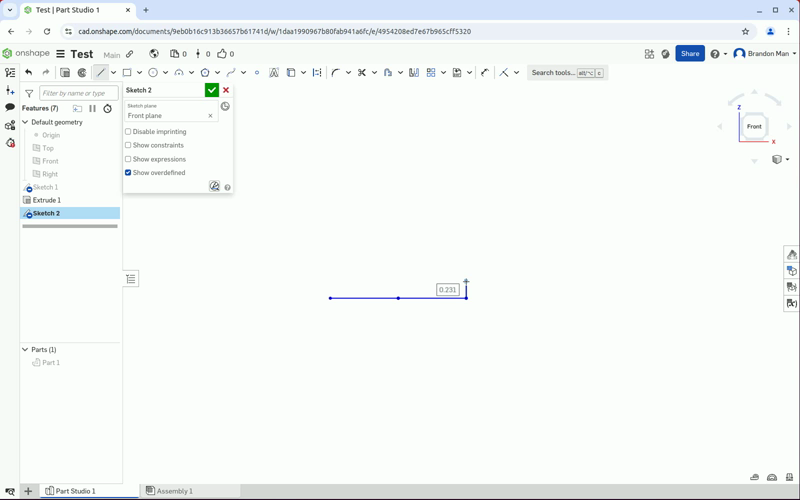
scroll(-6)
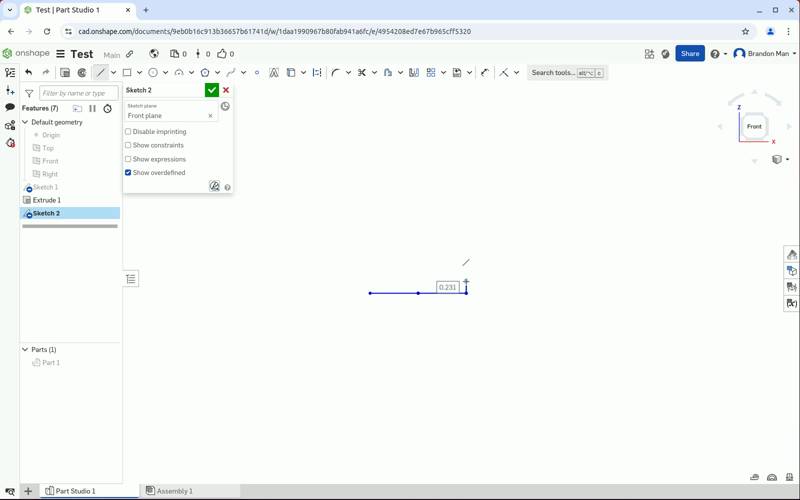
scroll(-6)
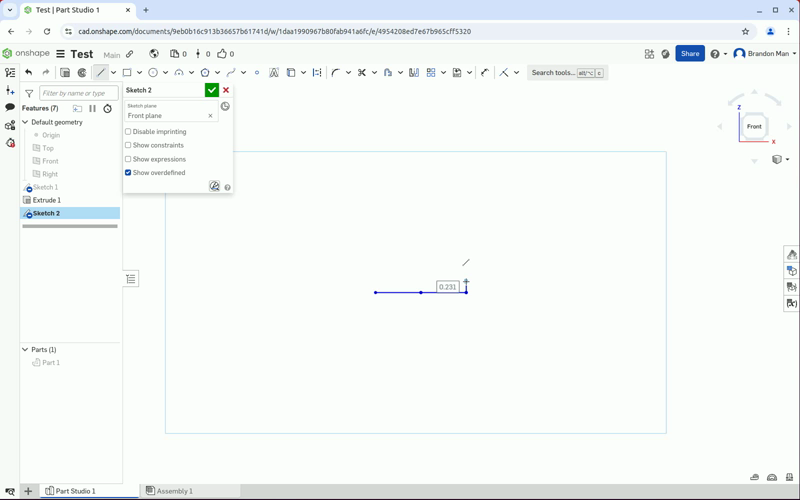
scroll(-6)
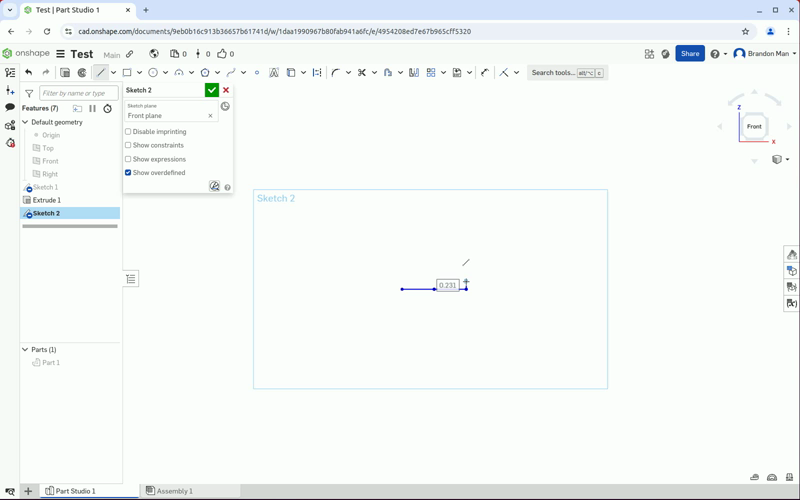
scroll(-6)
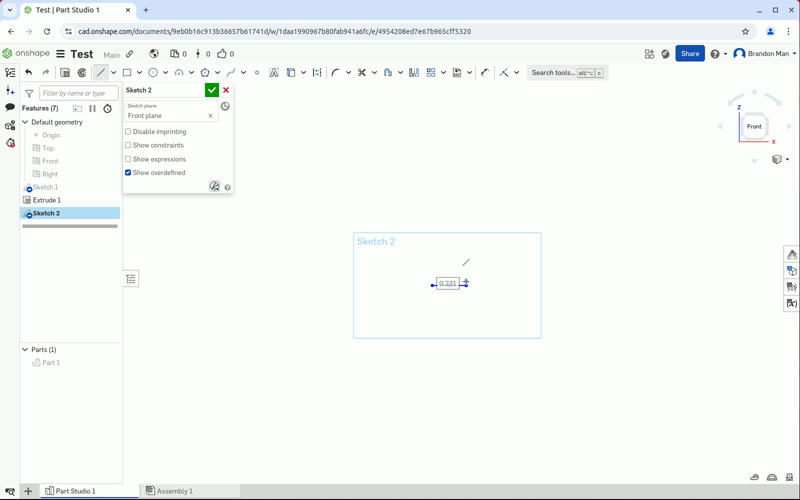
scroll(-6)
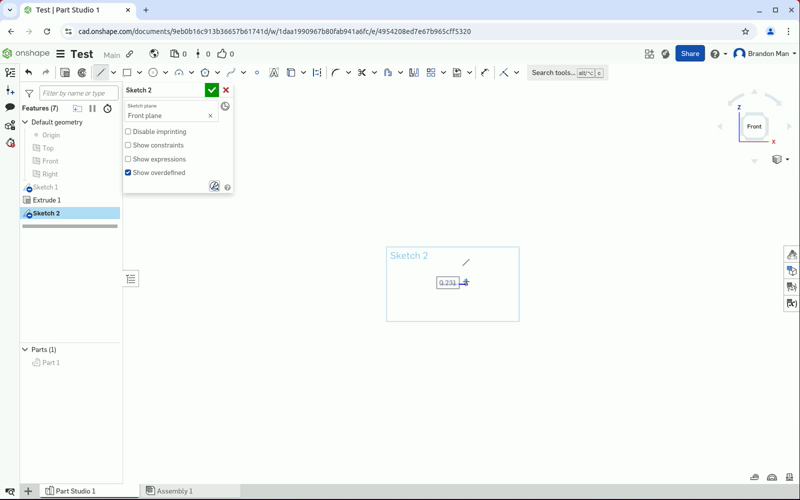
scroll(-6)
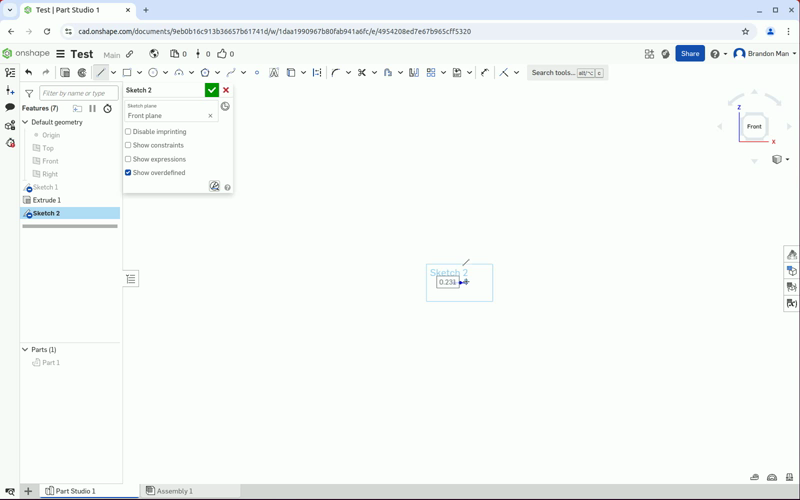
key_up(shift)
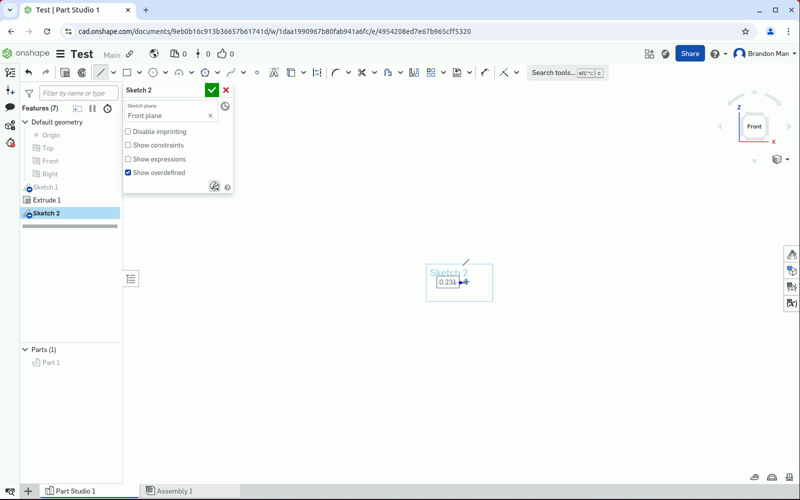
mouse_move(496, 281)
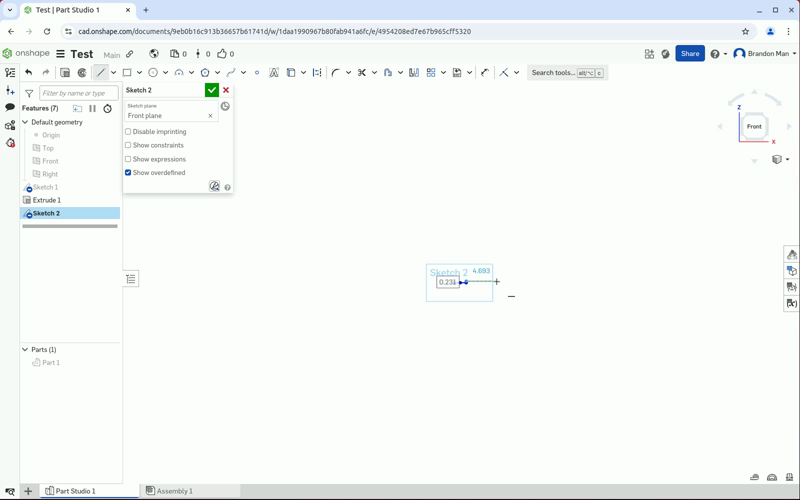
key_down(shift)
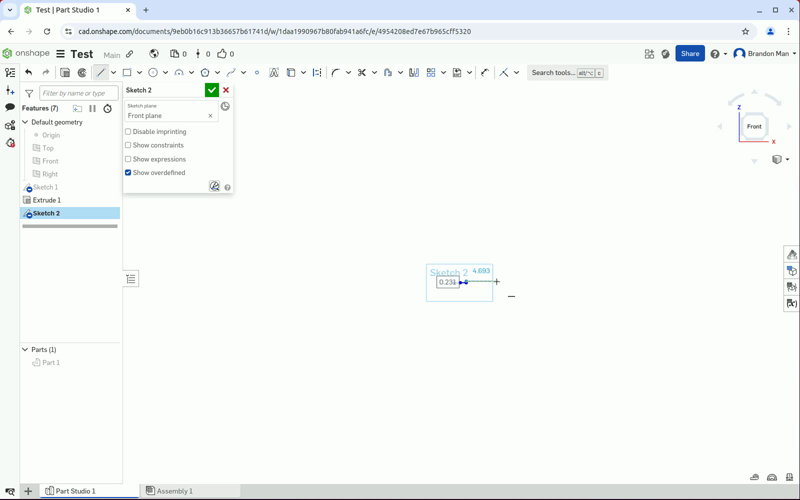
mouse_move(457, 282)
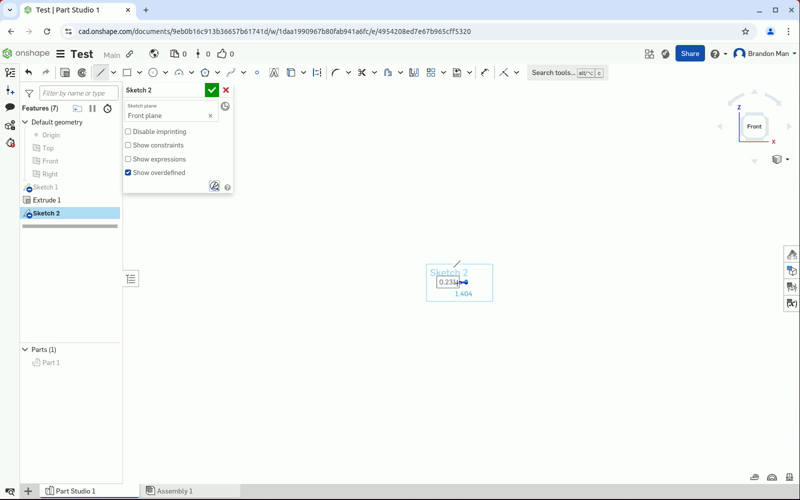
key_up(shift)
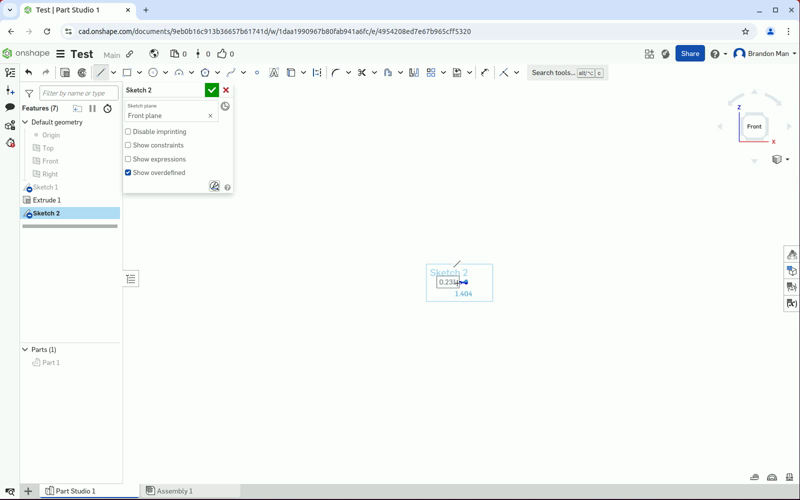
click(457, 282)
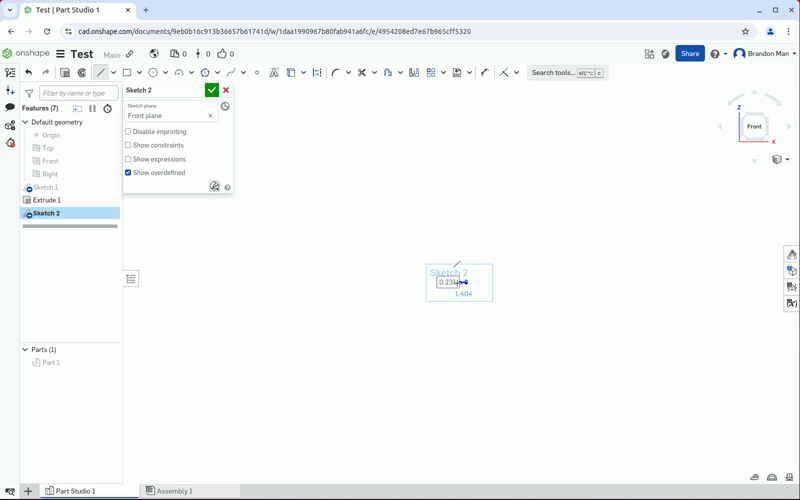
key(esc)
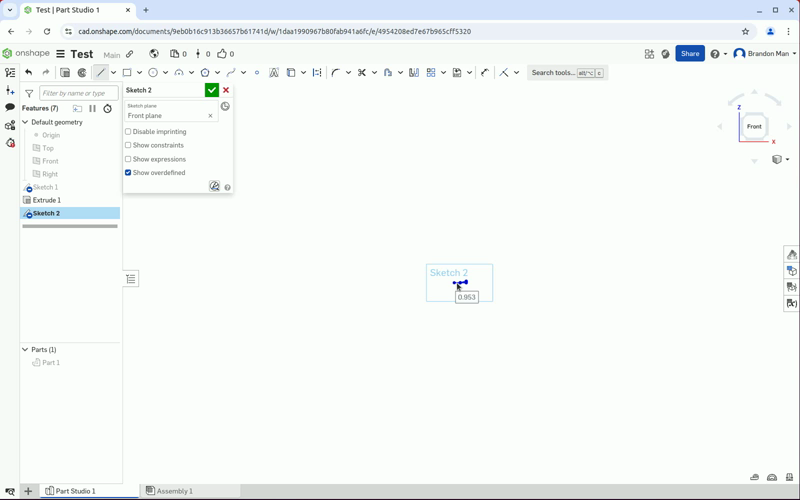
mouse_move(463, 281)
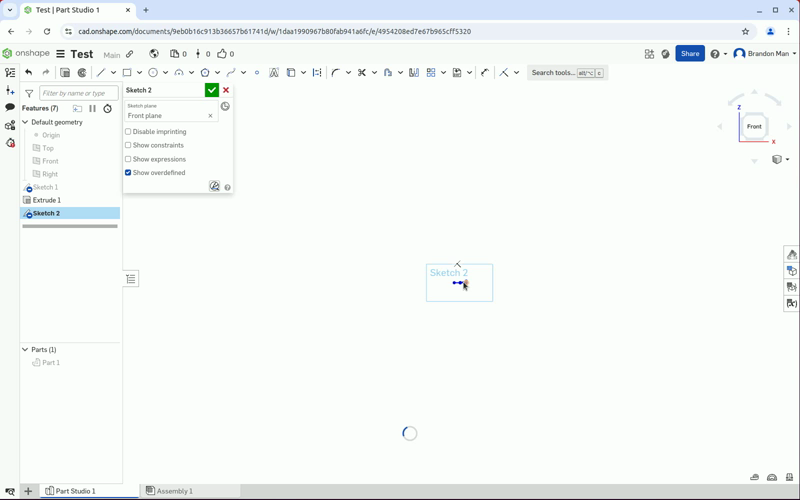
scroll(6)
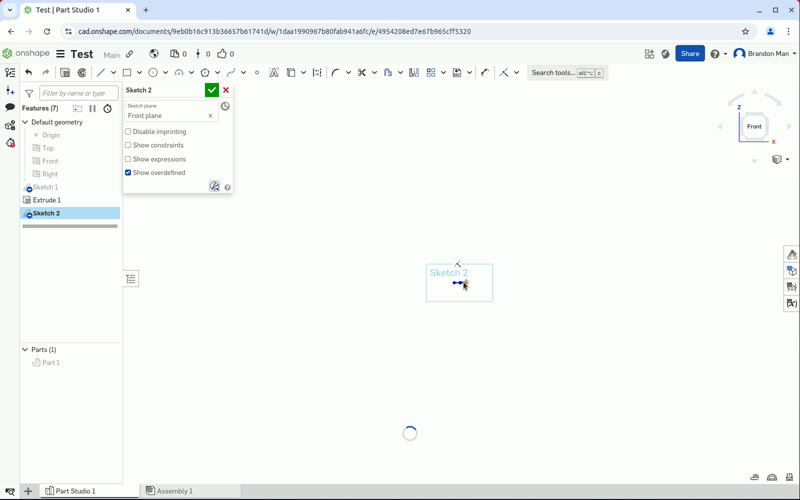
scroll(6)
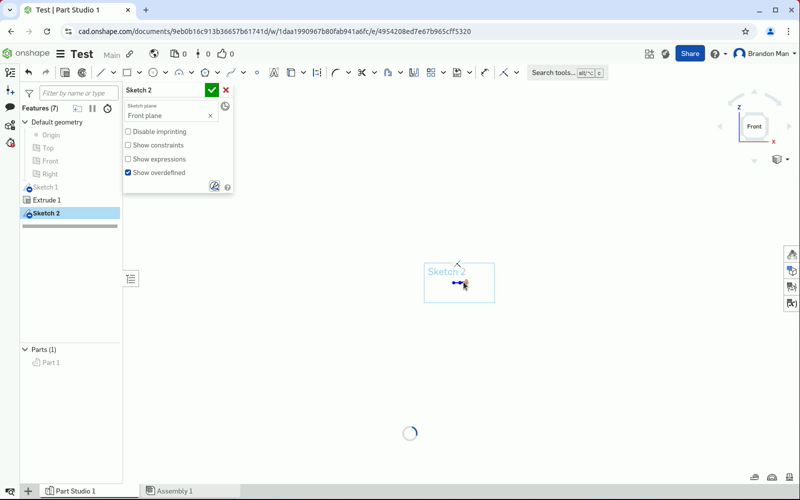
scroll(6)
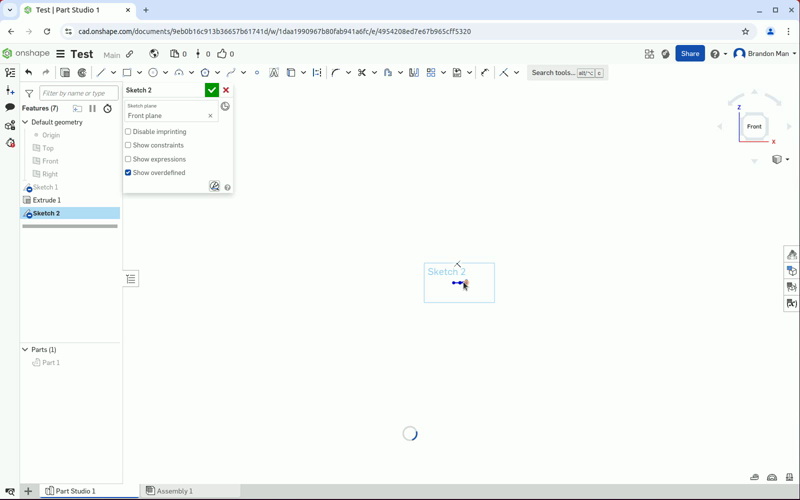
scroll(6)
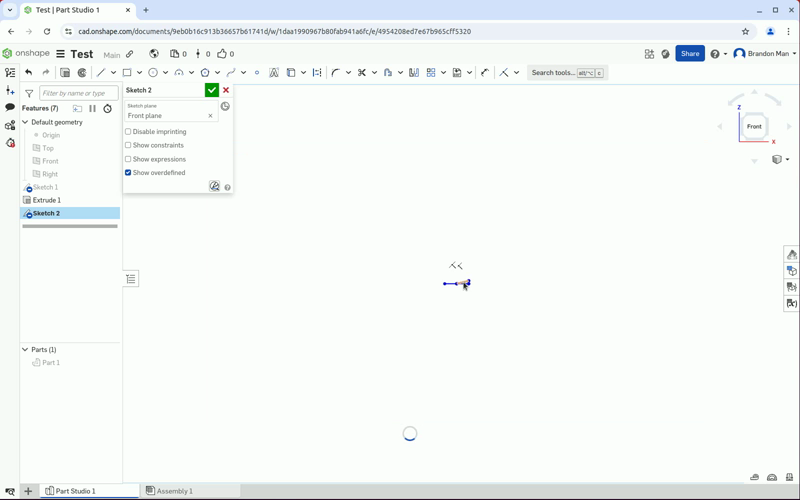
scroll(6)
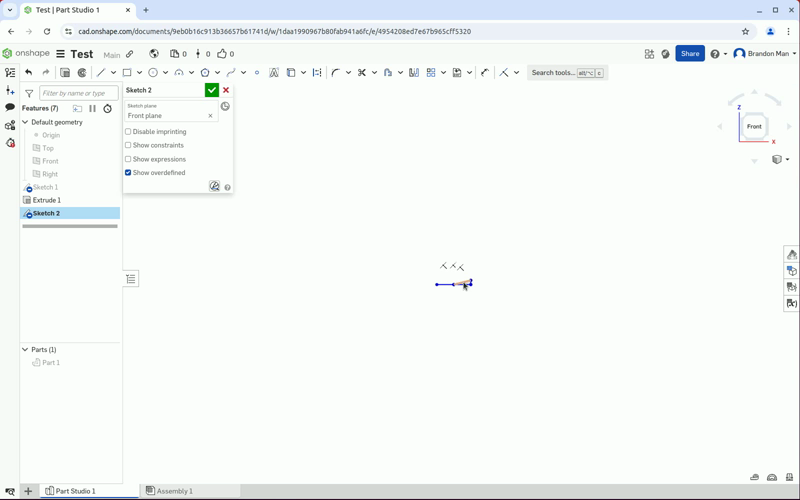
scroll(6)
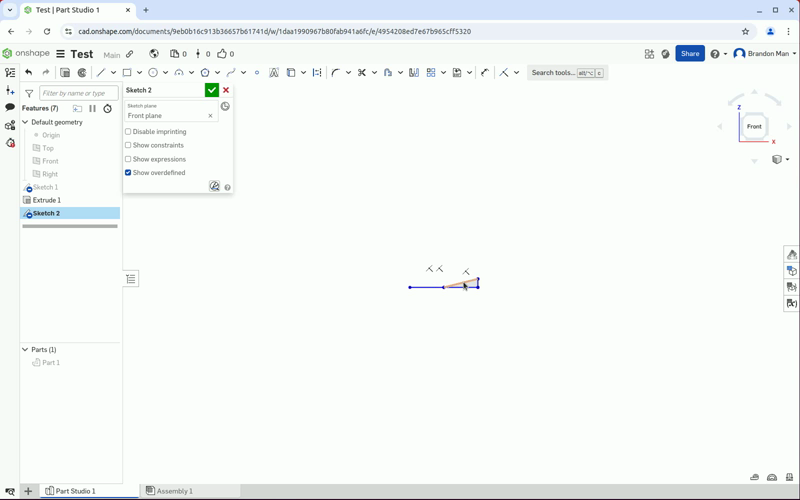
scroll(6)
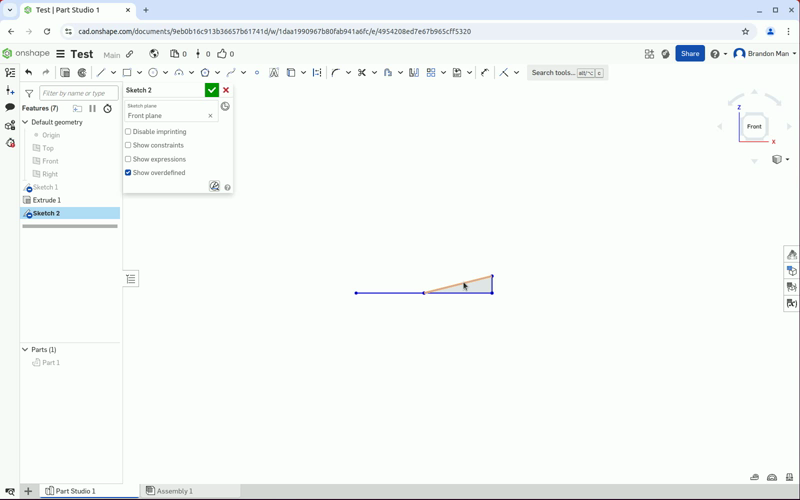
click(463, 281)
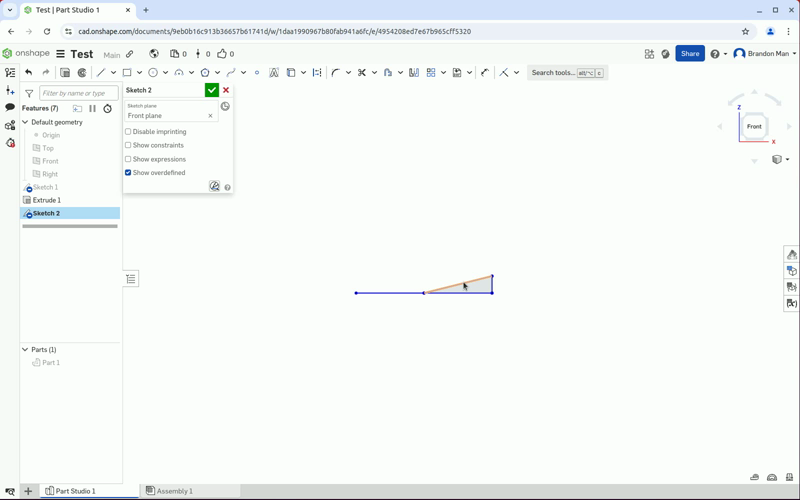
scroll(-6)
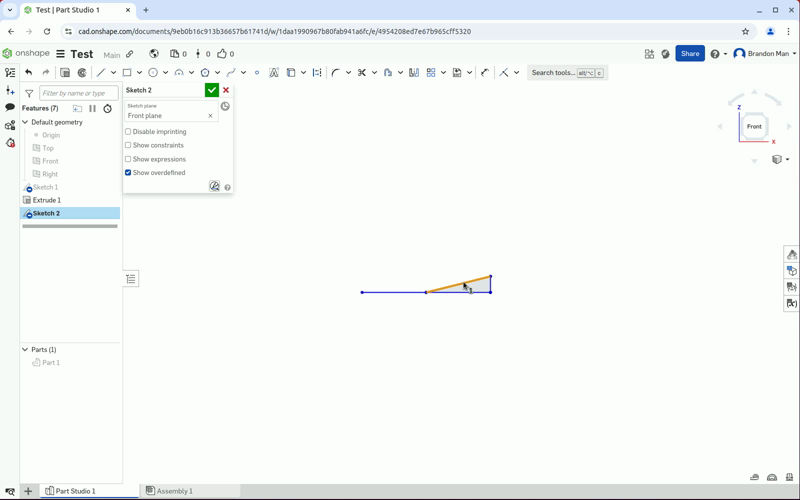
scroll(-6)
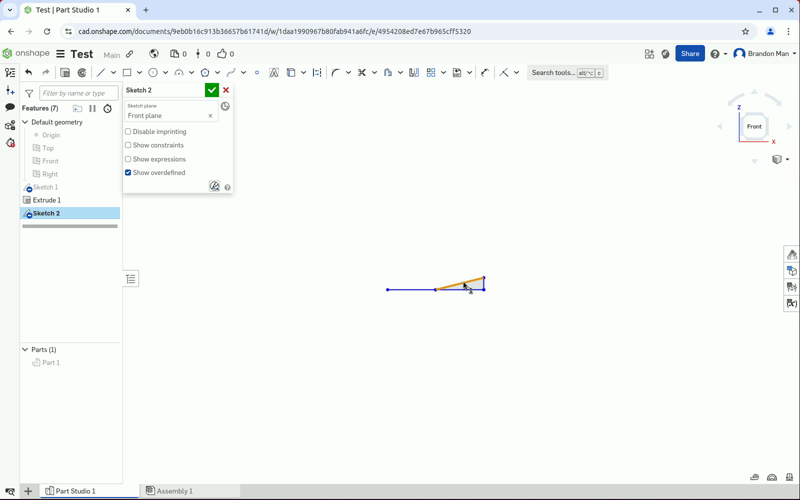
scroll(-6)
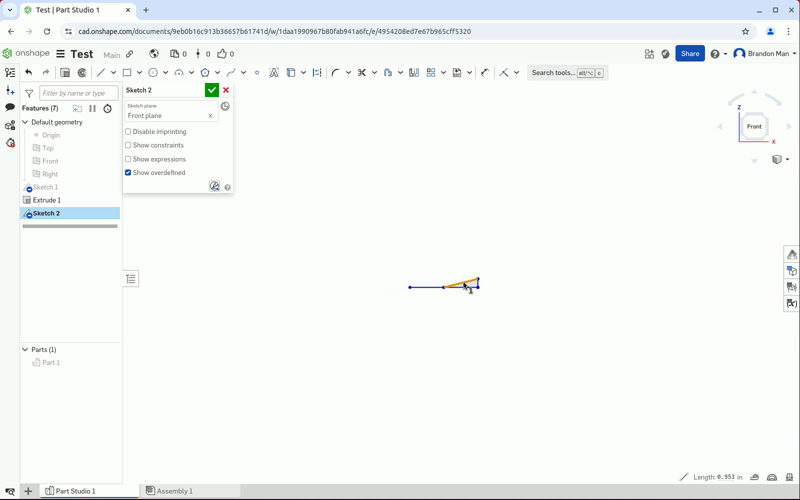
scroll(-6)
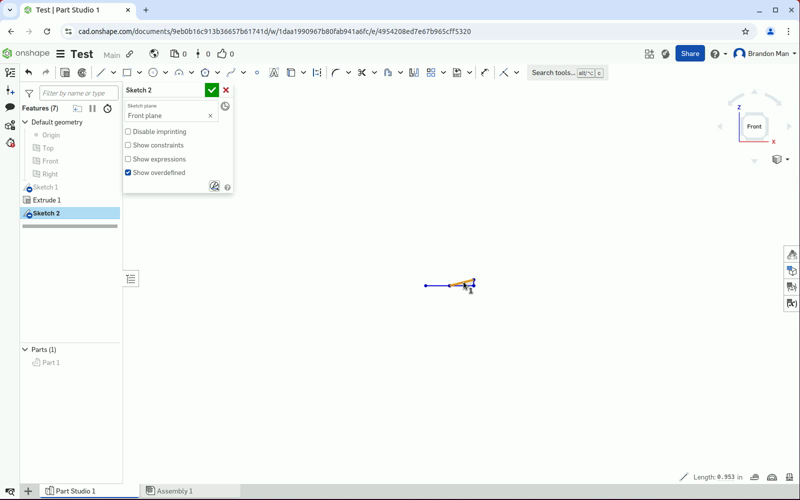
scroll(-6)
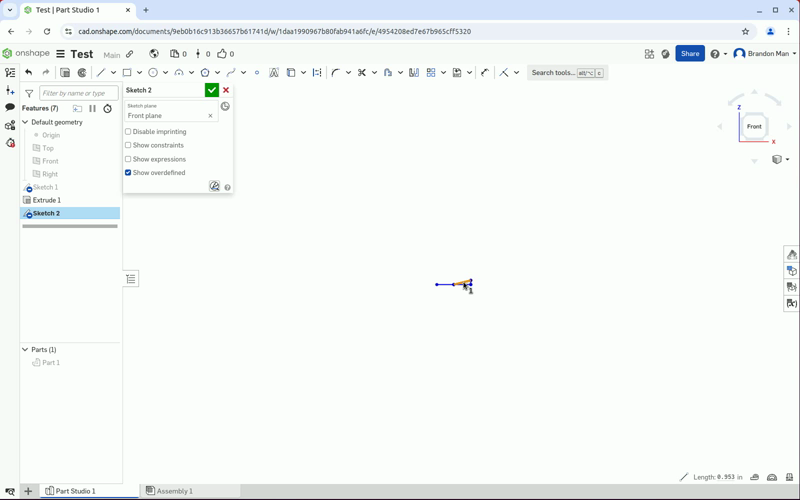
scroll(-6)
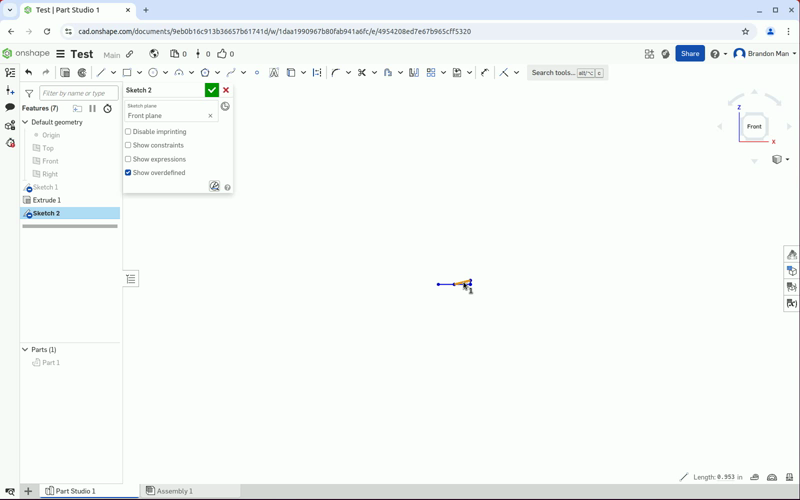
scroll(-6)
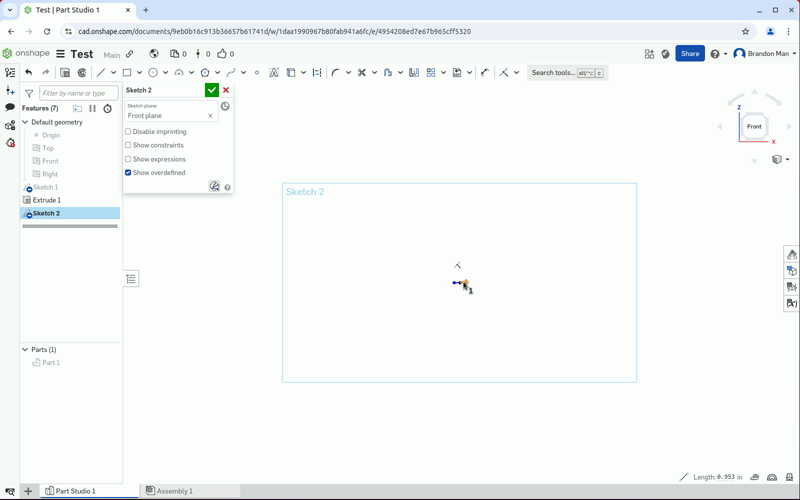
mouse_move(73, 352)
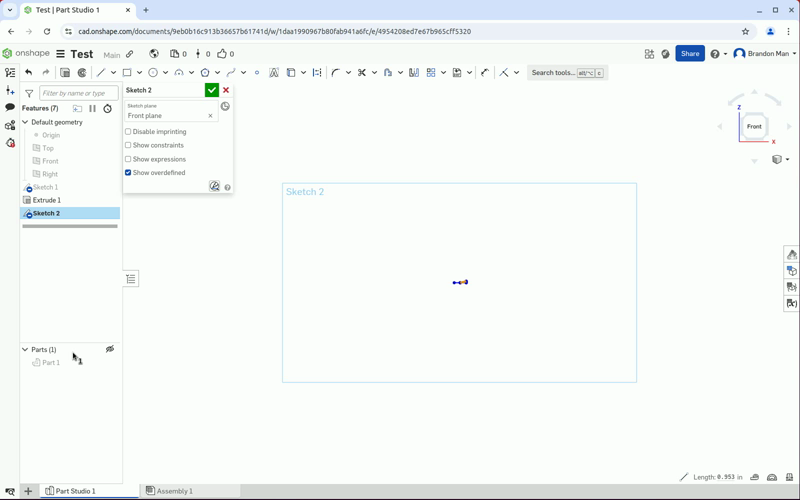
key(shift+y)
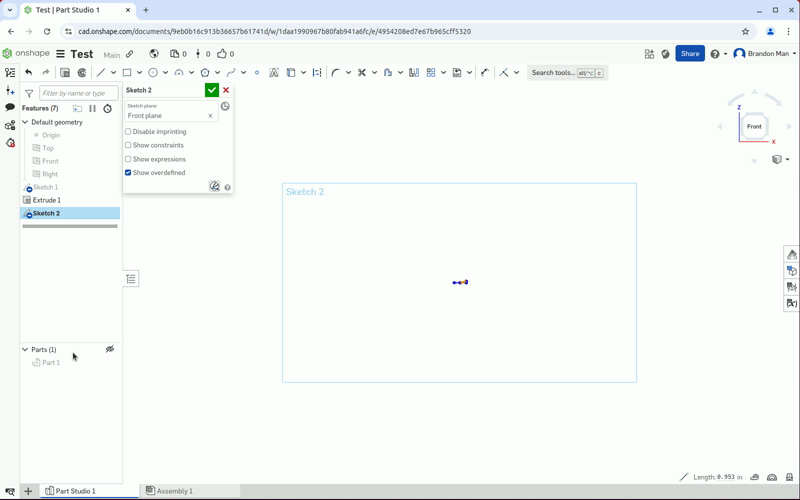
key(shift+e)
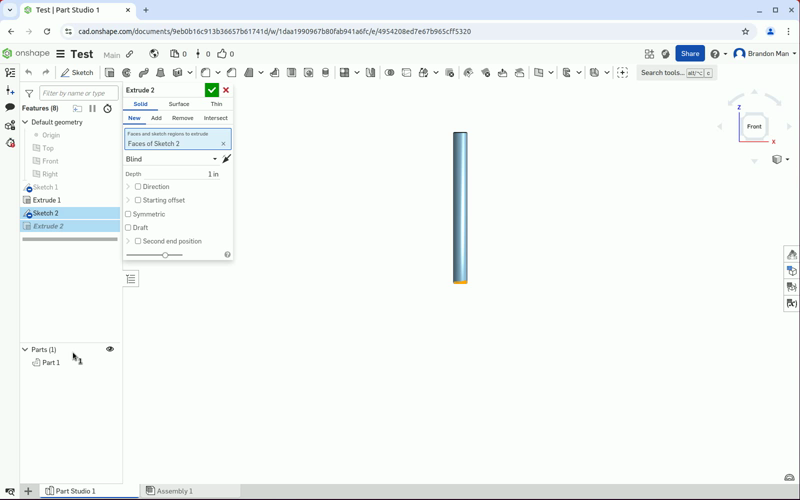
mouse_move(143, 106)
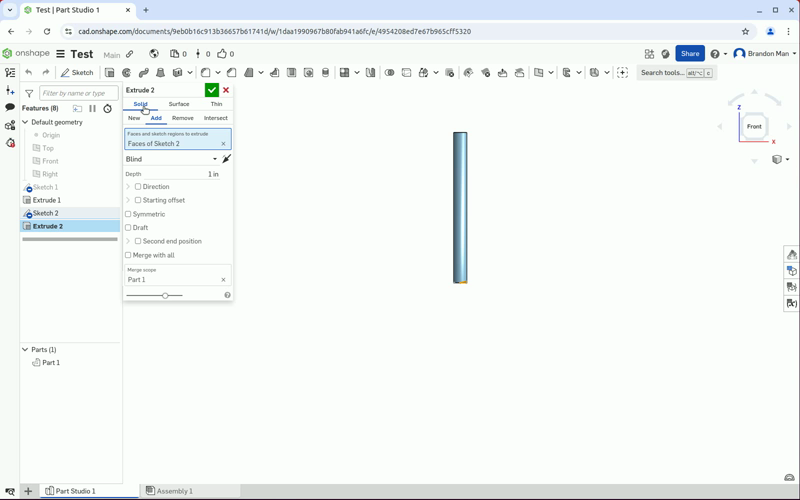
click(143, 106)
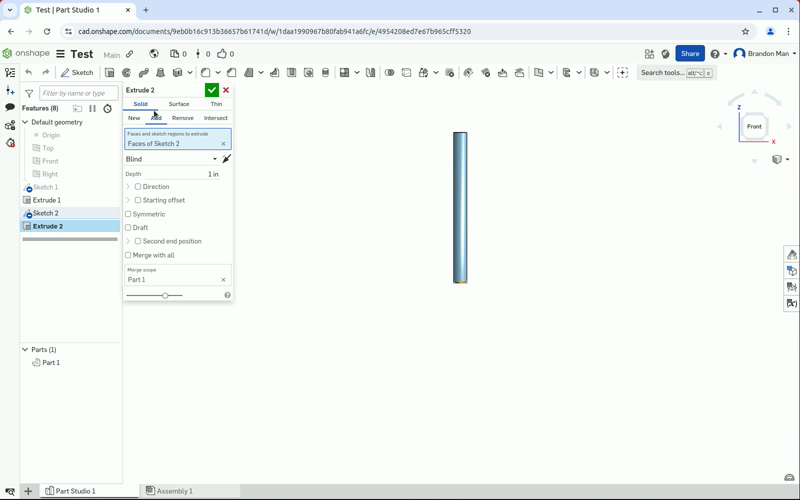
mouse_move(186, 120)
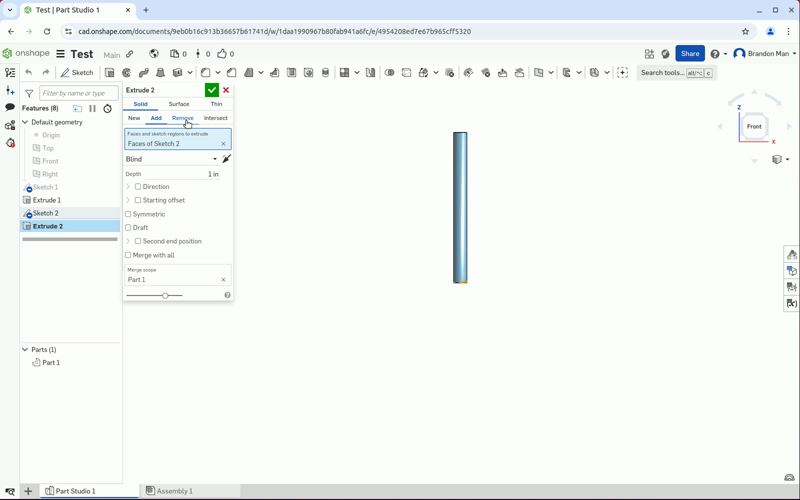
click(186, 120)
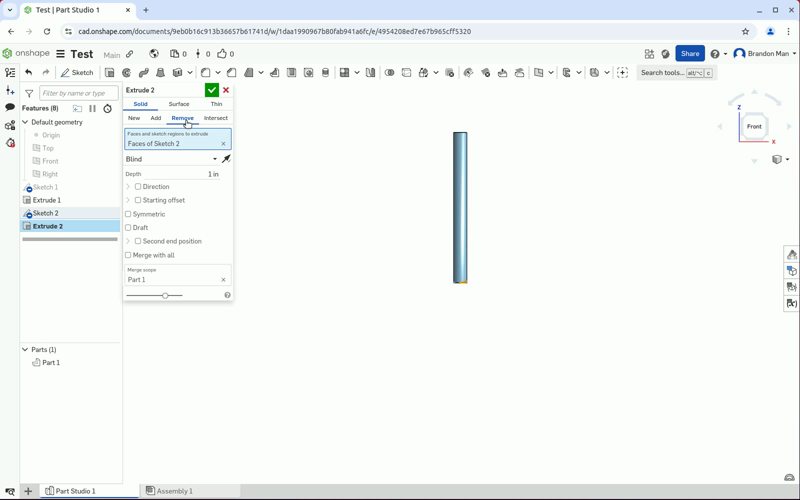
key(tab, 4)
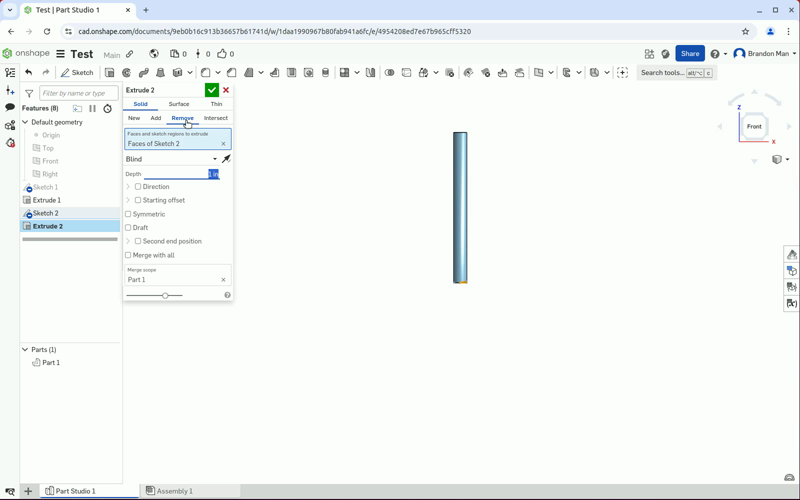
text(1.926)
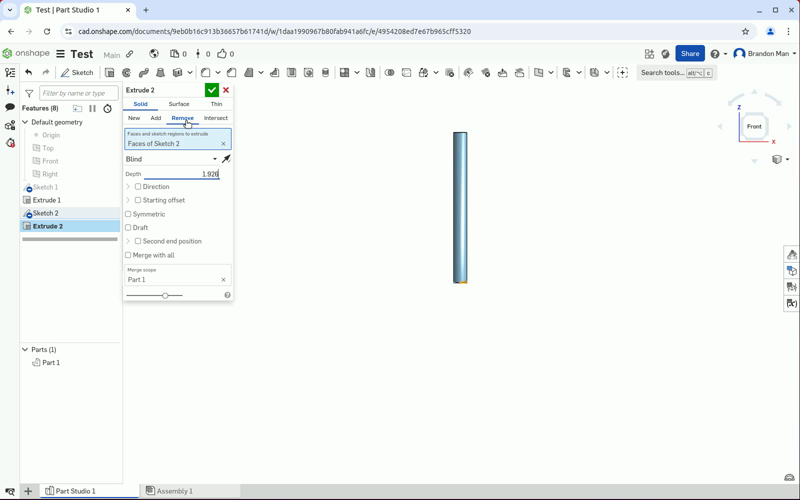
key(tab, 3)
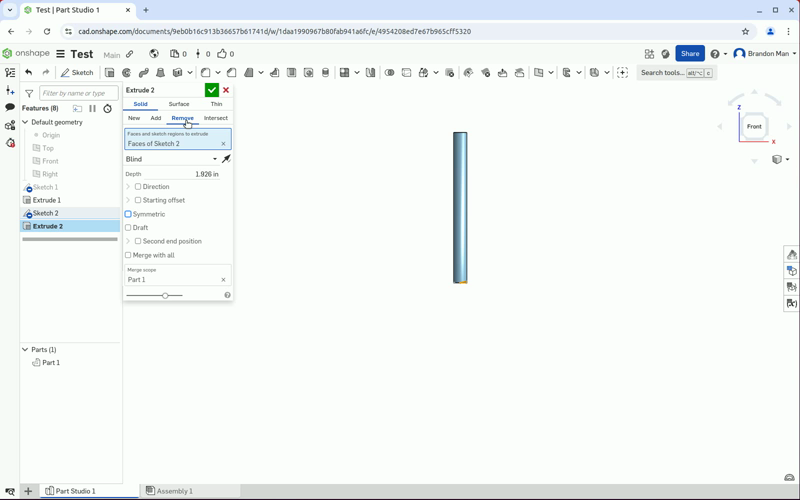
key(space)
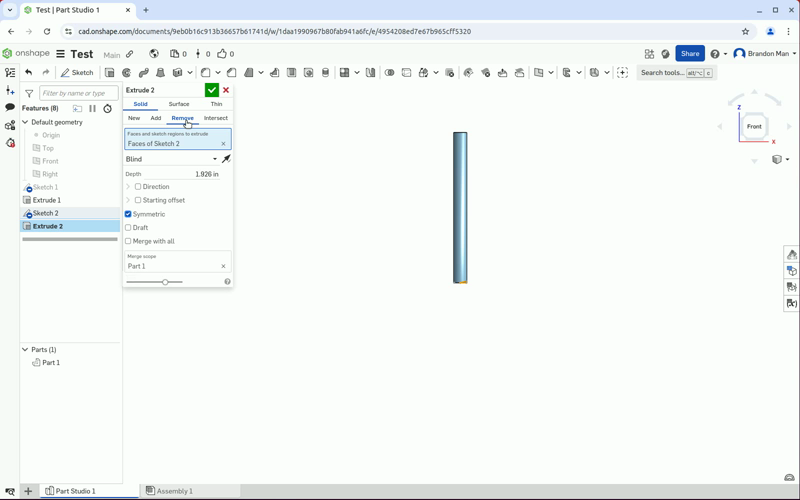
key(tab, 2)
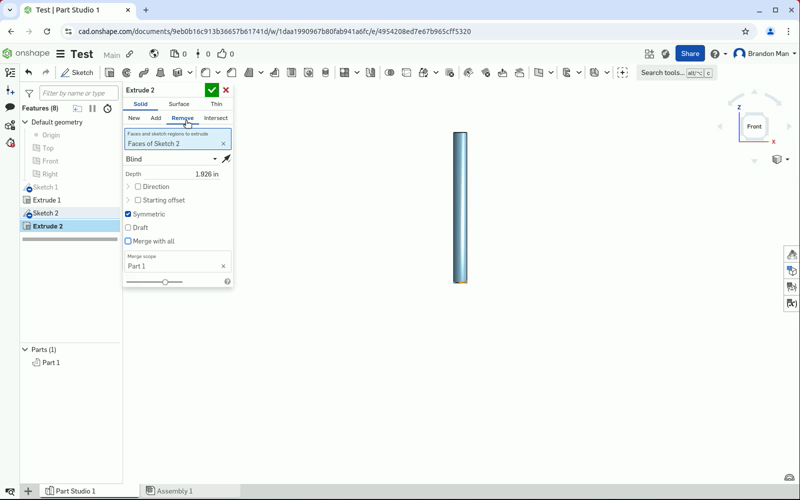
key(space)
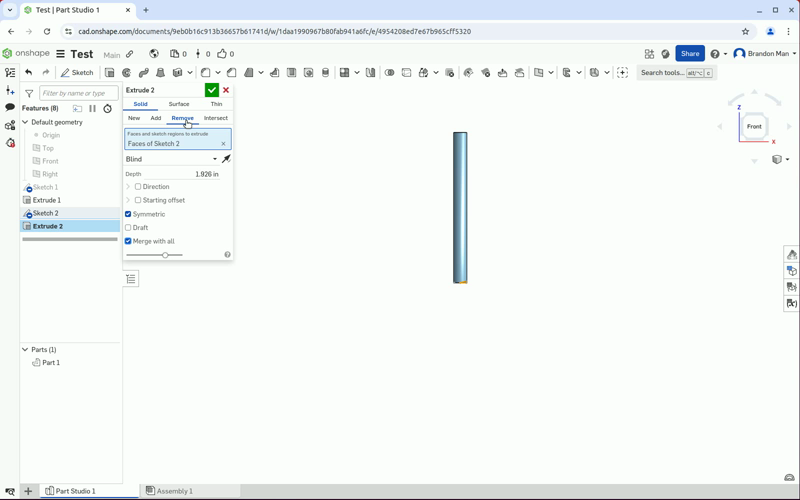
key(enter)
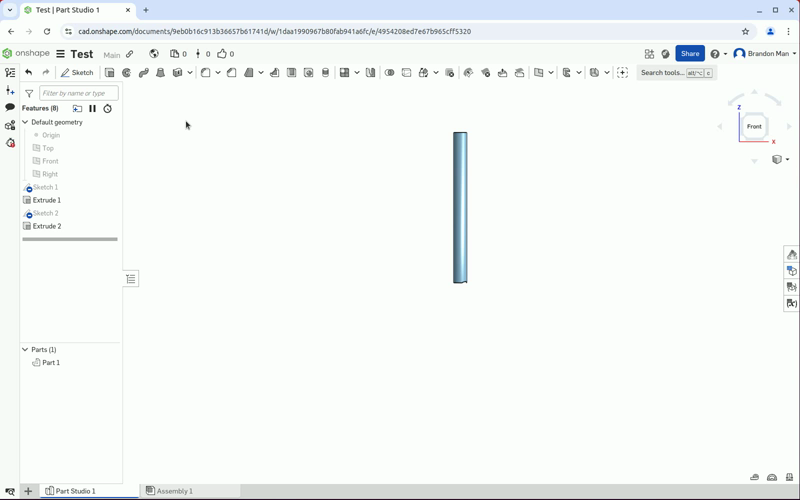
key(shift+h)
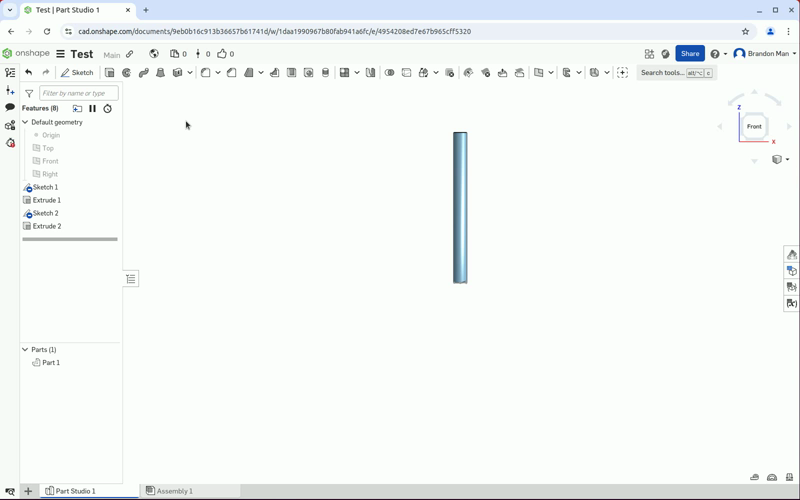
key(shift+h)
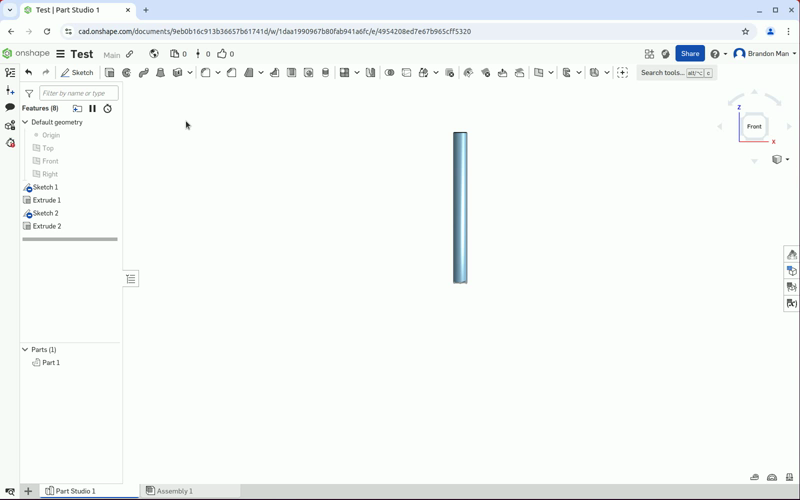
key(shift+7)
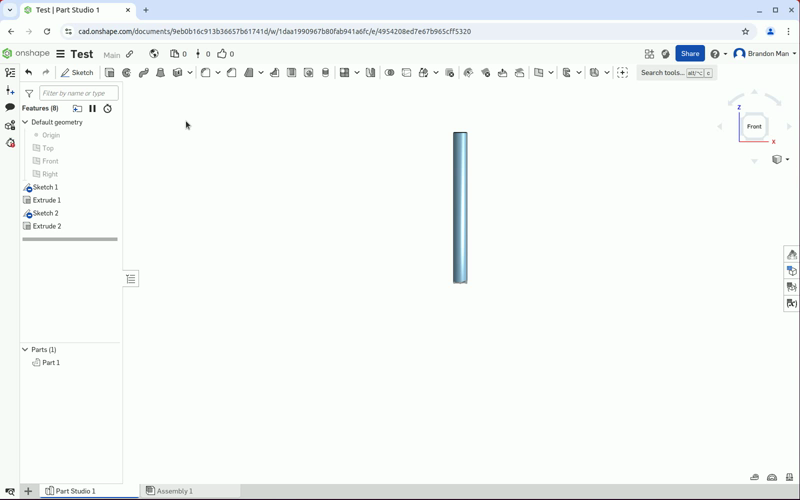
key(left, 2)
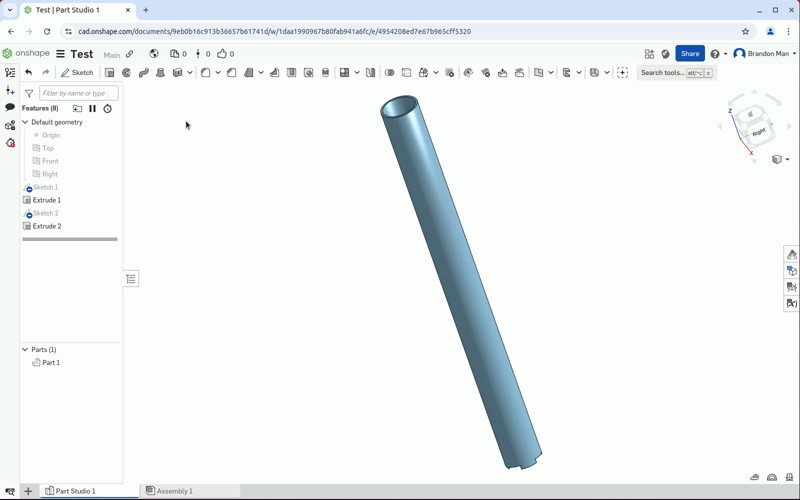
key(down, 2)
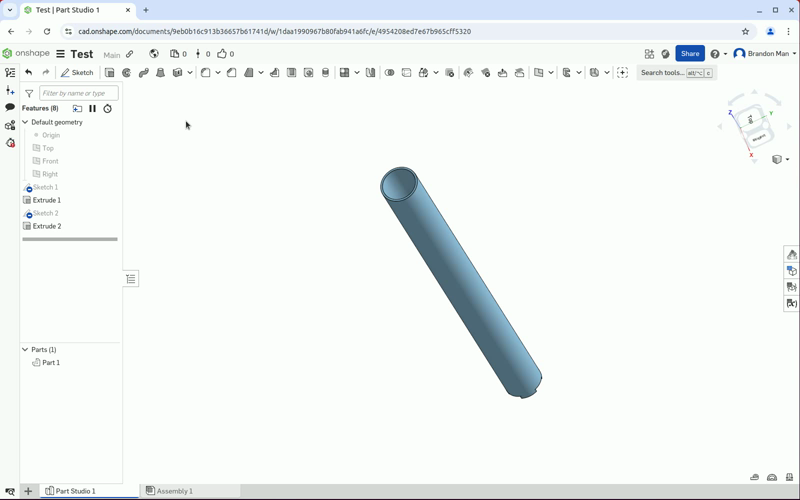
key(up, 2)
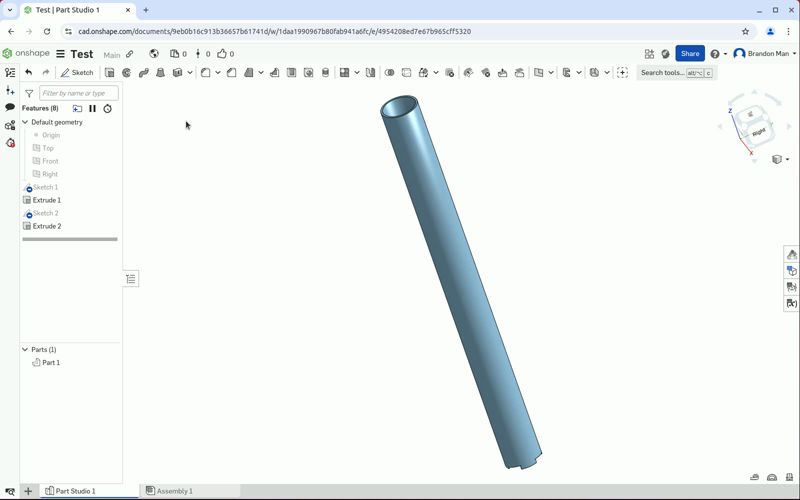
key(right, 2)
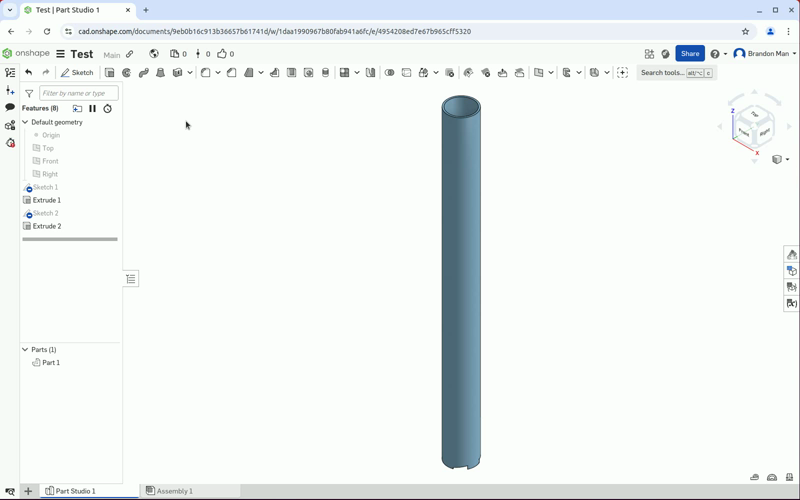
mouse_move(73, 189)
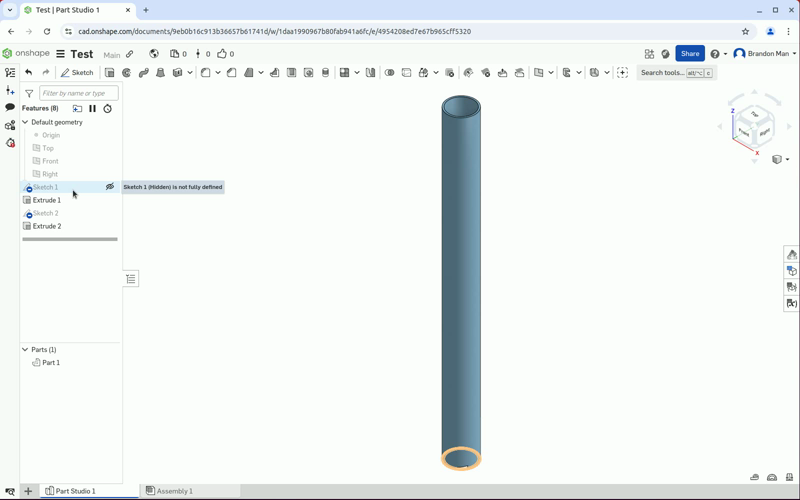
click(73, 189)